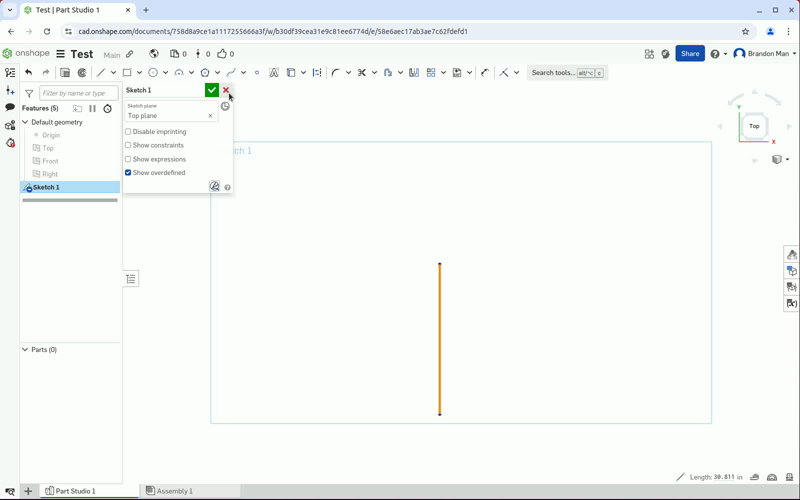
key(shift+h)
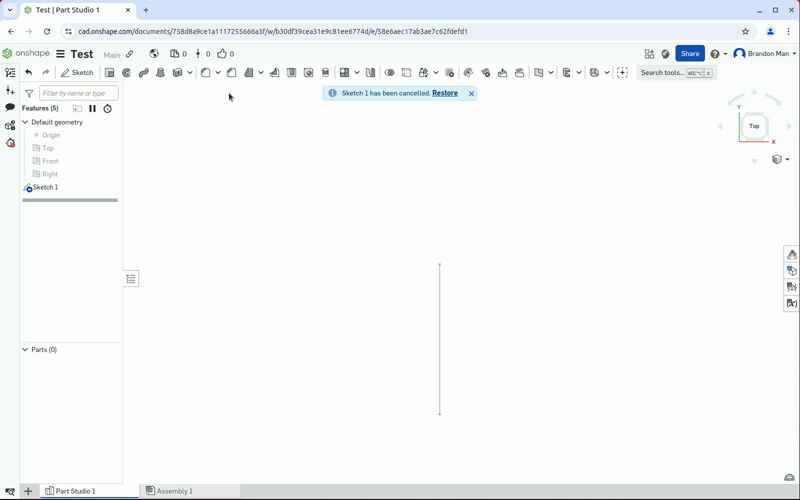
key(shift+s)
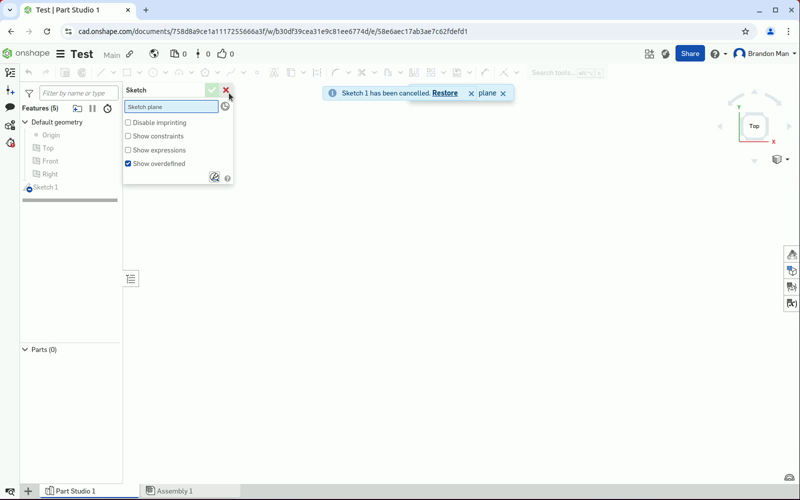
mouse_move(73, 150)
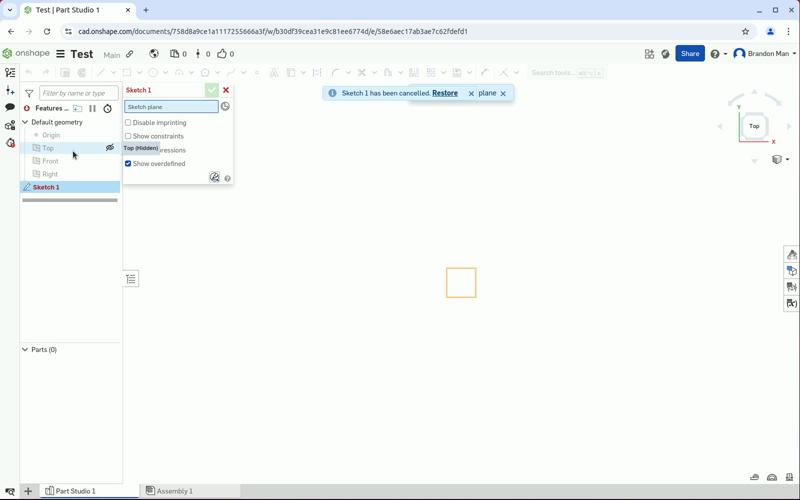
click(73, 150)
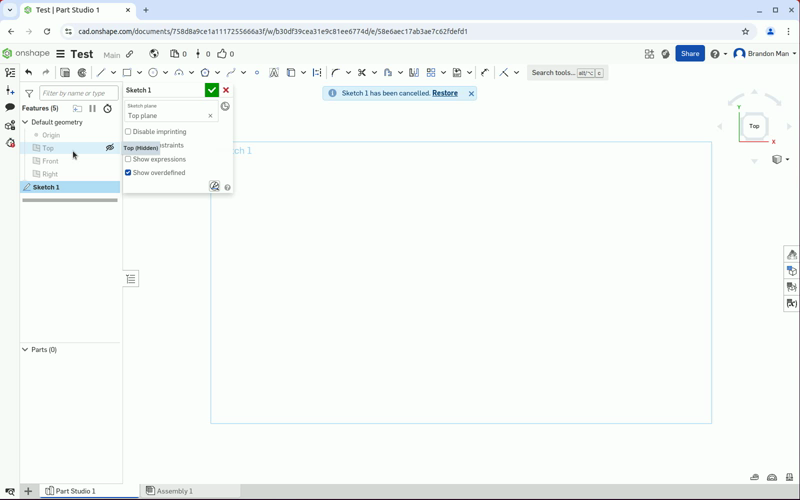
mouse_move(73, 352)
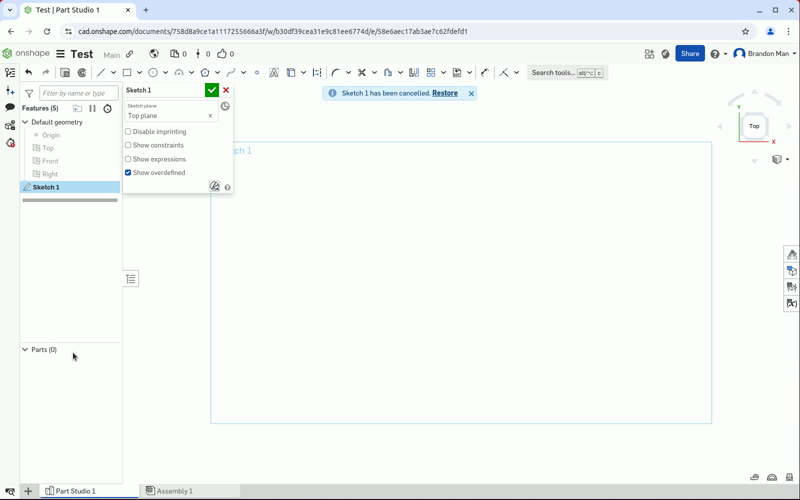
key(y)
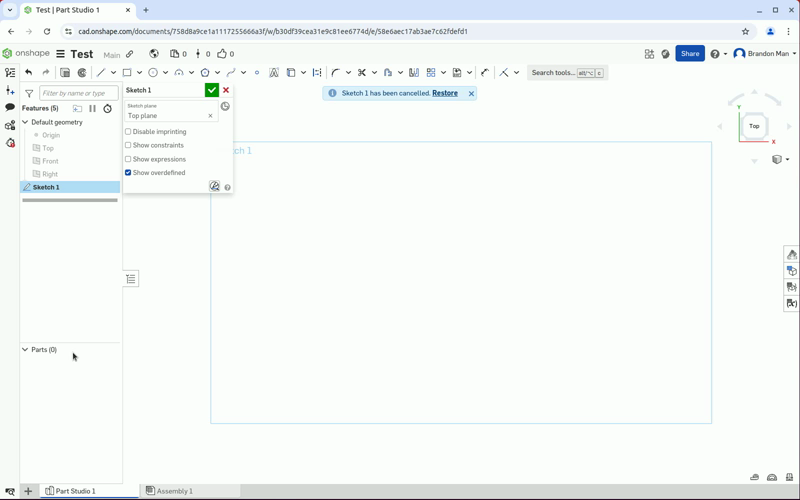
key(l)
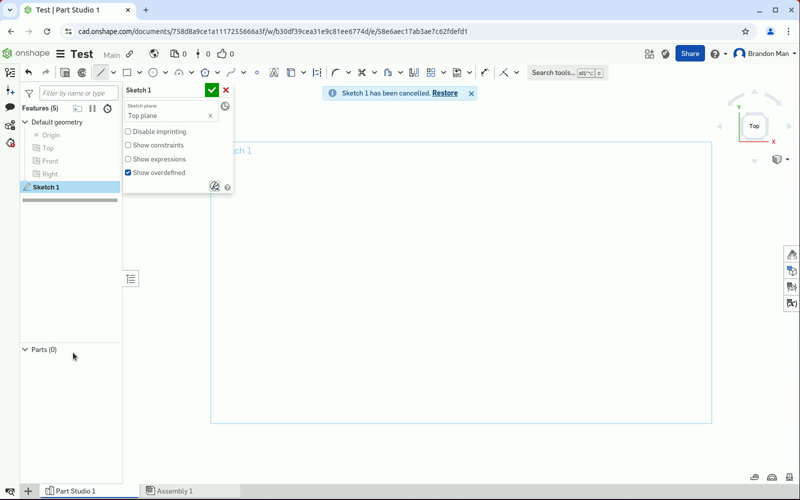
key_down(shift)
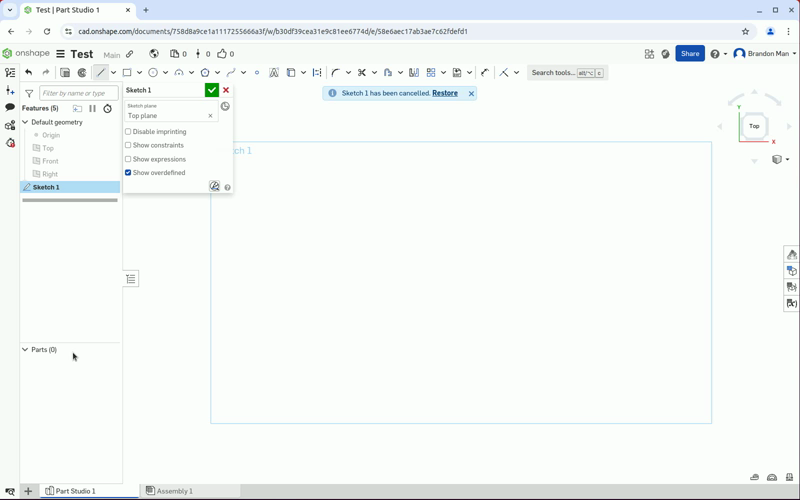
mouse_move(371, 388)
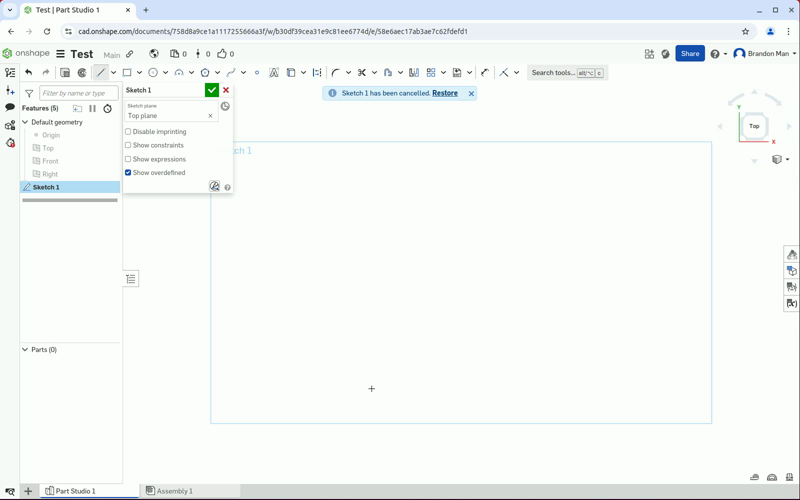
click(371, 388)
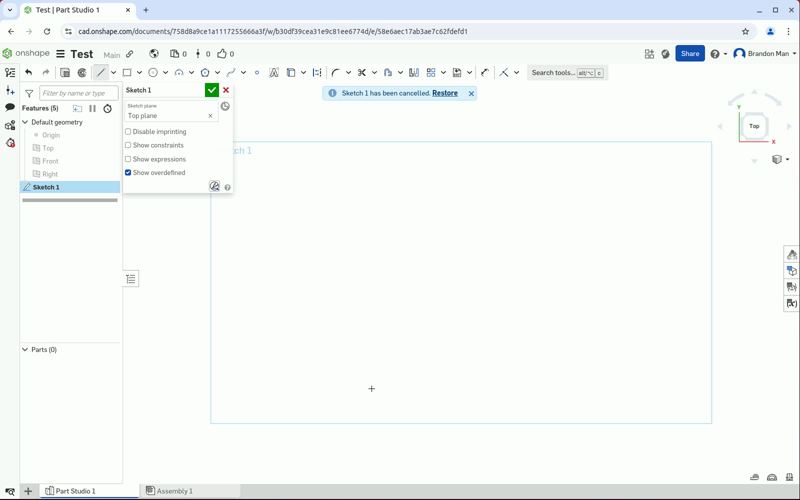
key_up(shift)
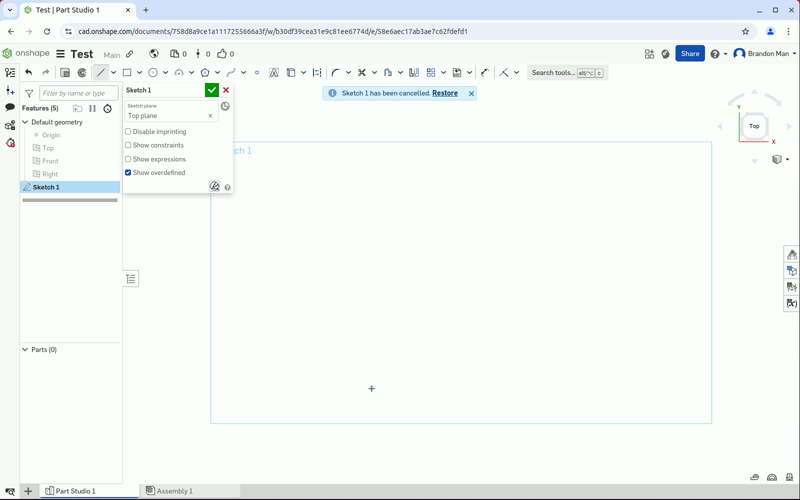
key_down(shift)
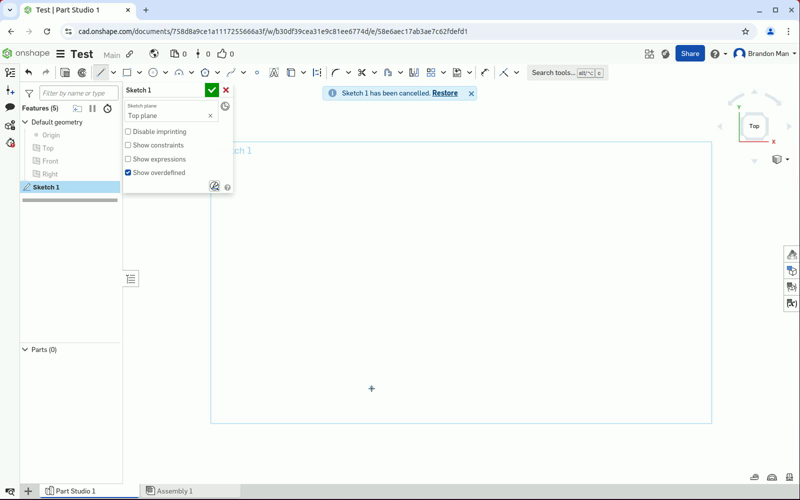
mouse_move(548, 388)
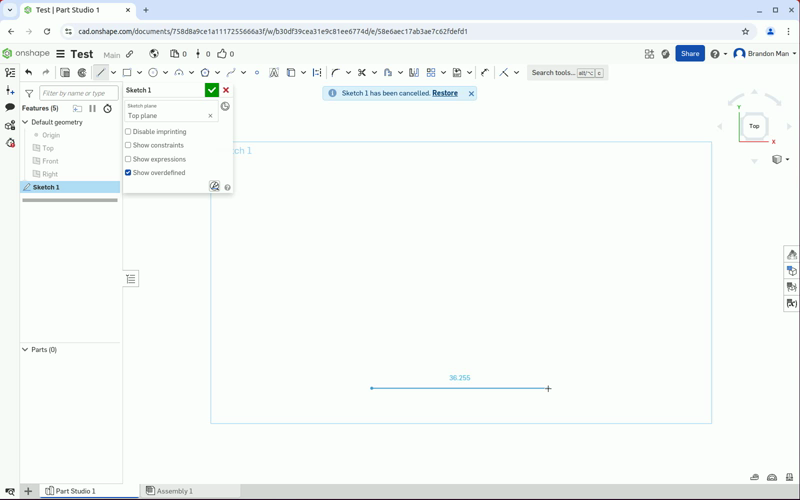
click(548, 388)
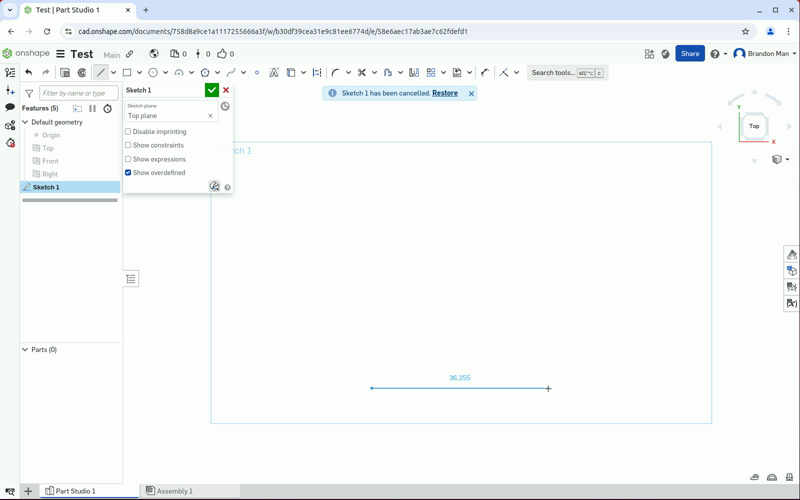
key_up(shift)
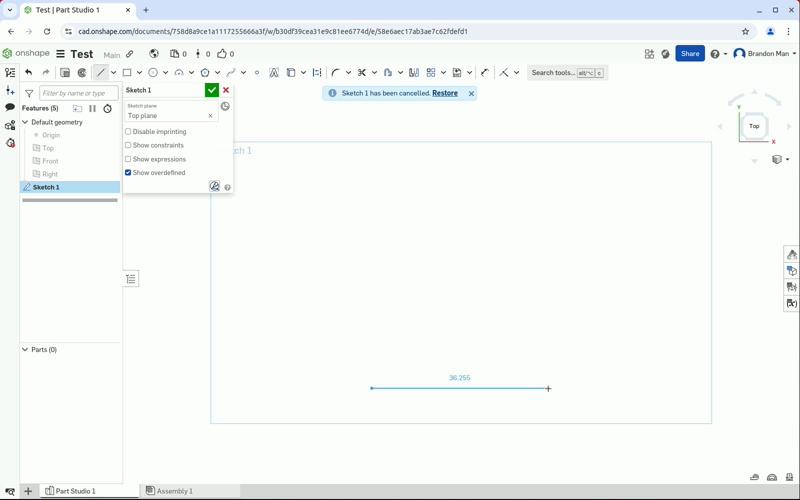
key_down(shift)
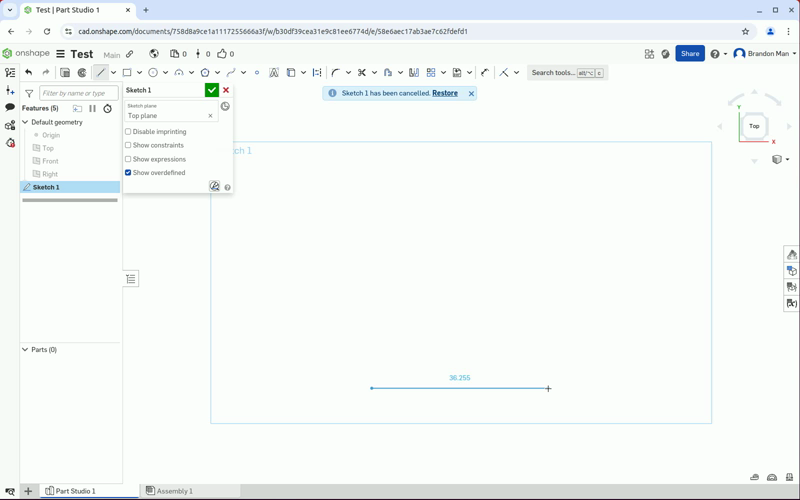
mouse_move(548, 178)
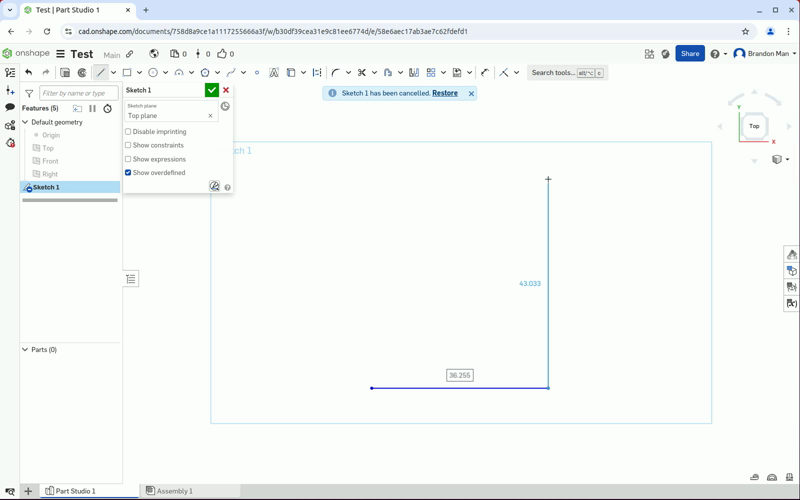
click(548, 178)
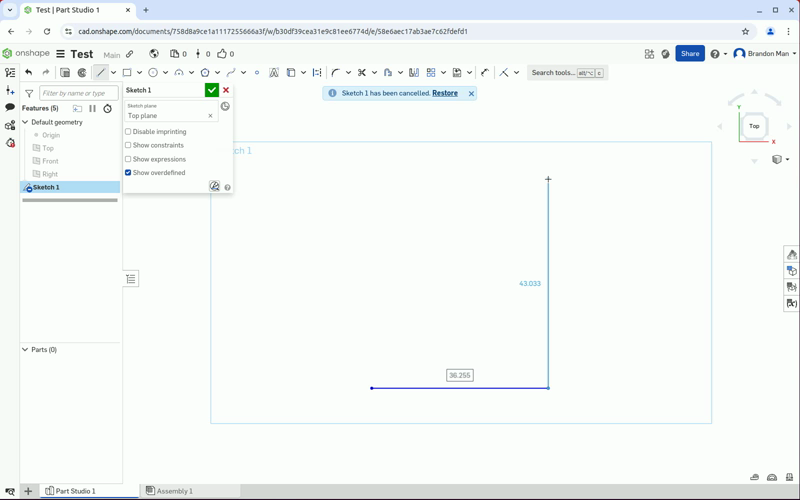
key_up(shift)
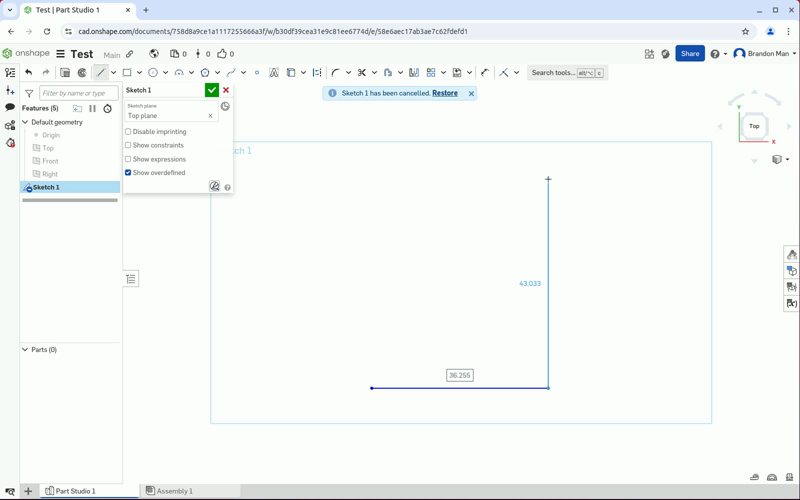
key_down(shift)
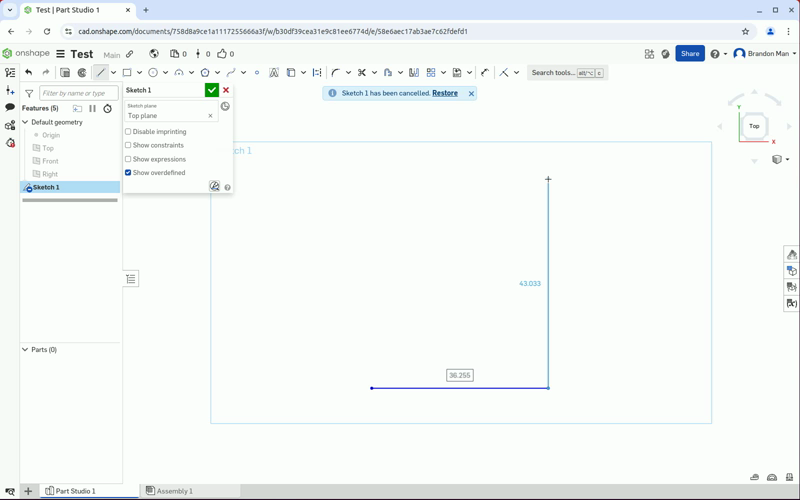
mouse_move(371, 178)
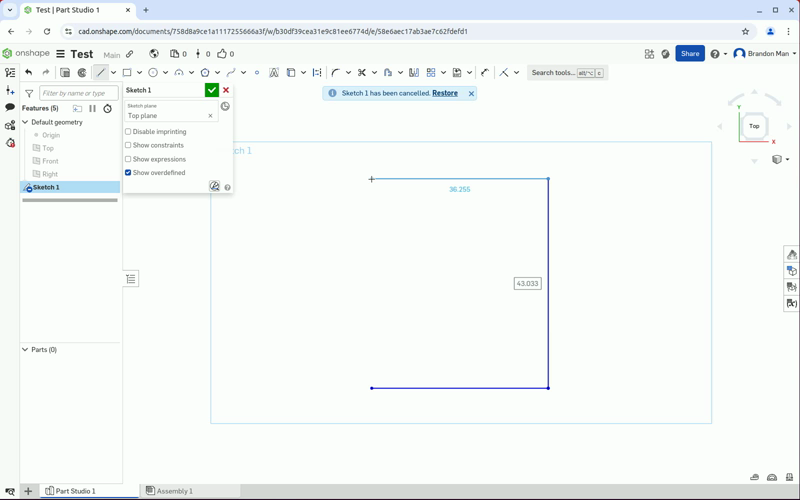
click(371, 178)
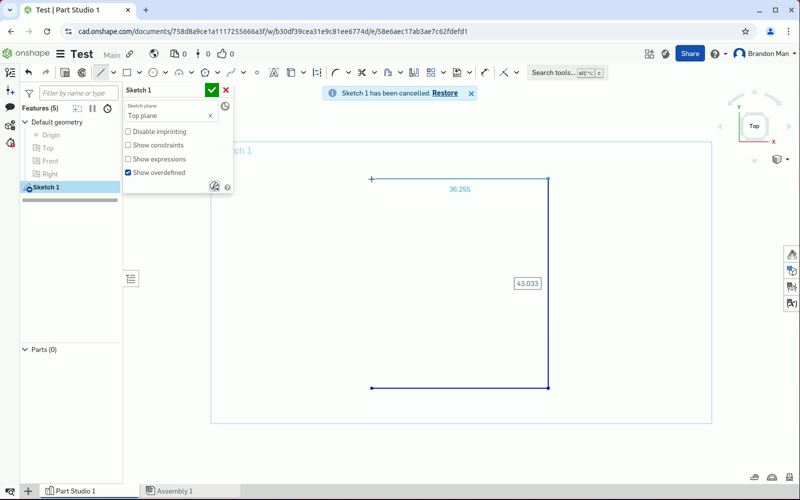
key_up(shift)
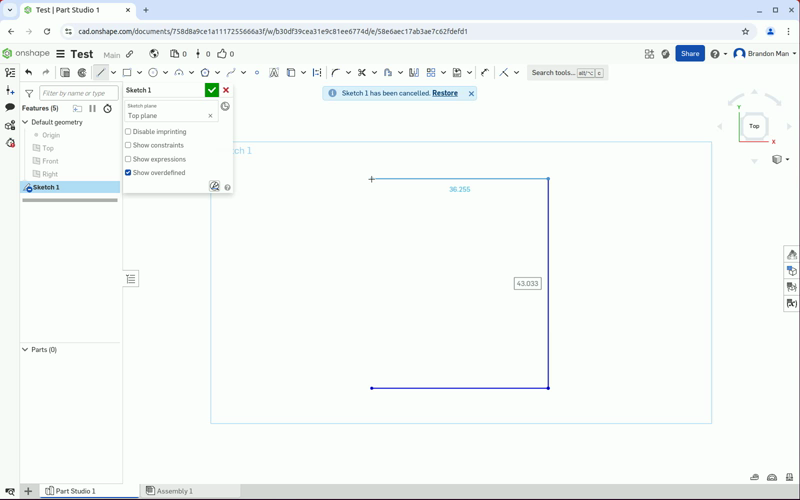
key_down(shift)
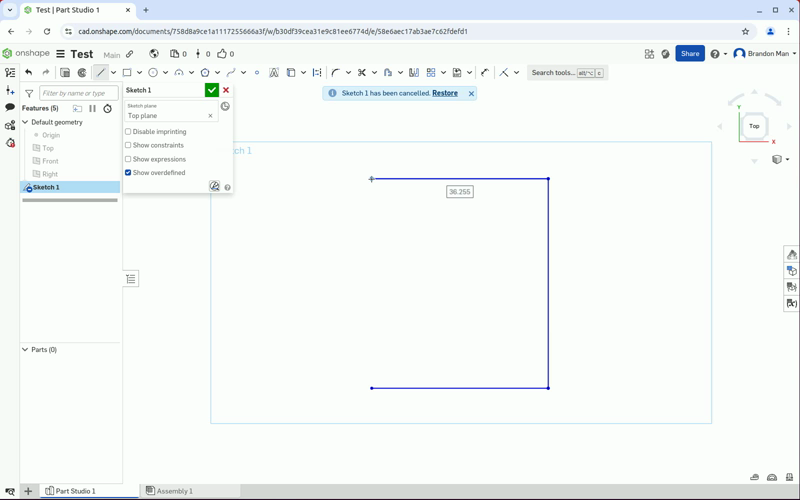
mouse_move(371, 388)
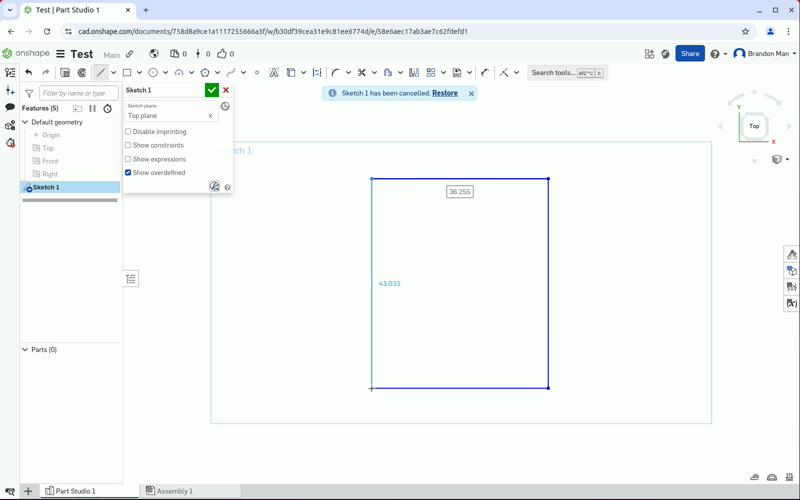
key_up(shift)
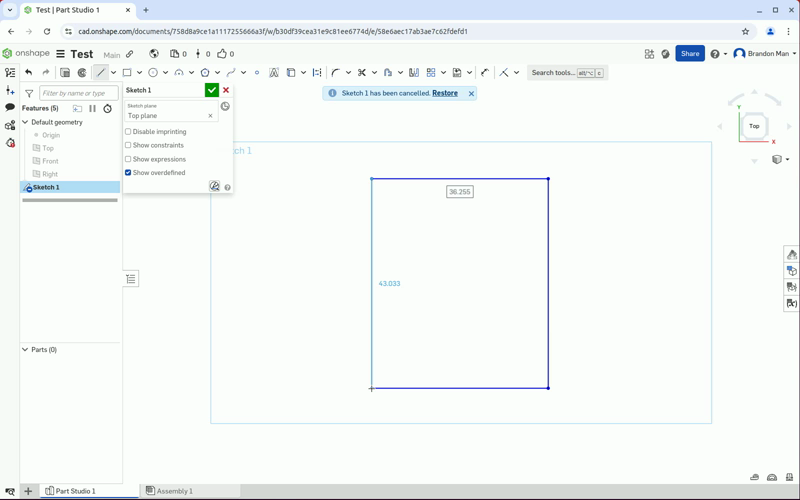
click(371, 388)
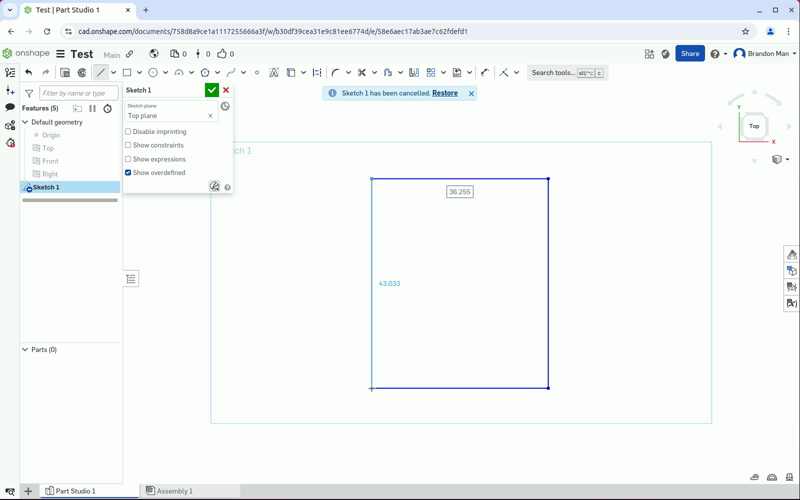
key(esc)
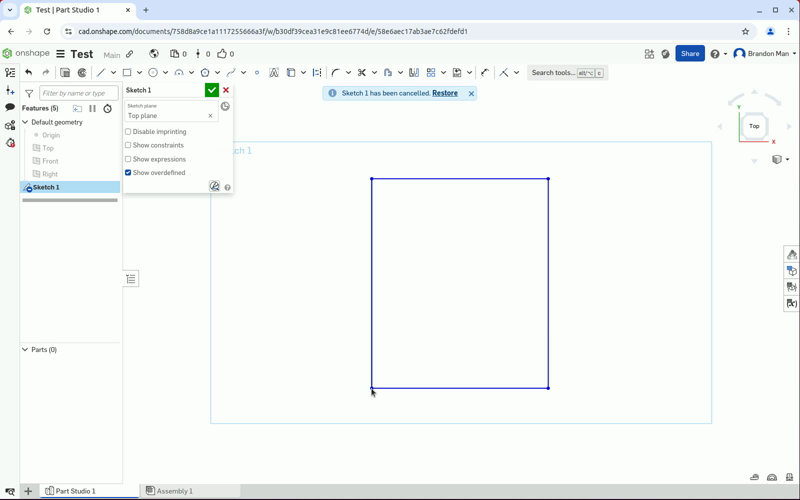
mouse_move(445, 335)
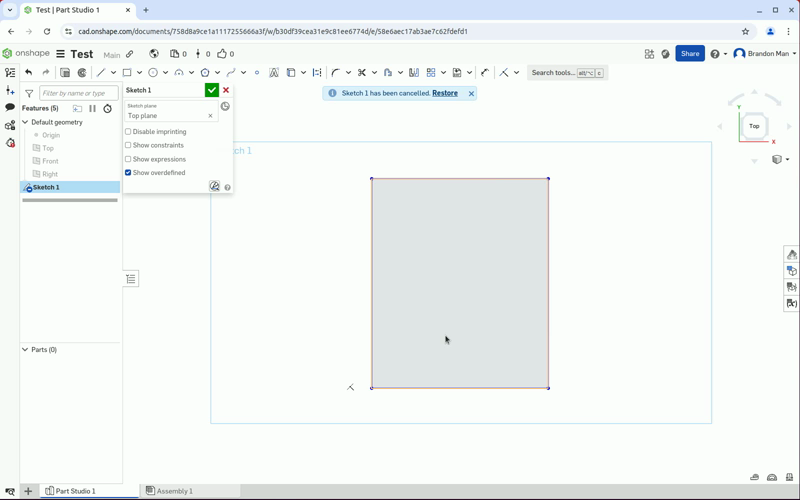
click(445, 335)
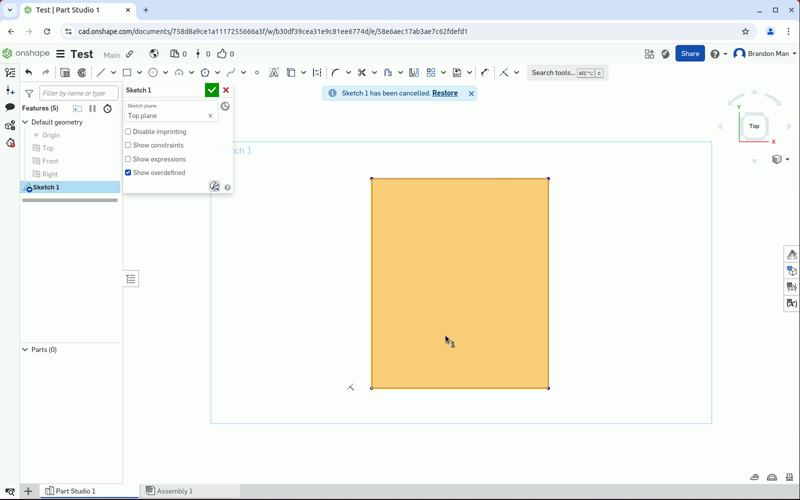
mouse_move(73, 352)
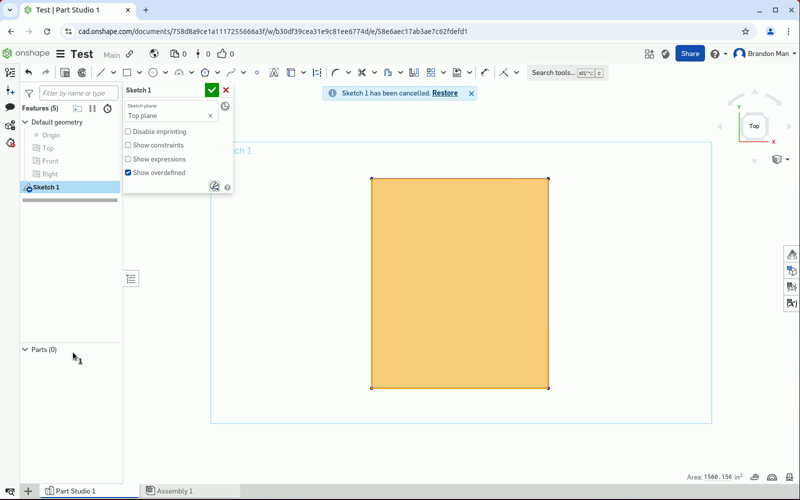
key(shift+y)
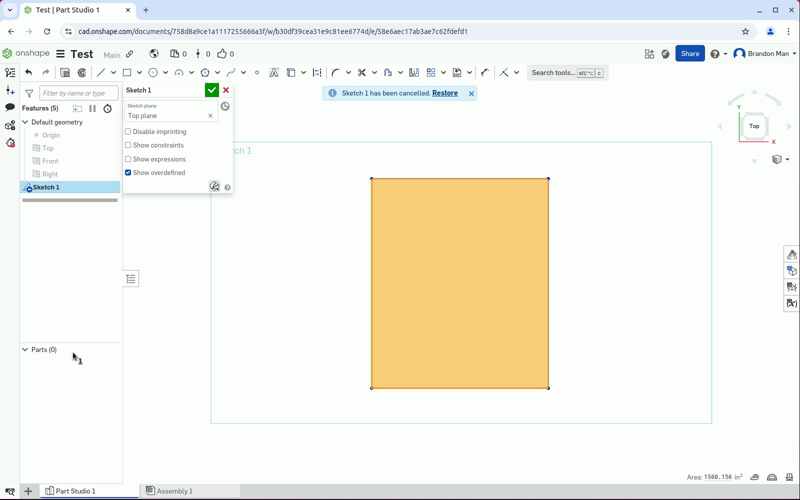
key(shift+e)
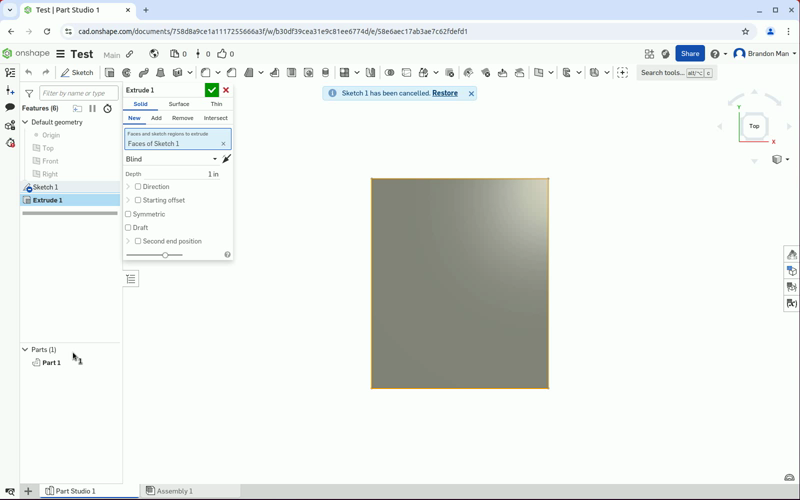
mouse_move(143, 106)
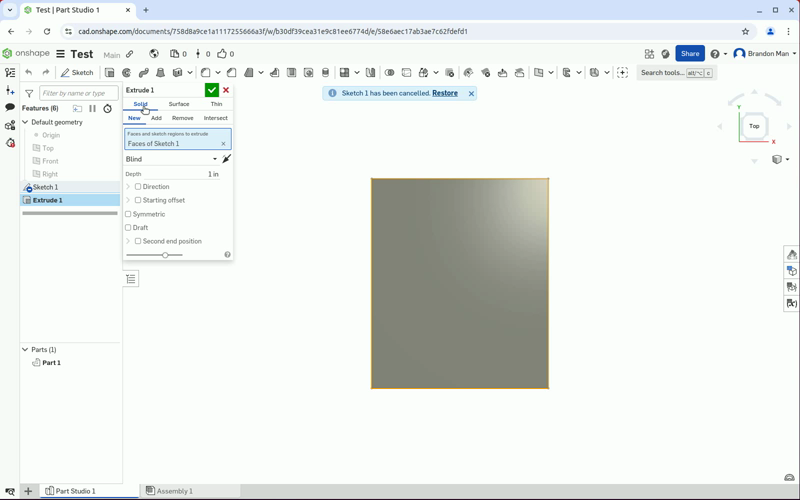
click(143, 106)
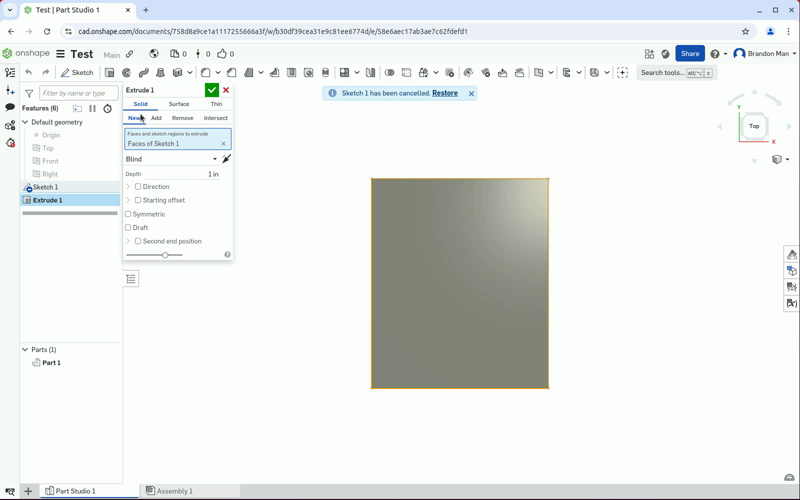
mouse_move(137, 120)
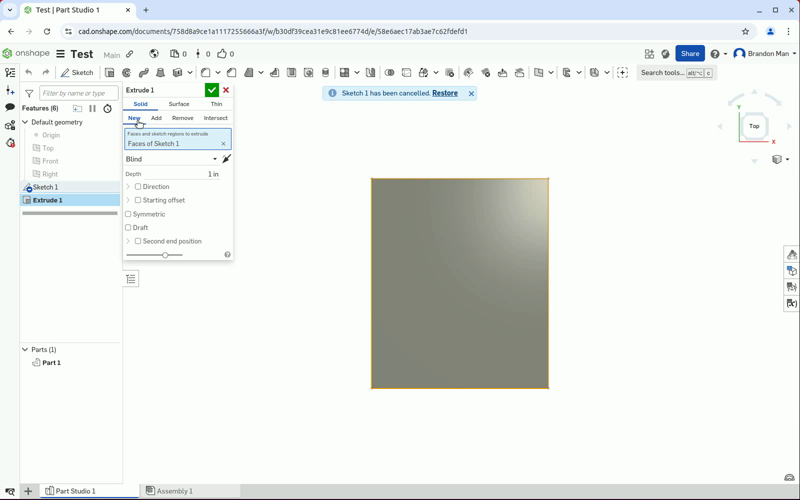
click(137, 120)
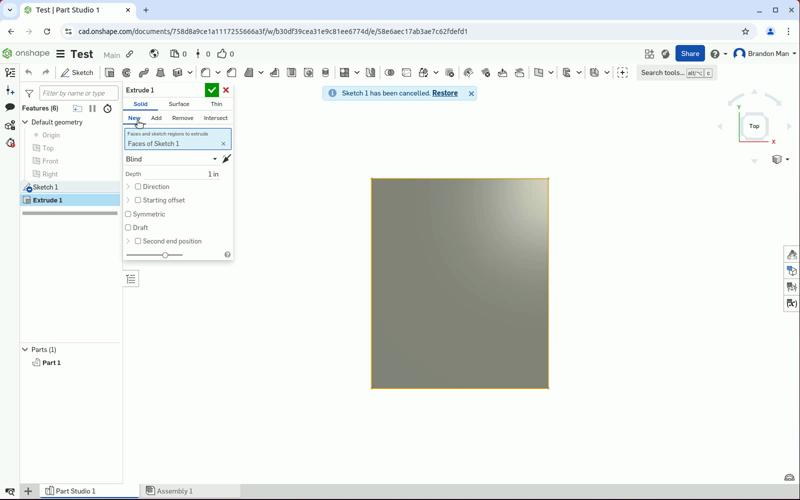
key(tab, 4)
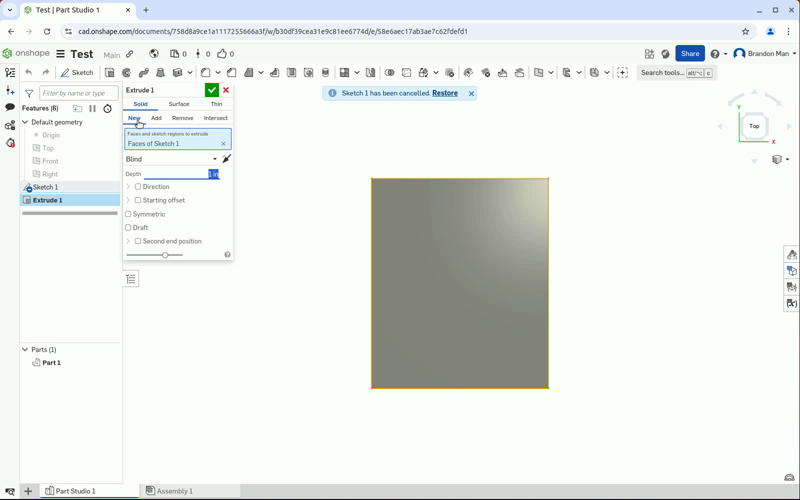
text(-1.444)
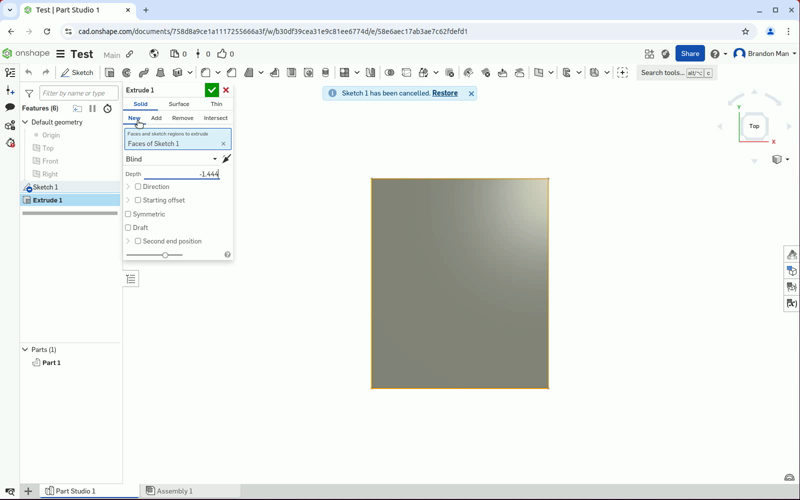
key(enter)
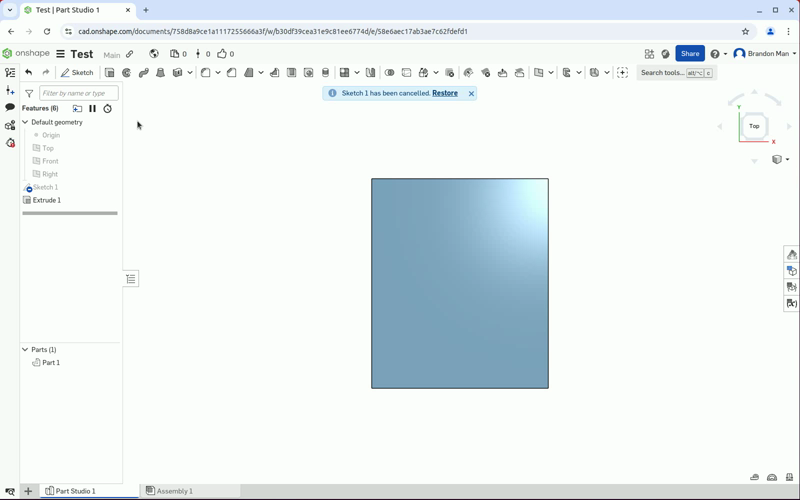
key(shift+h)
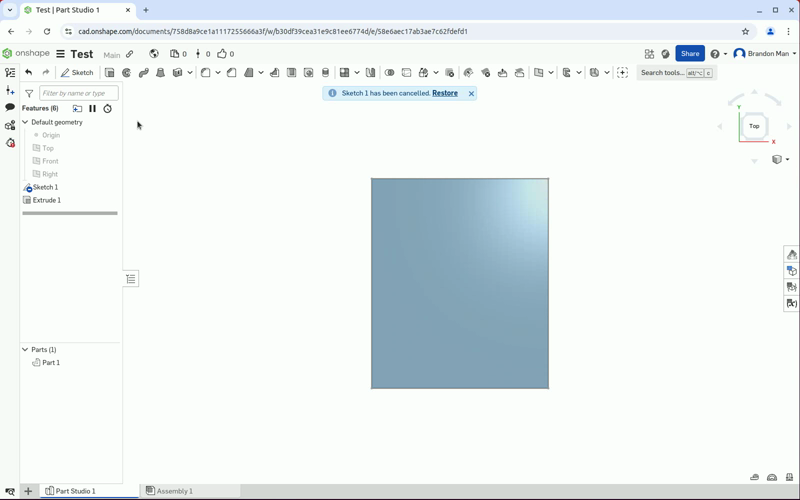
key(shift+h)
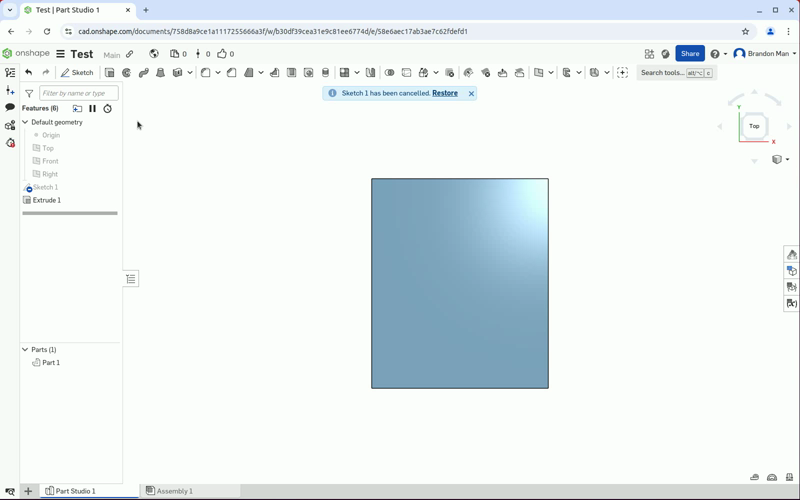
mouse_move(73, 189)
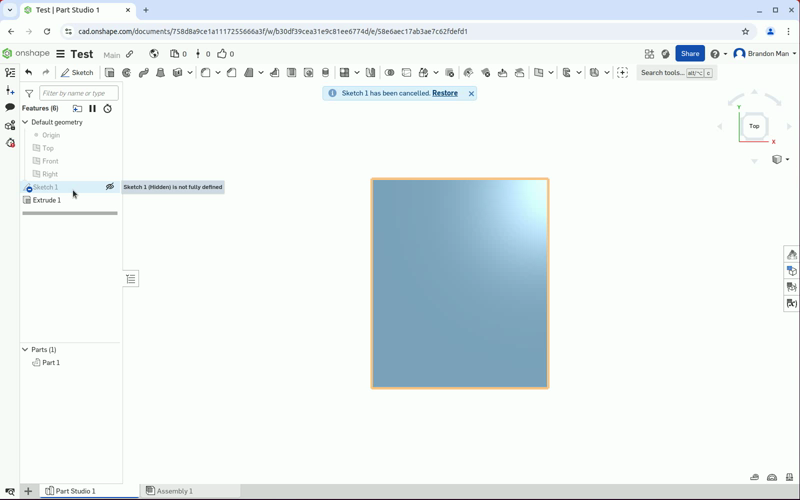
click(73, 189)
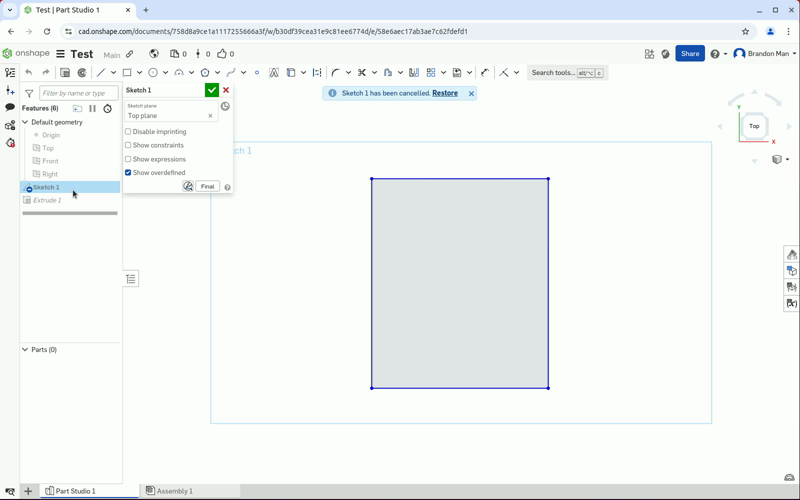
mouse_move(229, 92)
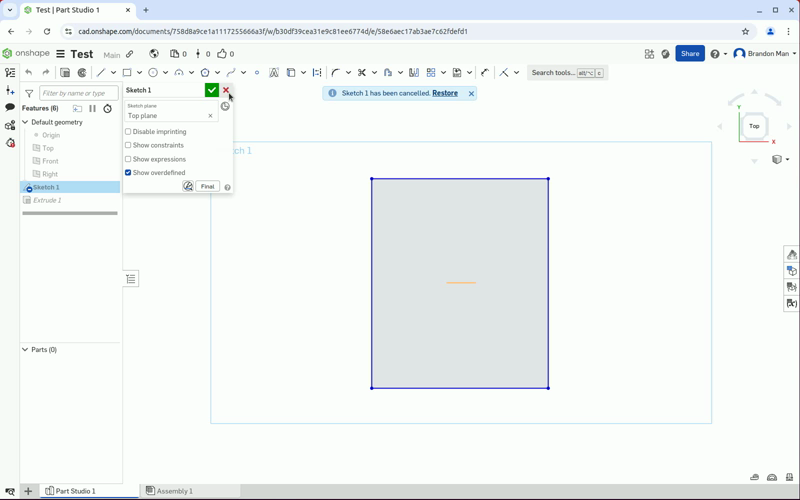
click(229, 92)
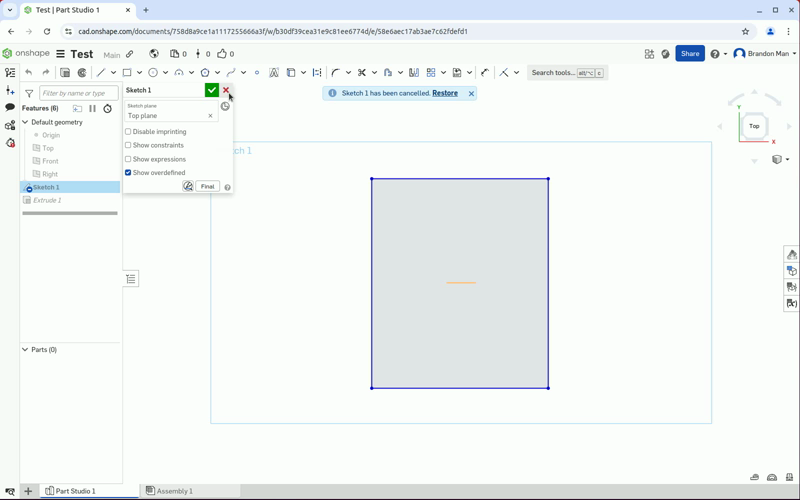
key(shift+s)
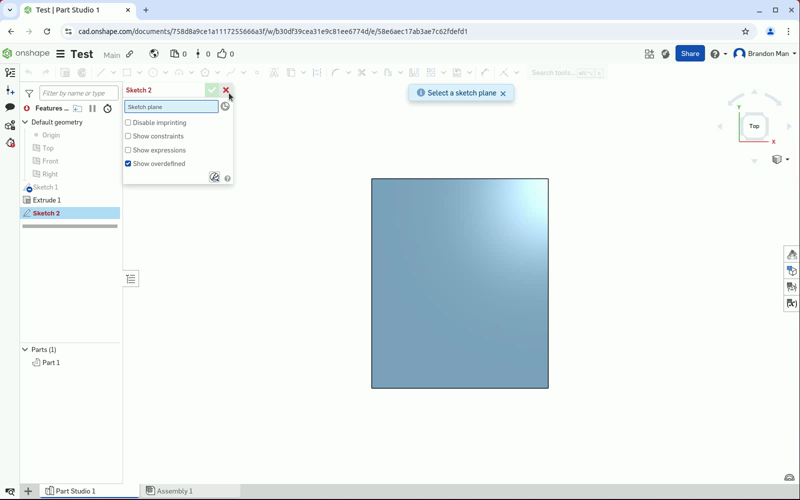
mouse_move(73, 150)
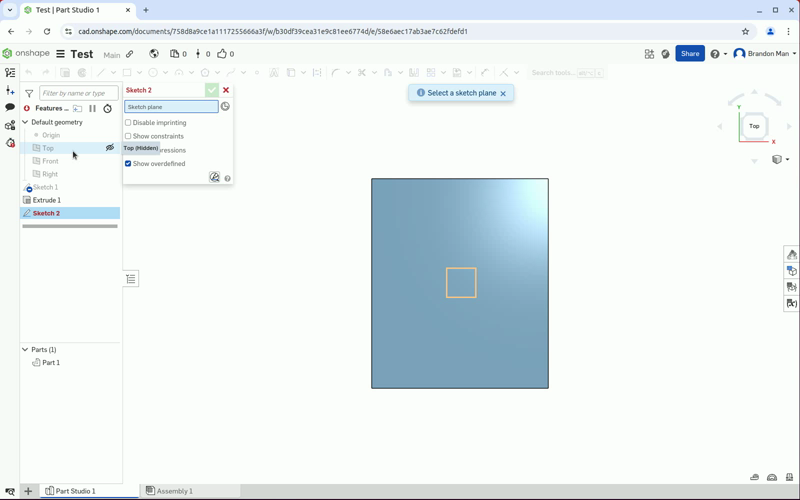
click(73, 150)
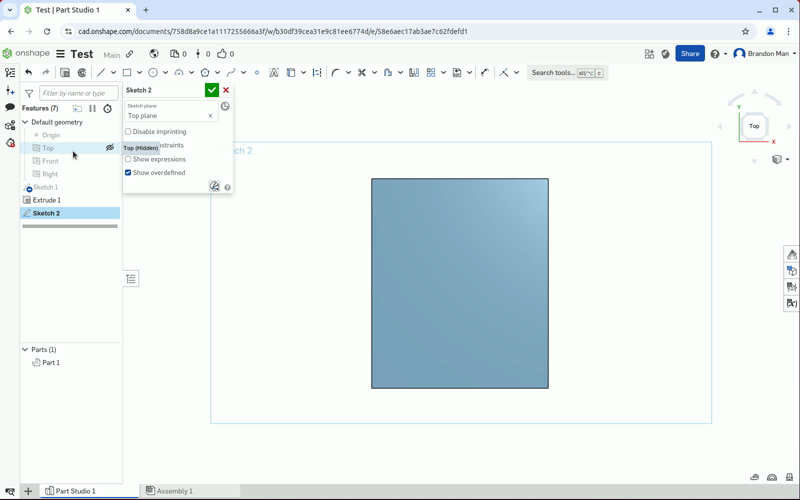
mouse_move(73, 352)
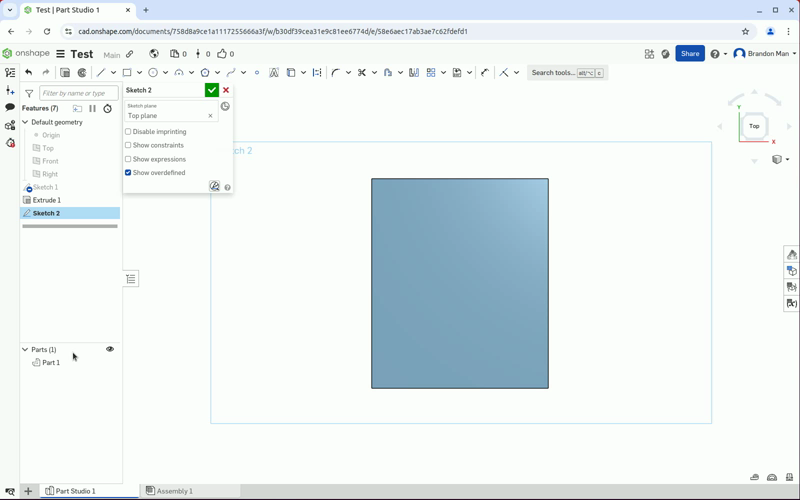
key(y)
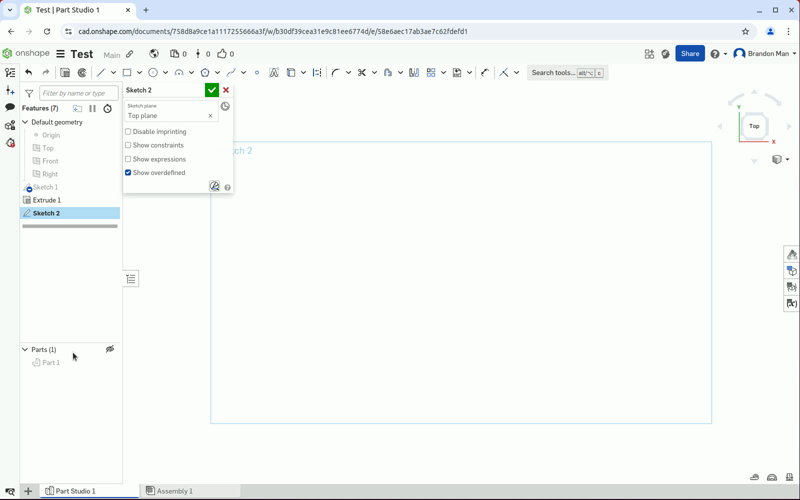
key(l)
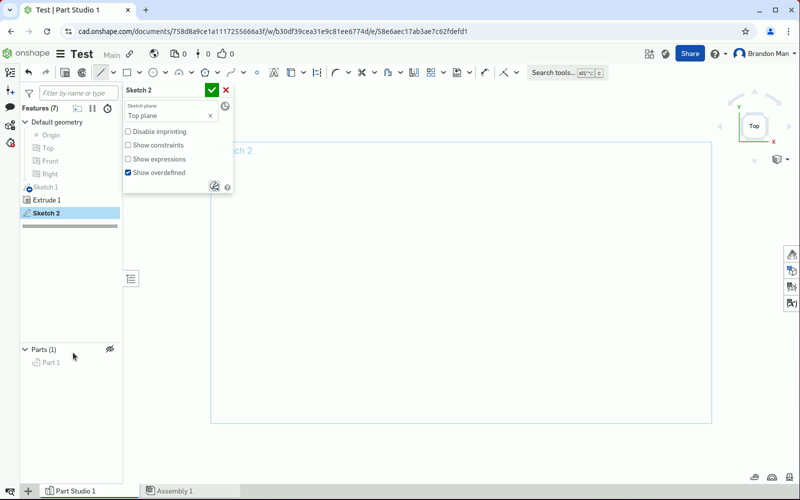
key_down(shift)
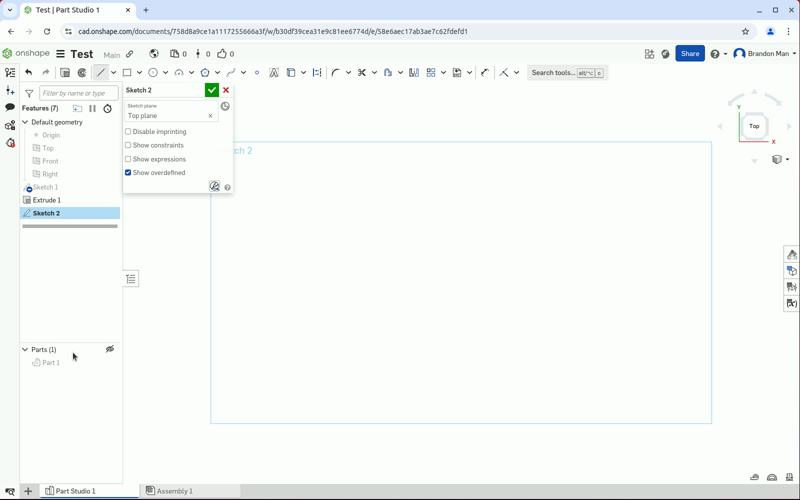
mouse_move(371, 177)
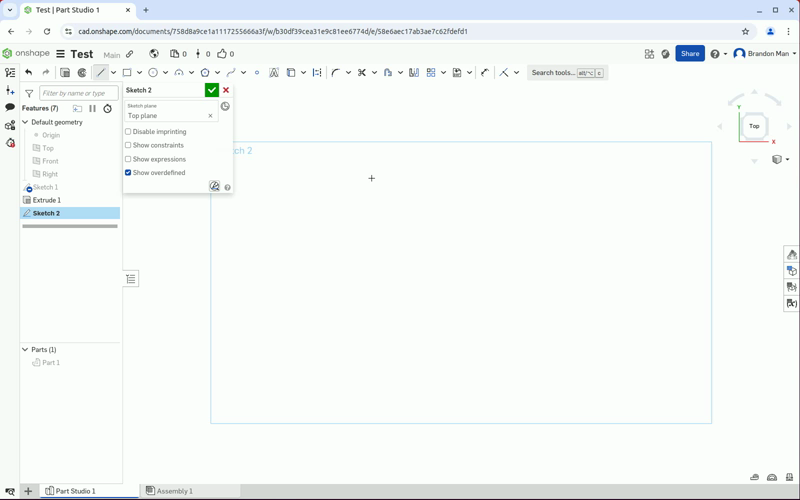
click(371, 177)
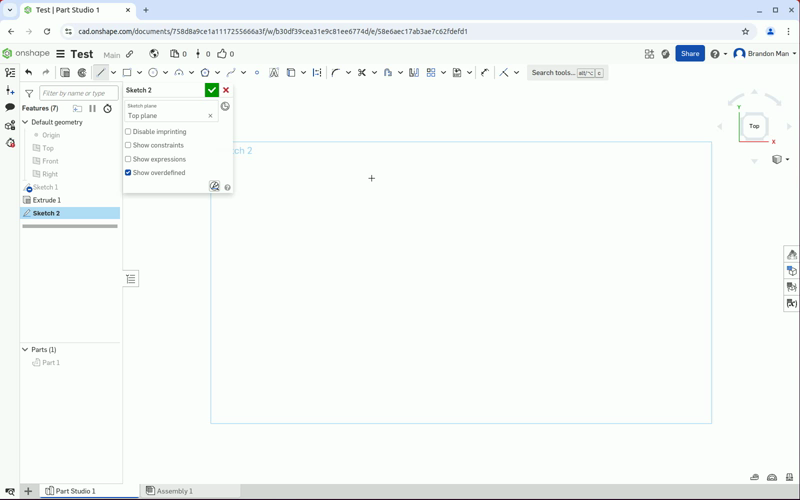
key_up(shift)
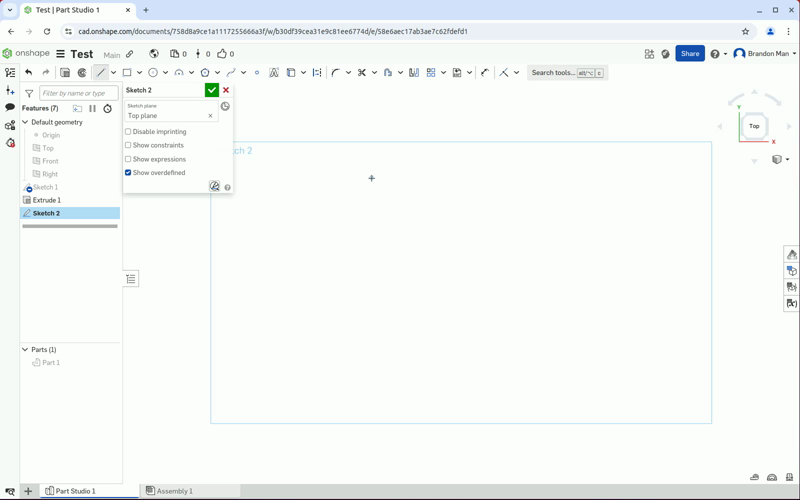
key_down(shift)
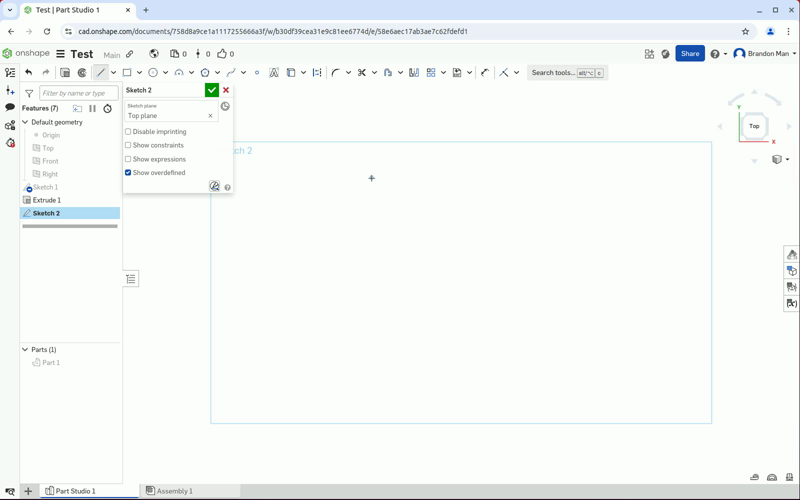
mouse_move(548, 177)
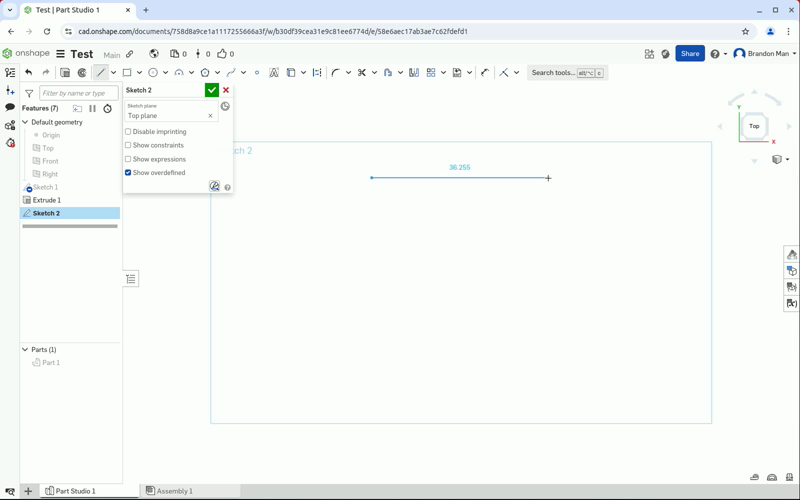
click(548, 177)
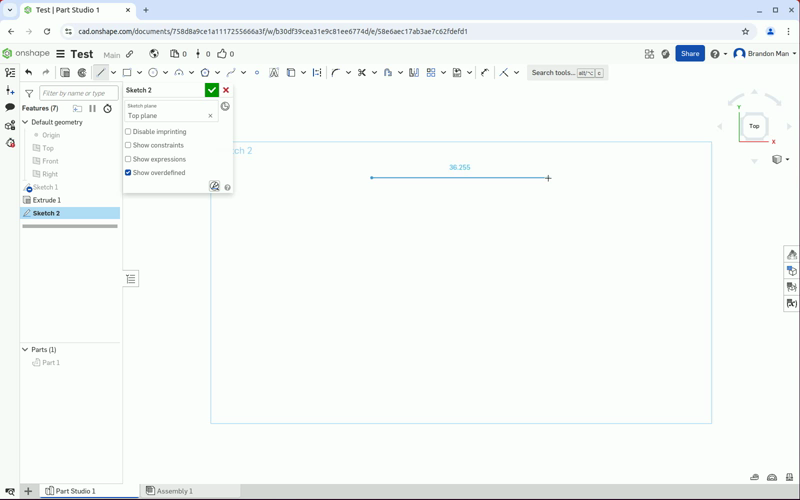
key_up(shift)
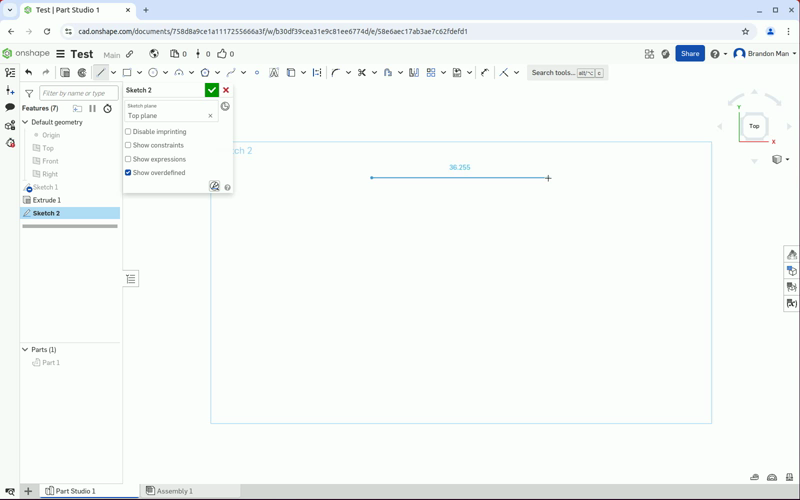
key_down(shift)
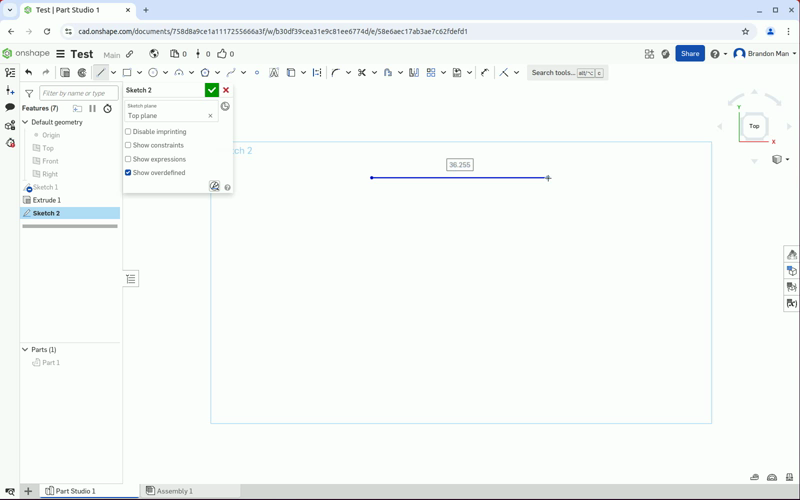
mouse_move(578, 177)
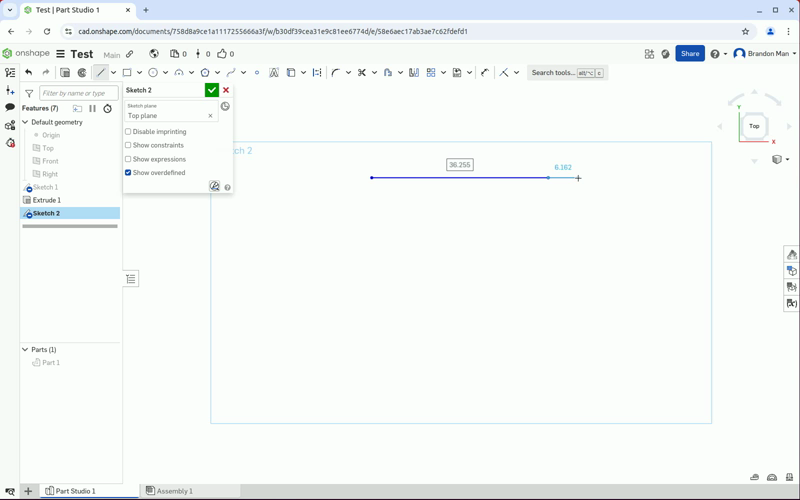
mouse_move(548, 170)
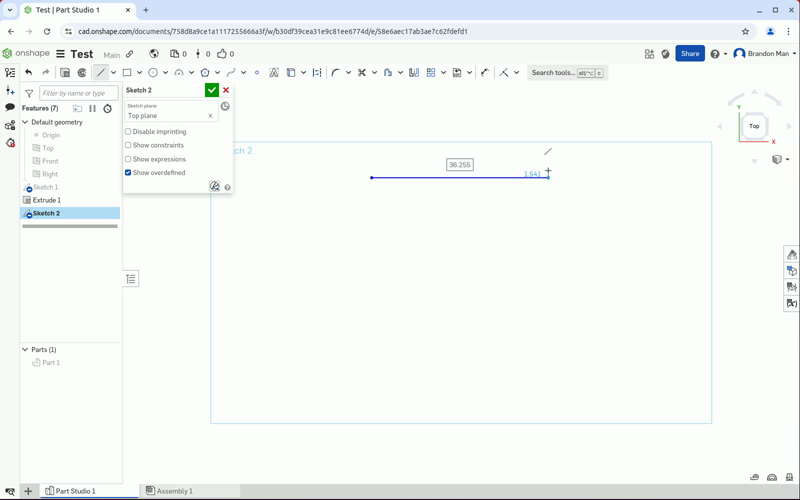
scroll(6)
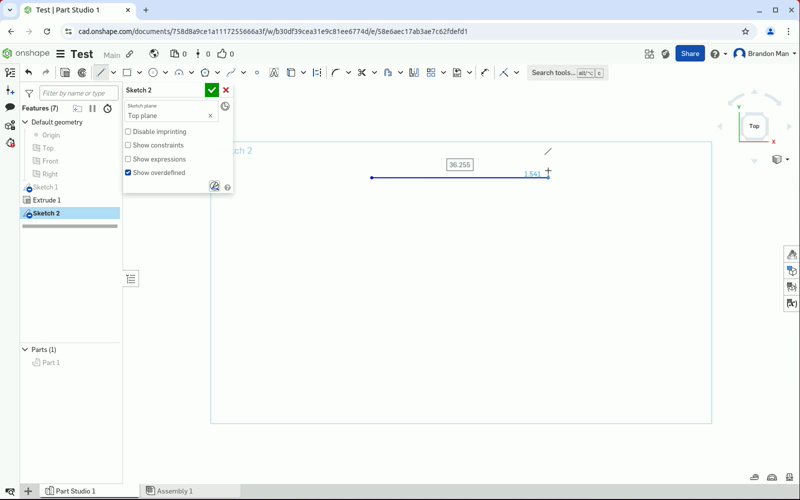
scroll(6)
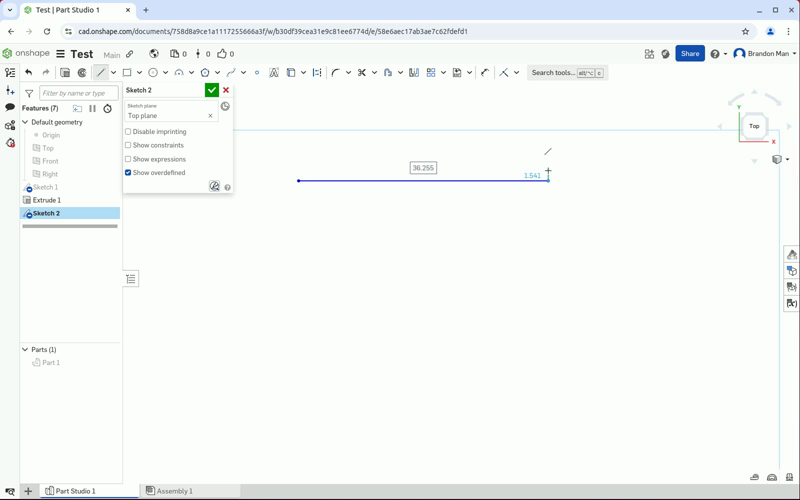
scroll(6)
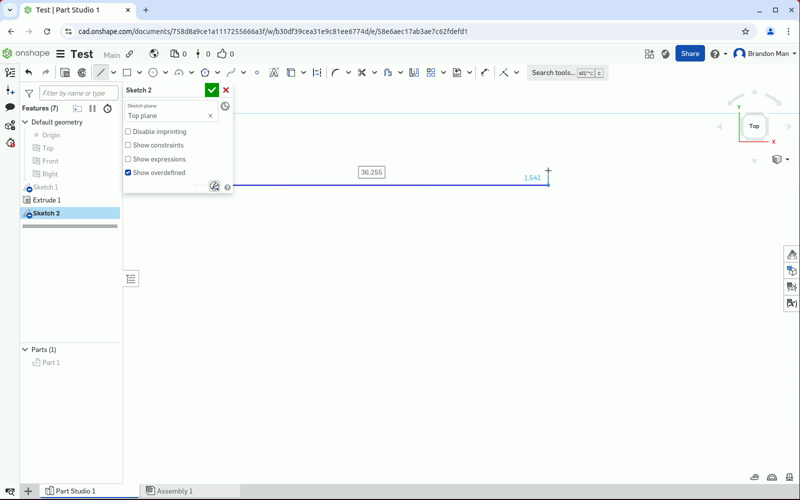
scroll(6)
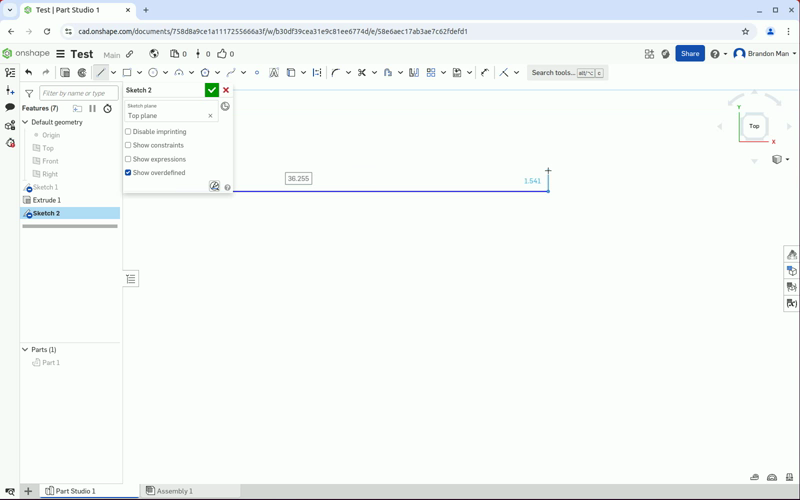
scroll(6)
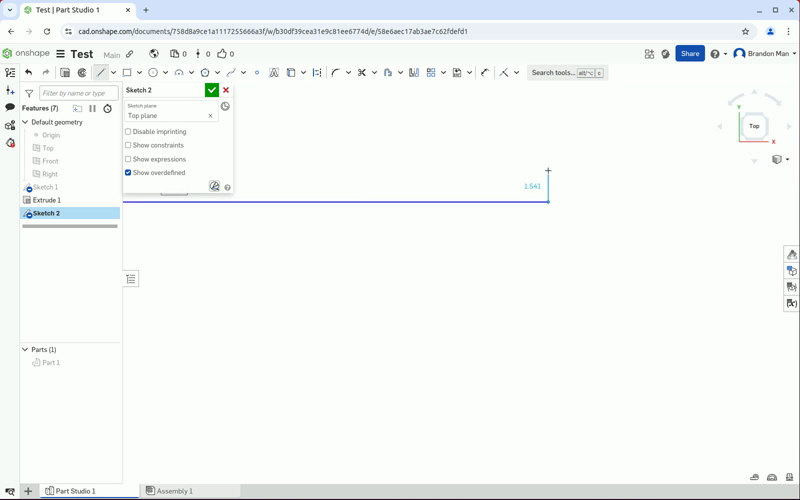
scroll(6)
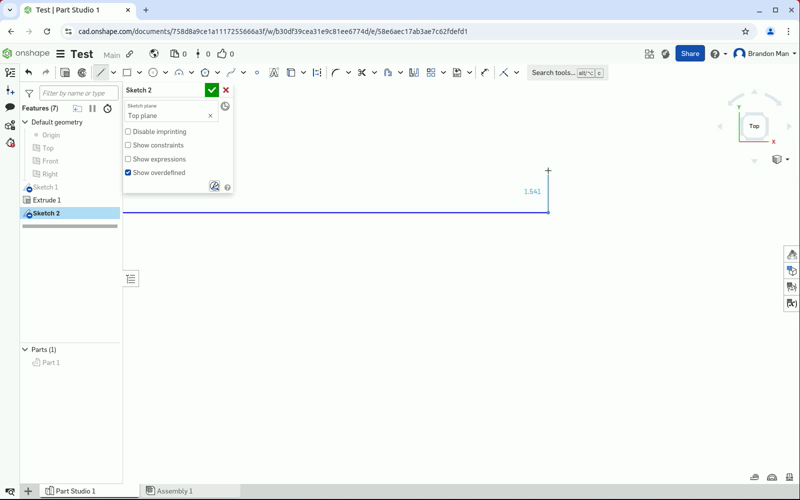
scroll(6)
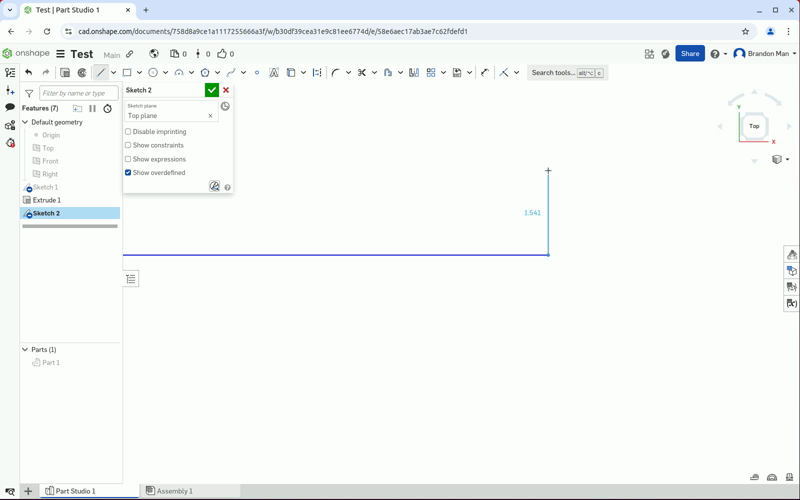
click(548, 170)
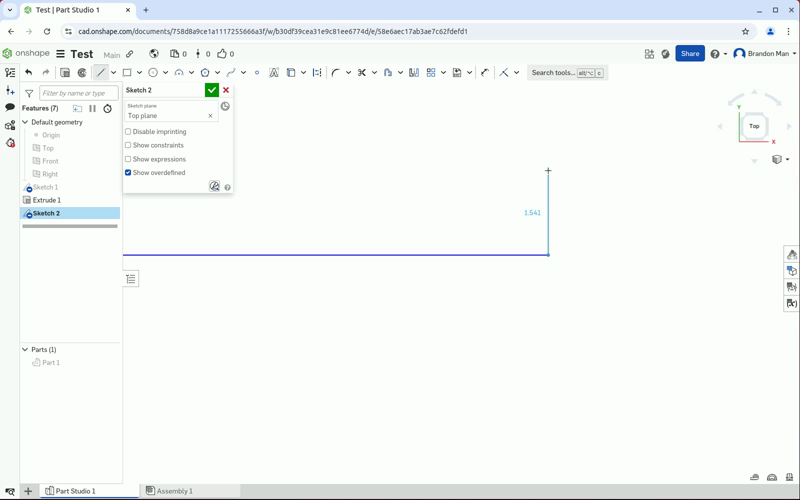
scroll(-6)
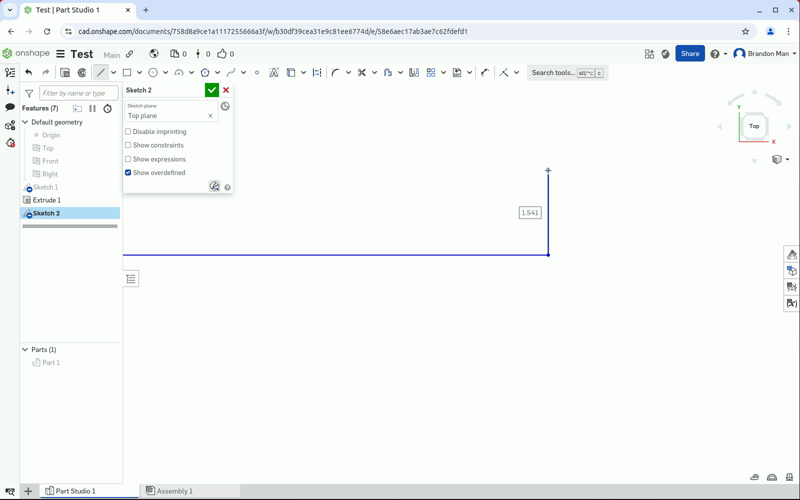
scroll(-6)
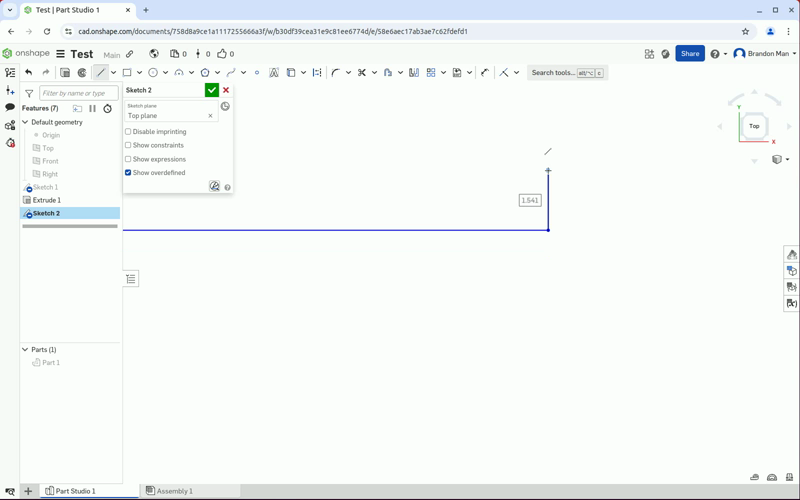
scroll(-6)
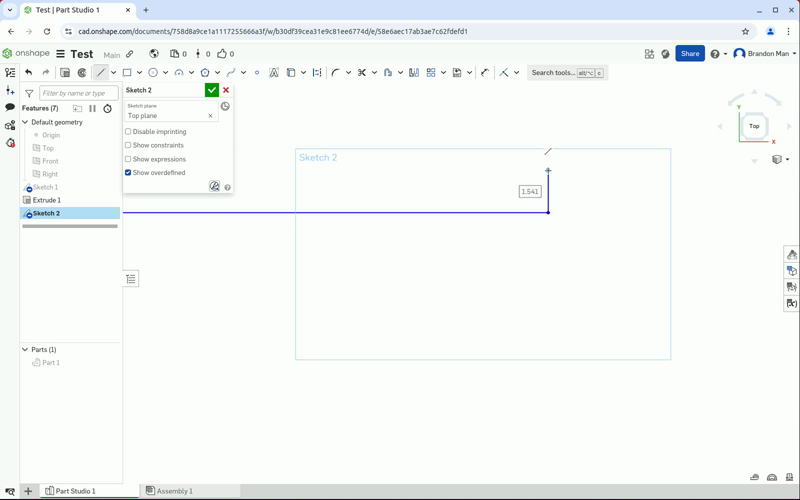
scroll(-6)
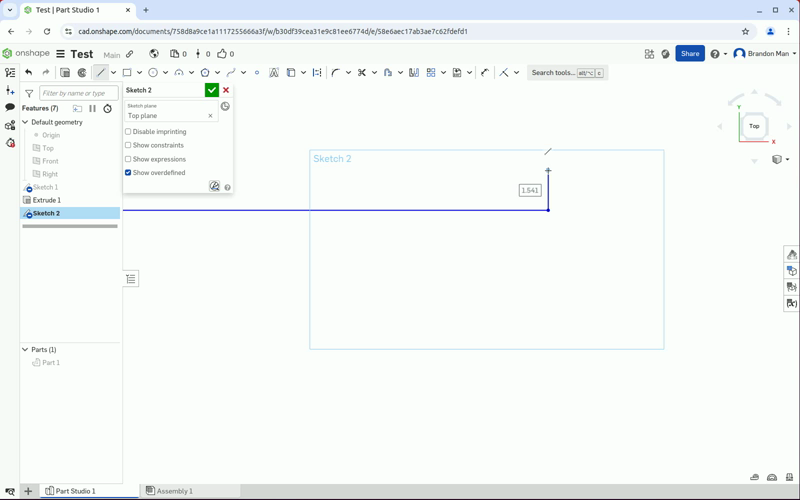
scroll(-6)
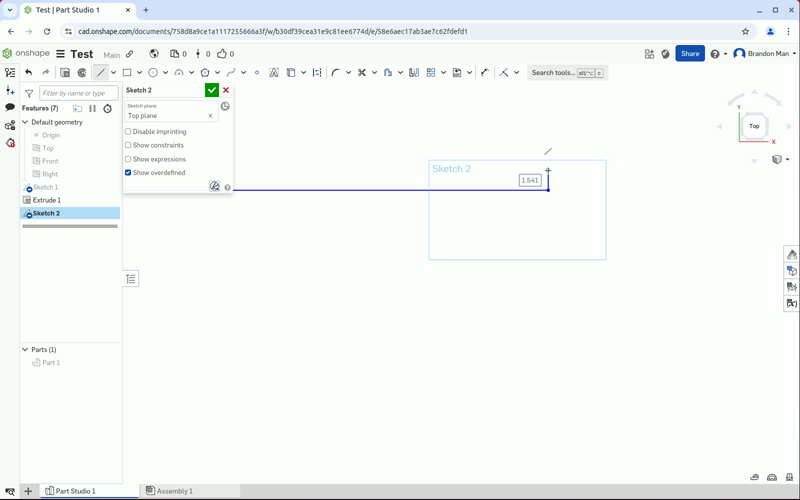
scroll(-6)
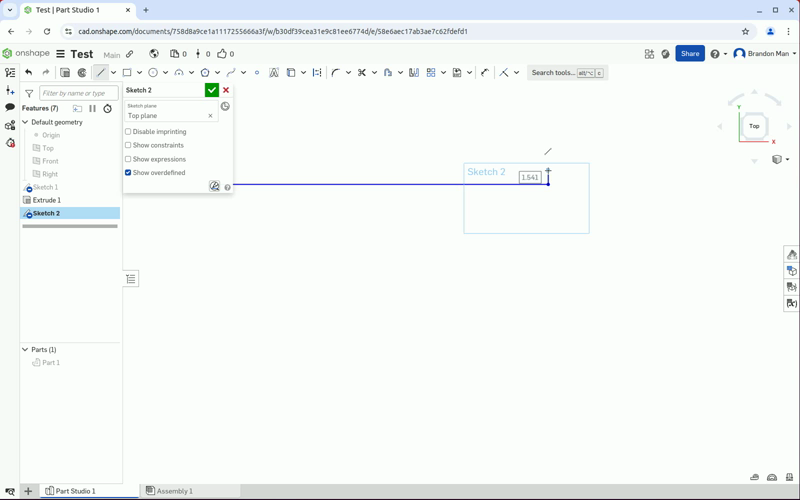
scroll(-6)
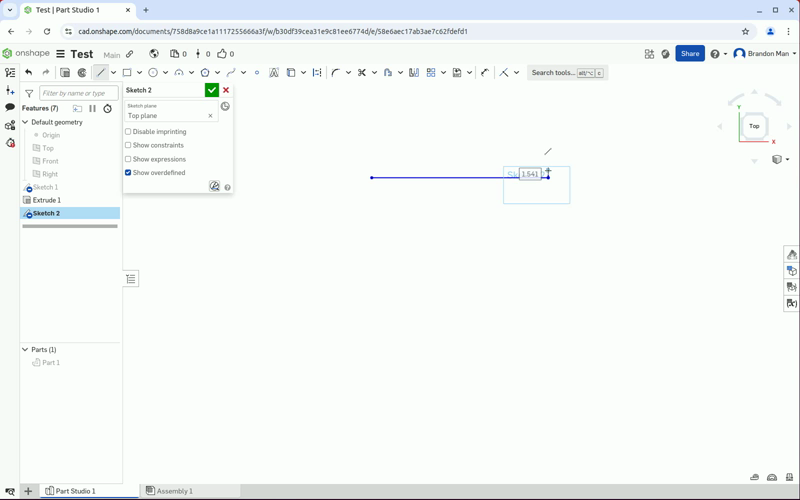
key_up(shift)
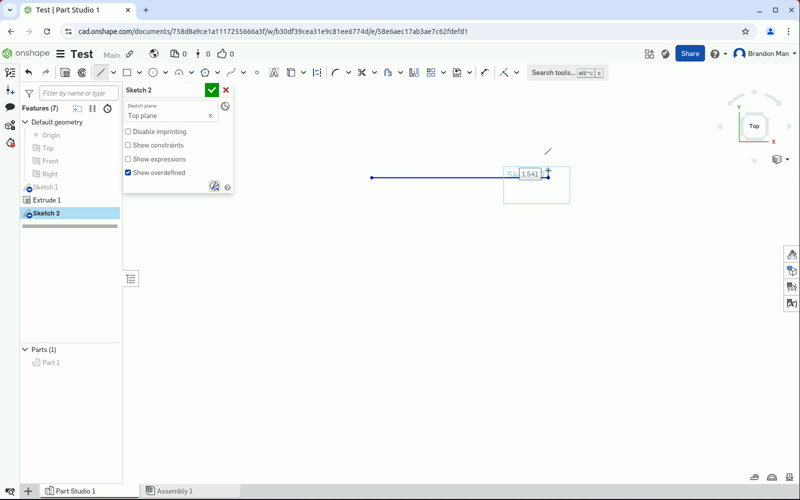
key_down(shift)
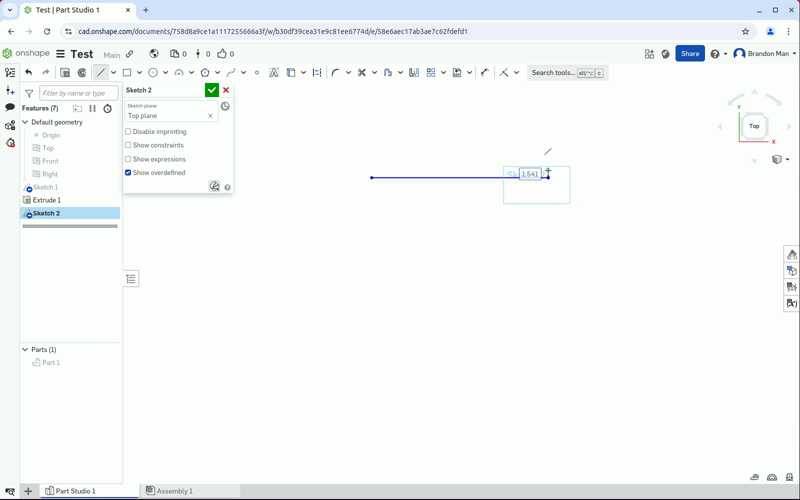
mouse_move(371, 170)
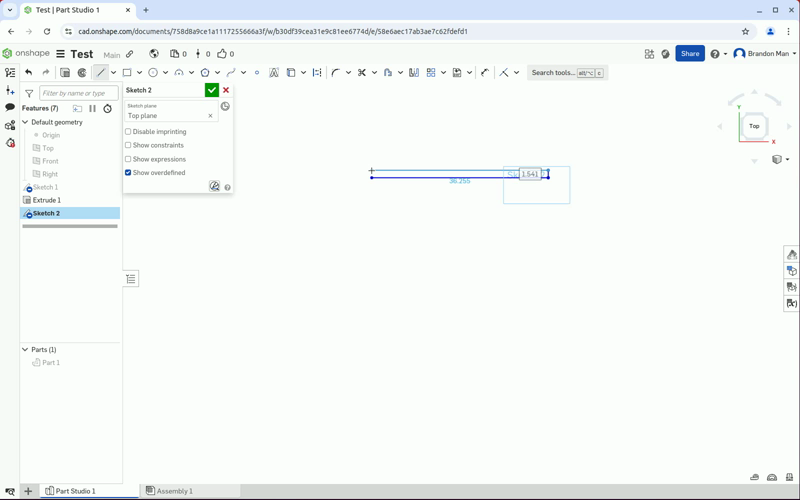
click(371, 170)
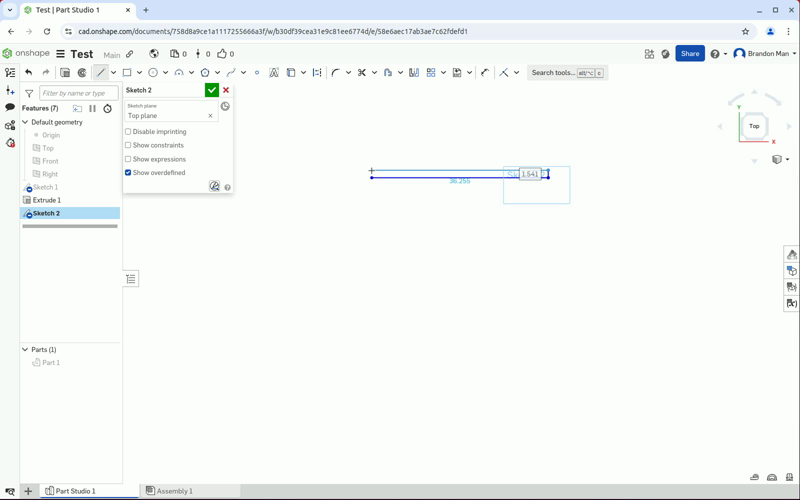
key_up(shift)
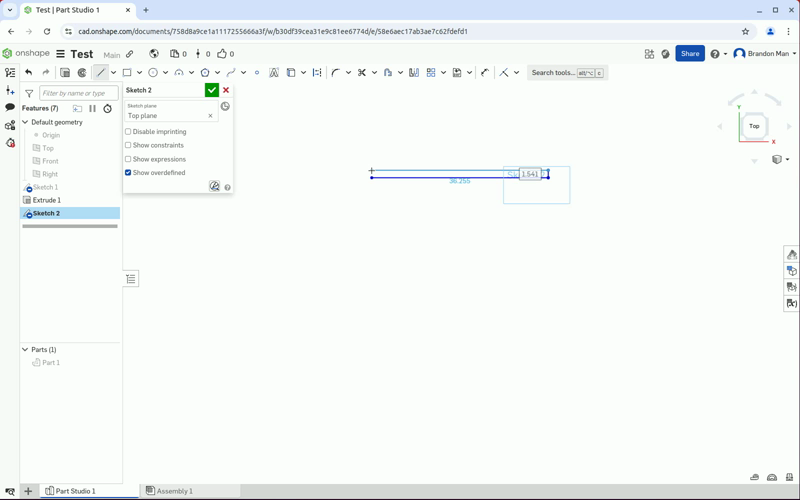
mouse_move(401, 170)
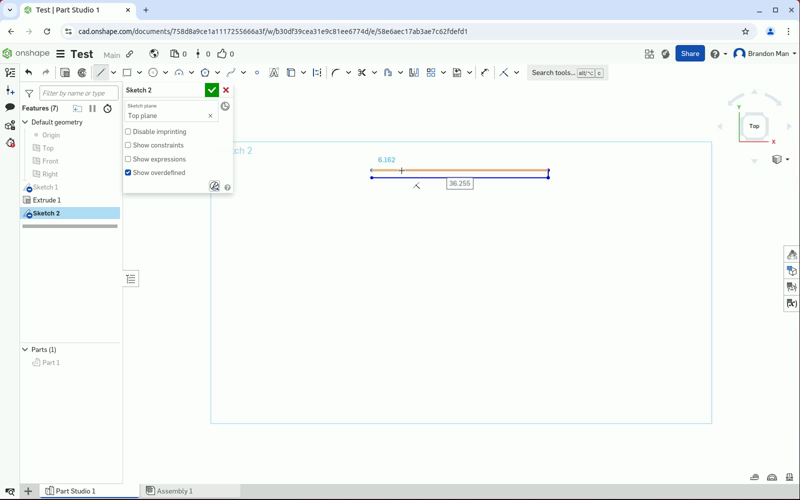
key_down(shift)
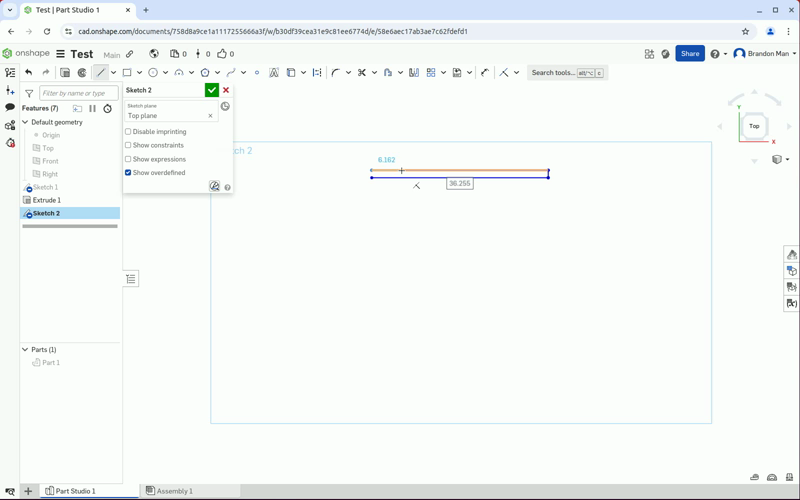
mouse_move(371, 177)
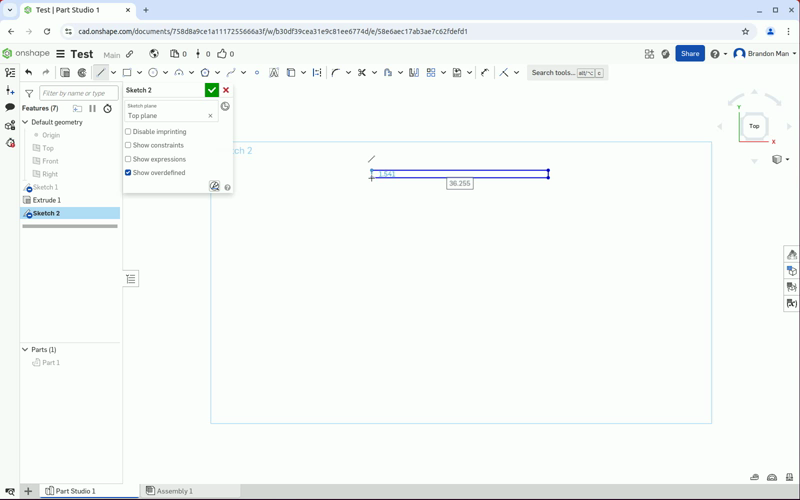
scroll(6)
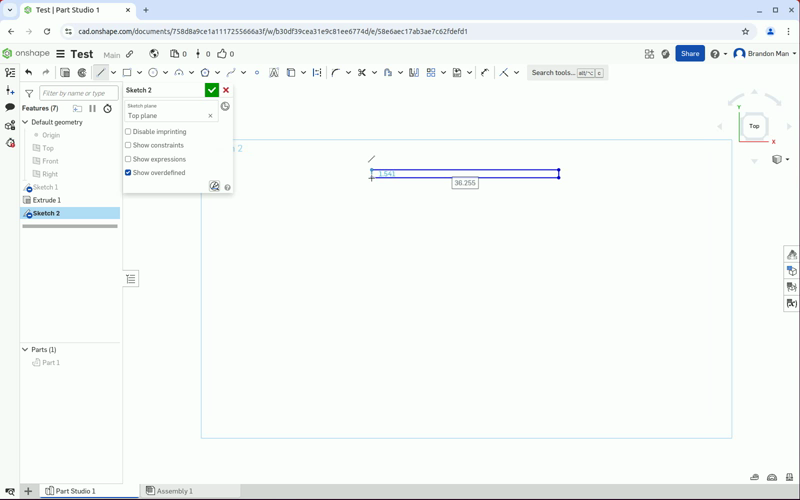
scroll(6)
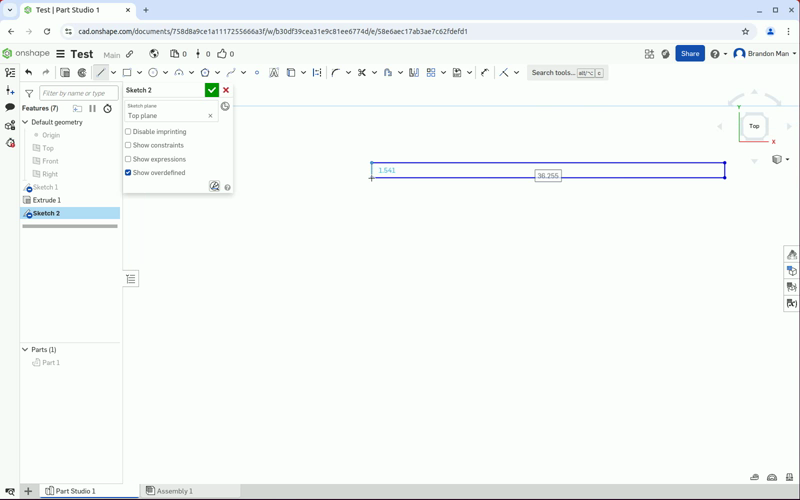
scroll(6)
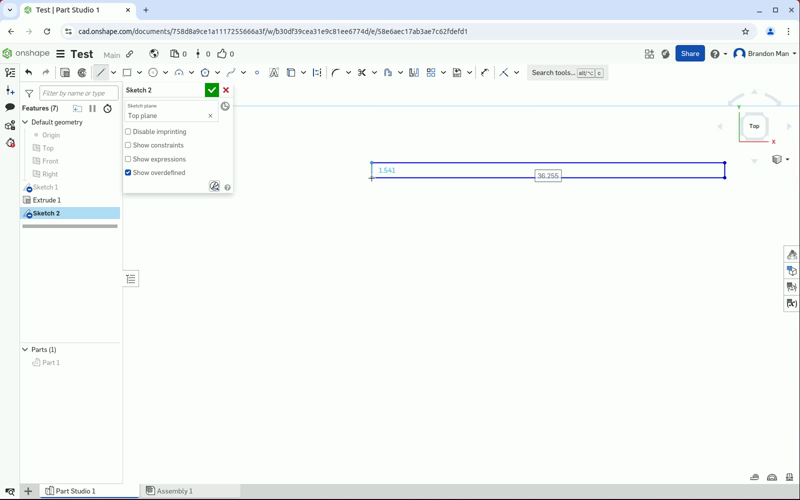
scroll(6)
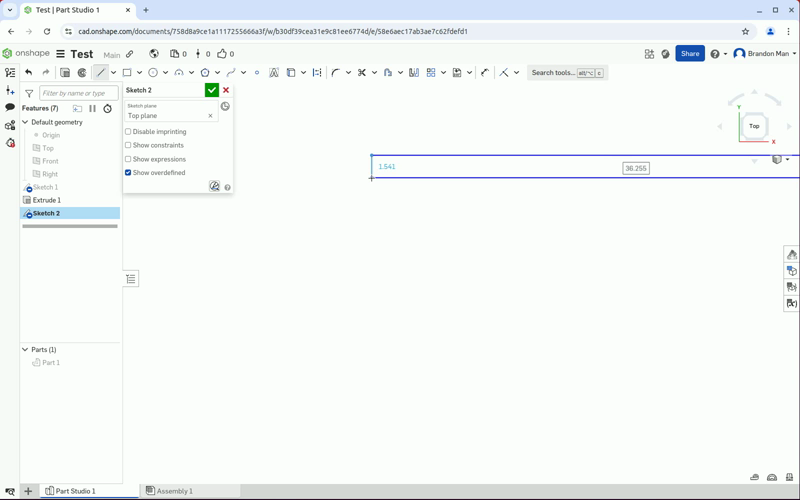
scroll(6)
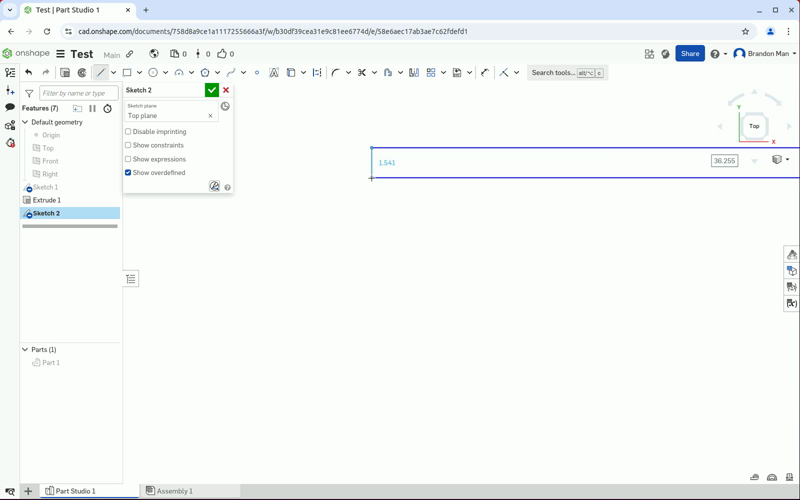
scroll(6)
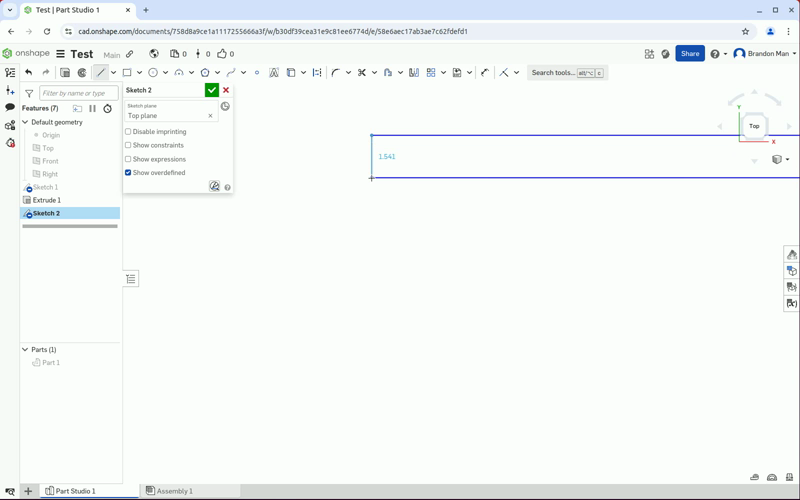
scroll(6)
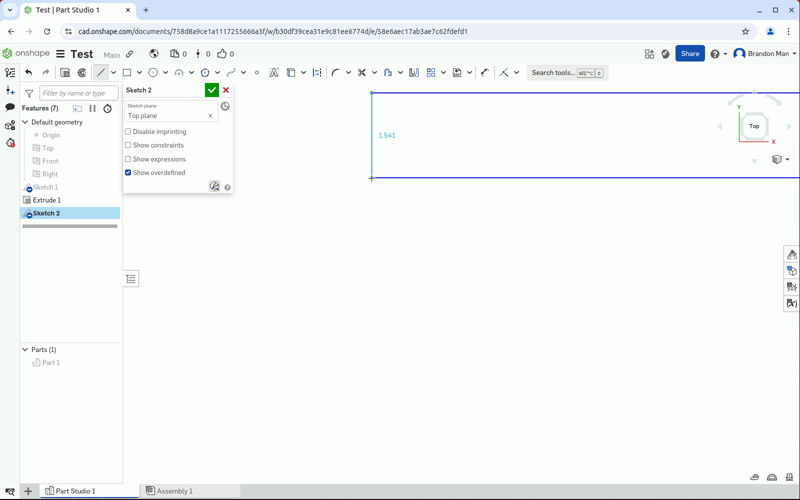
key_up(shift)
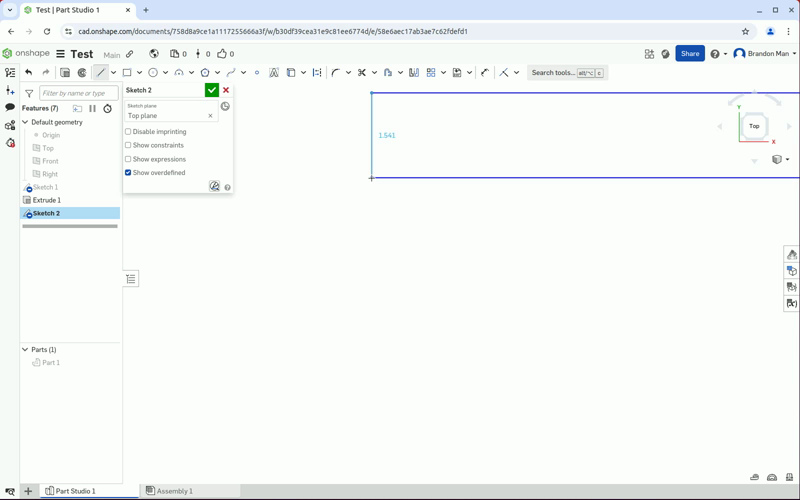
click(371, 177)
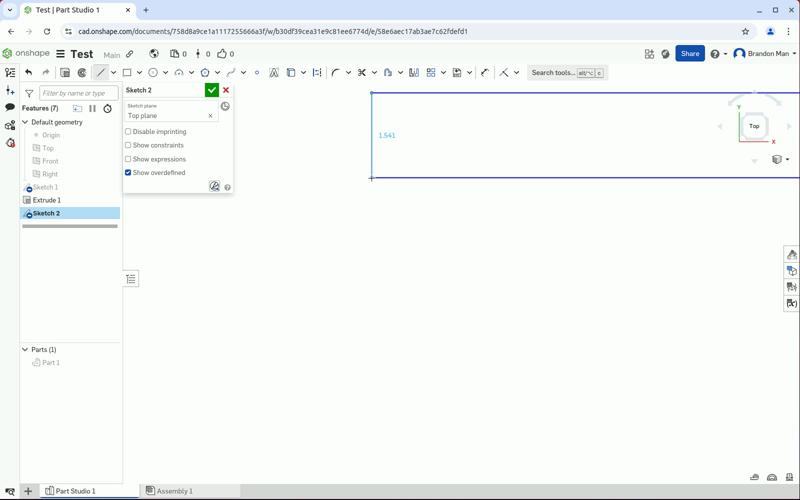
scroll(-6)
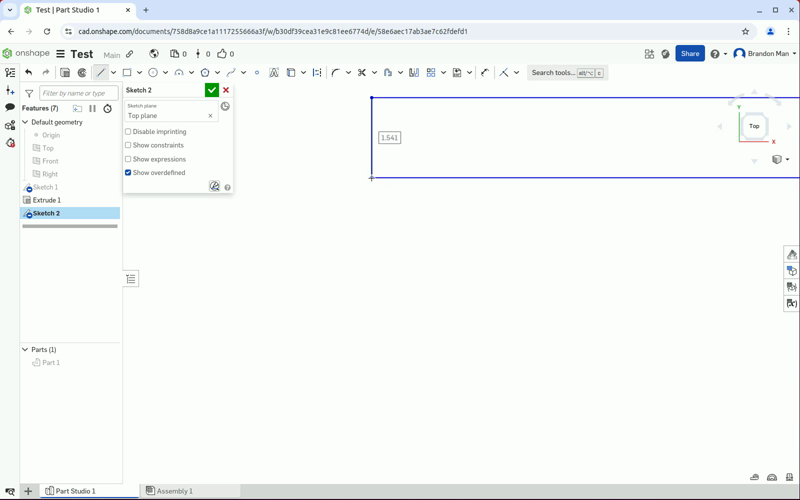
scroll(-6)
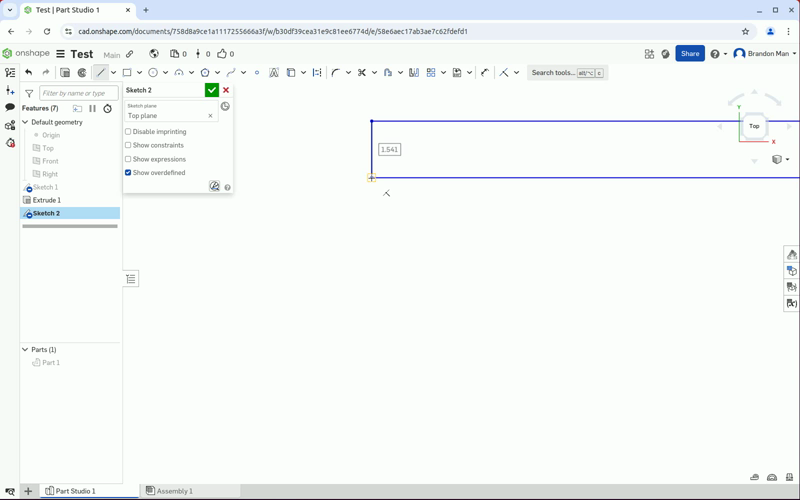
scroll(-6)
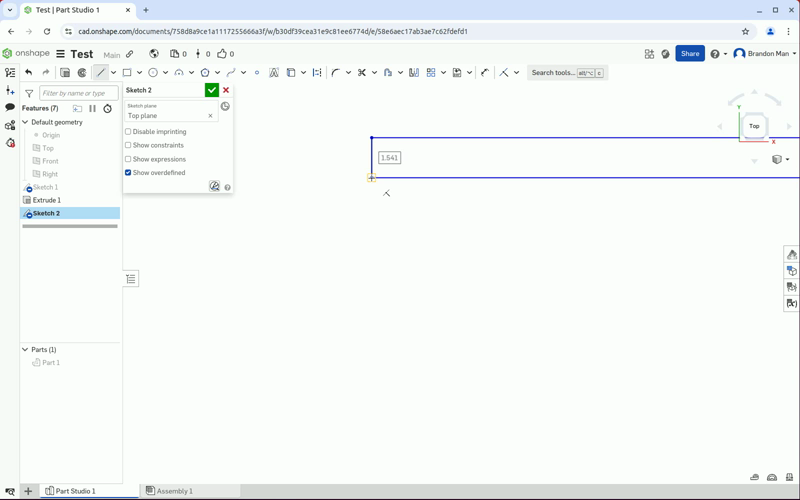
scroll(-6)
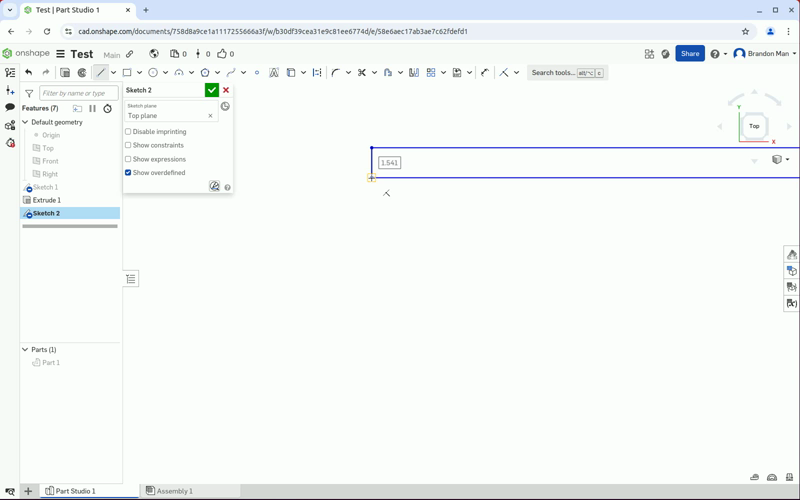
scroll(-6)
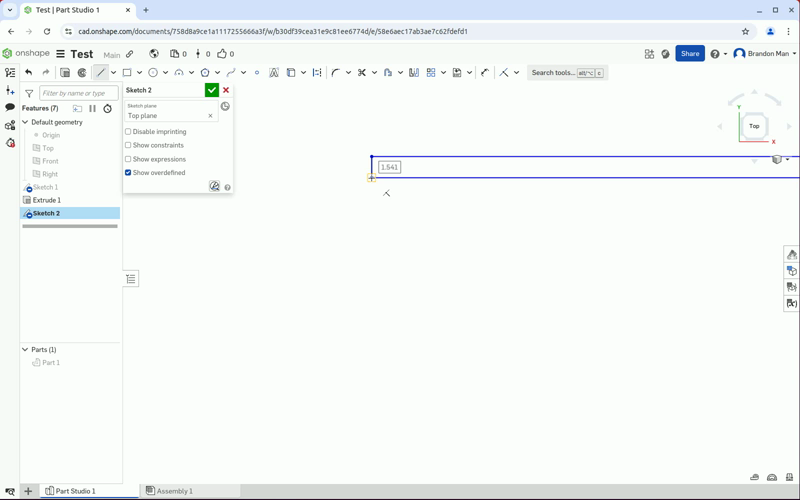
scroll(-6)
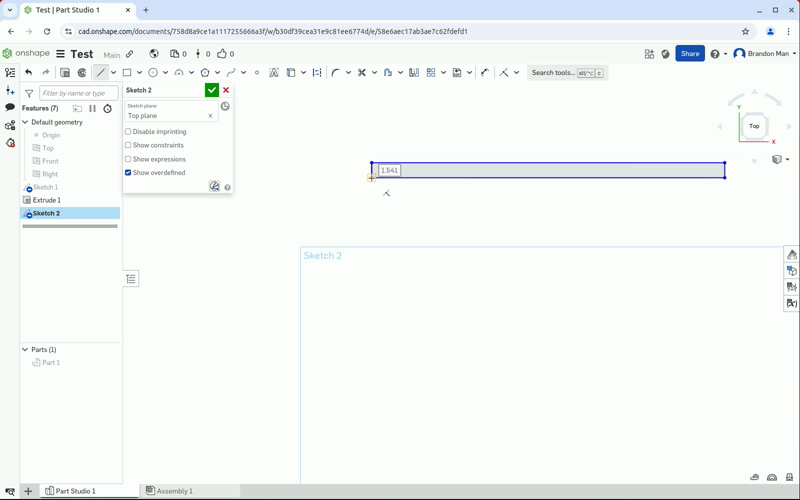
scroll(-6)
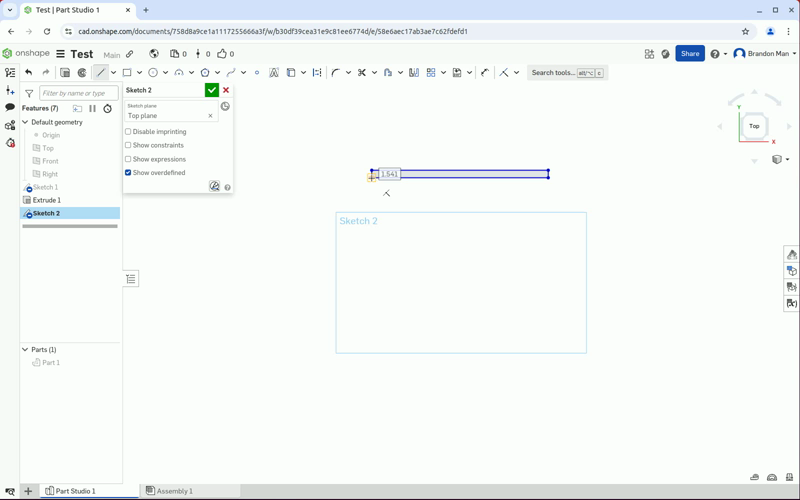
key(esc)
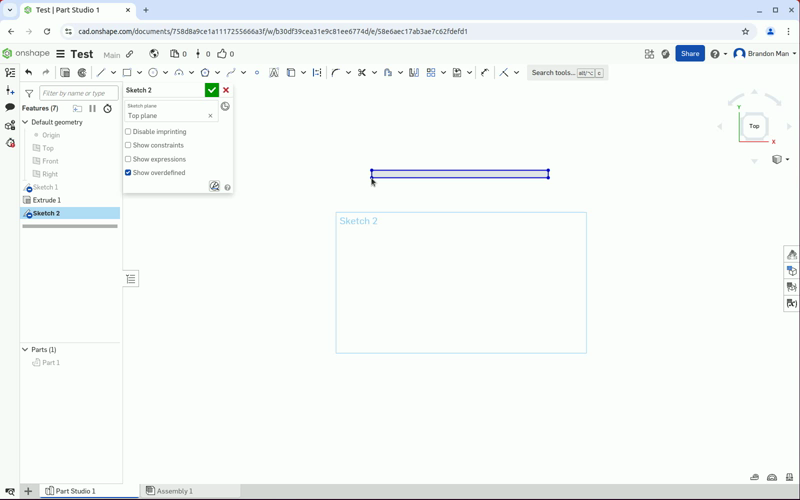
mouse_move(405, 175)
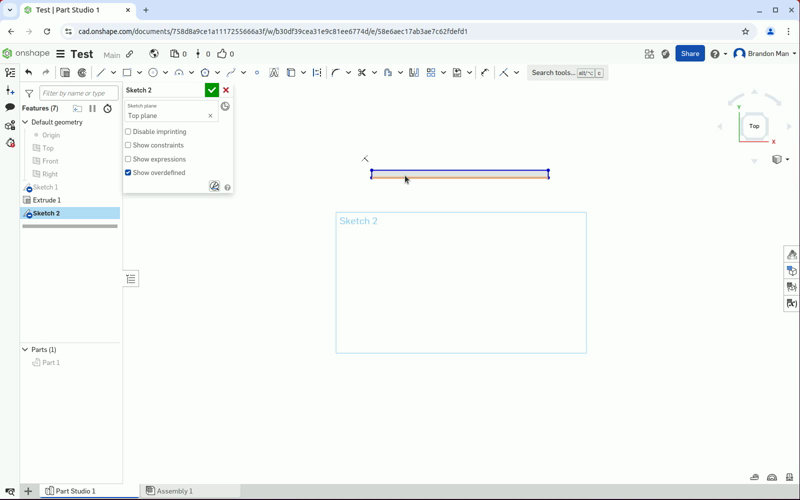
scroll(6)
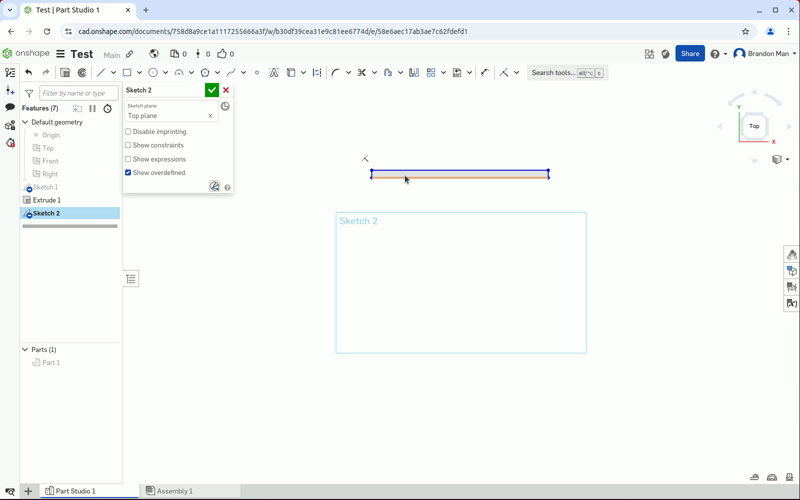
scroll(6)
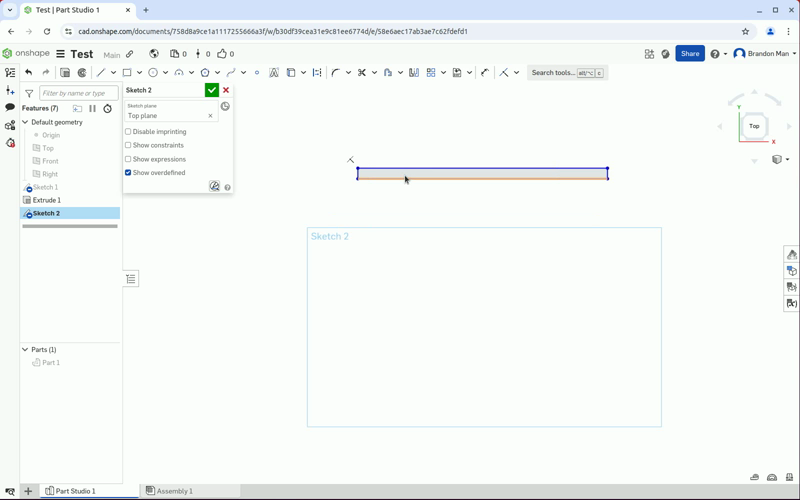
scroll(6)
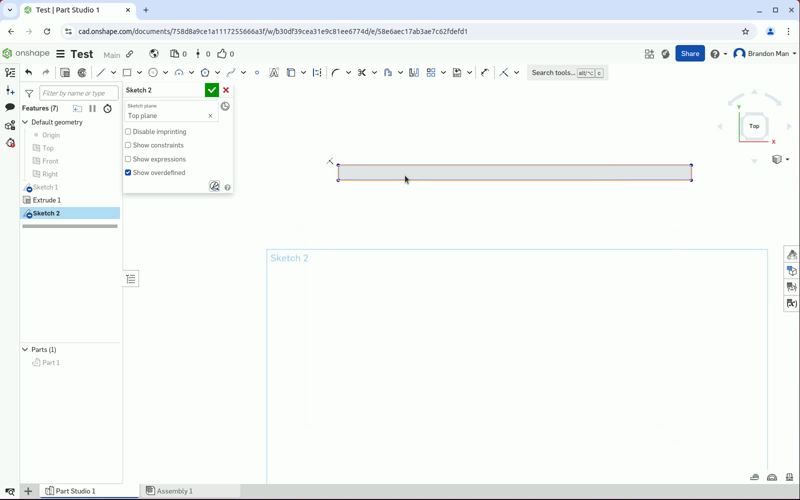
scroll(6)
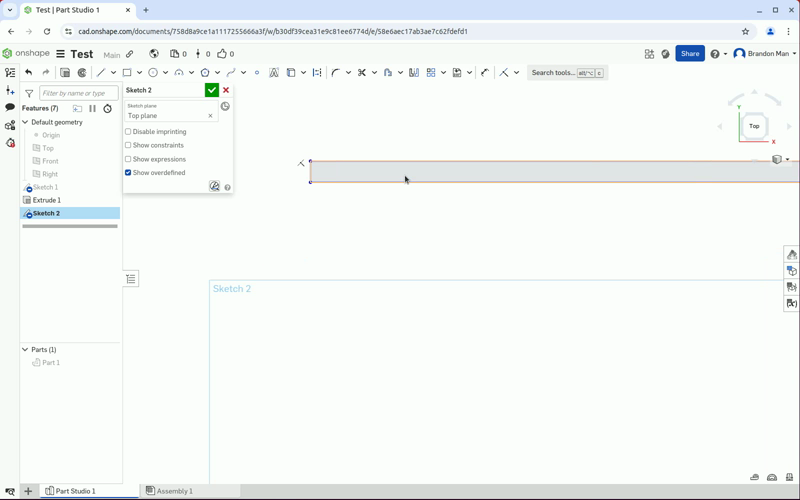
scroll(6)
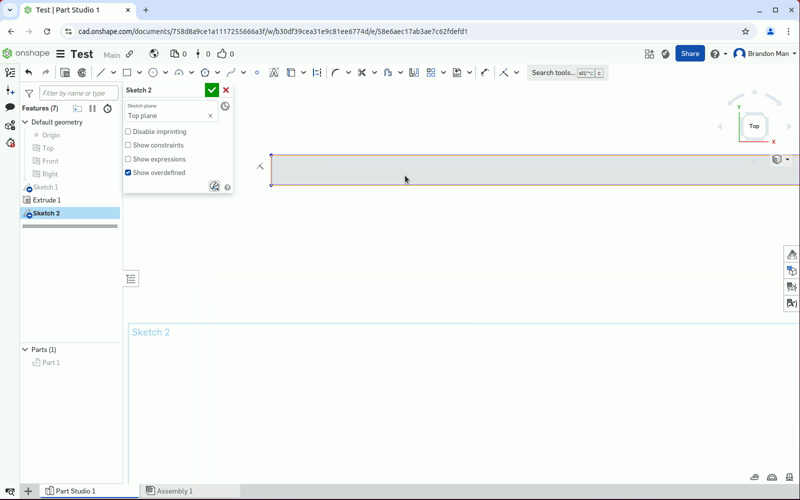
scroll(6)
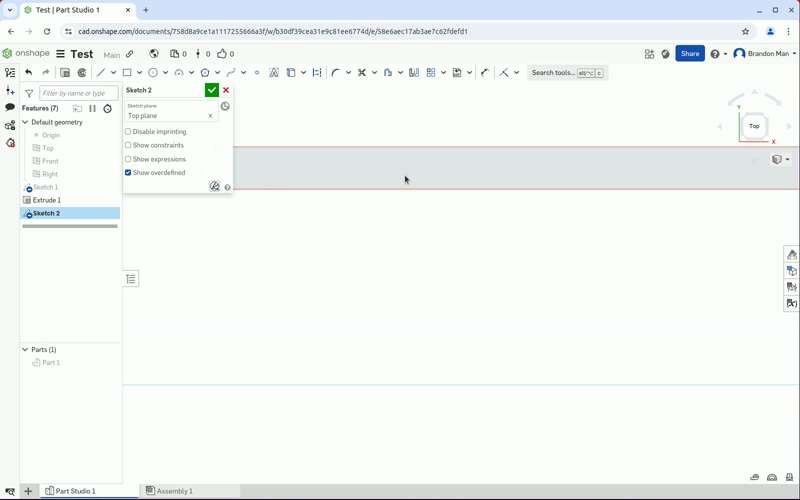
scroll(6)
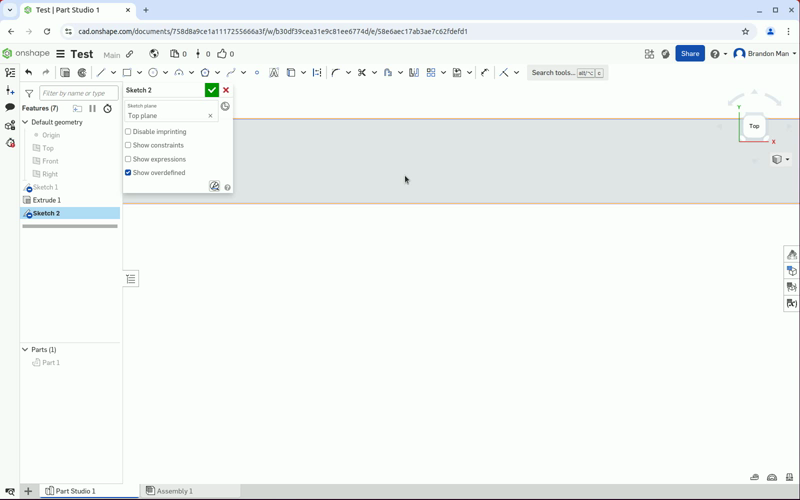
click(405, 175)
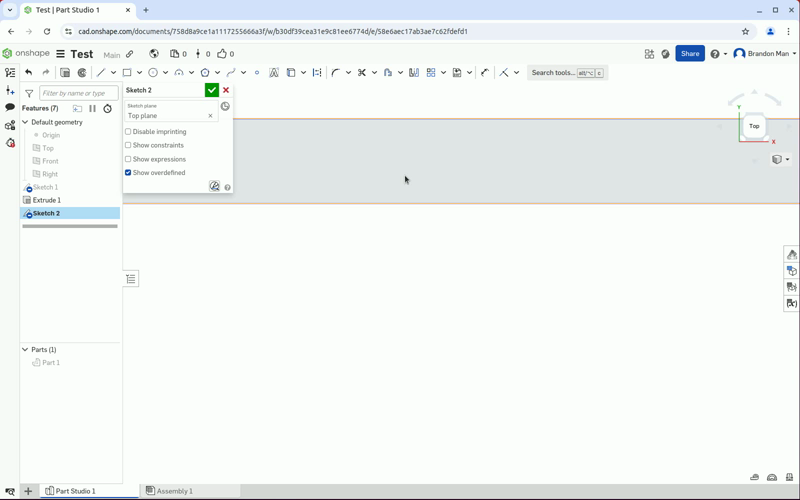
scroll(-6)
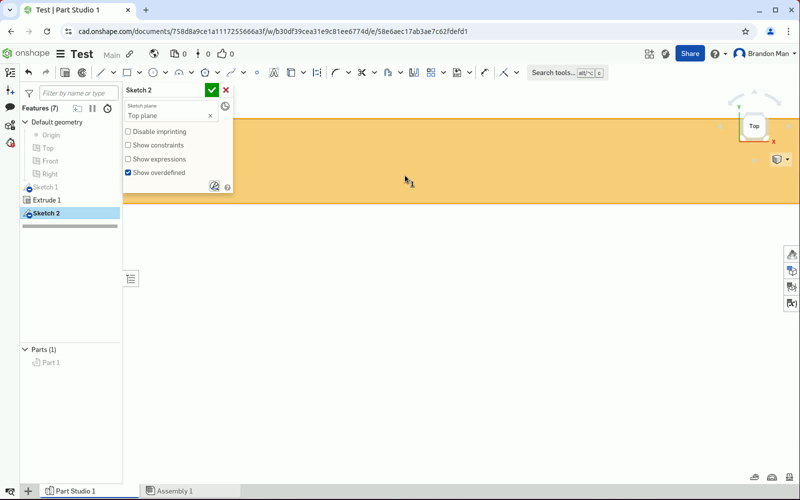
scroll(-6)
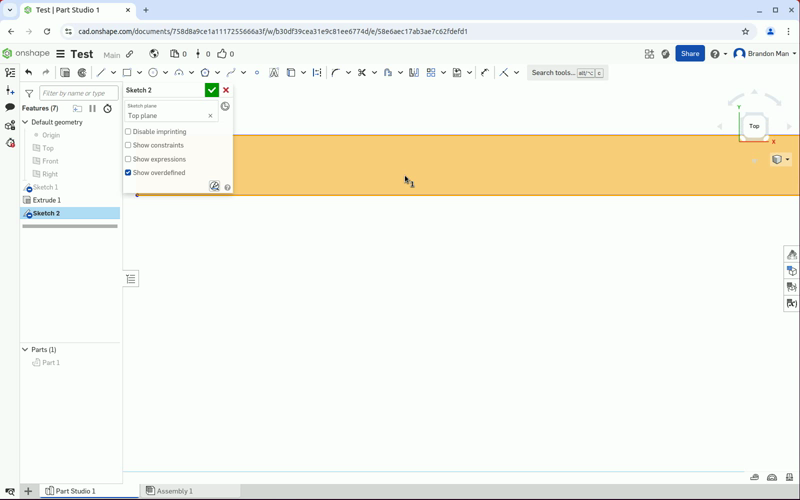
scroll(-6)
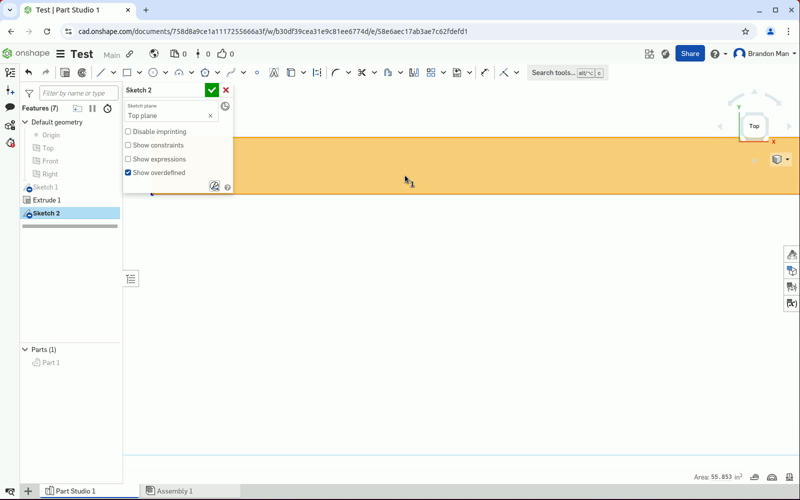
scroll(-6)
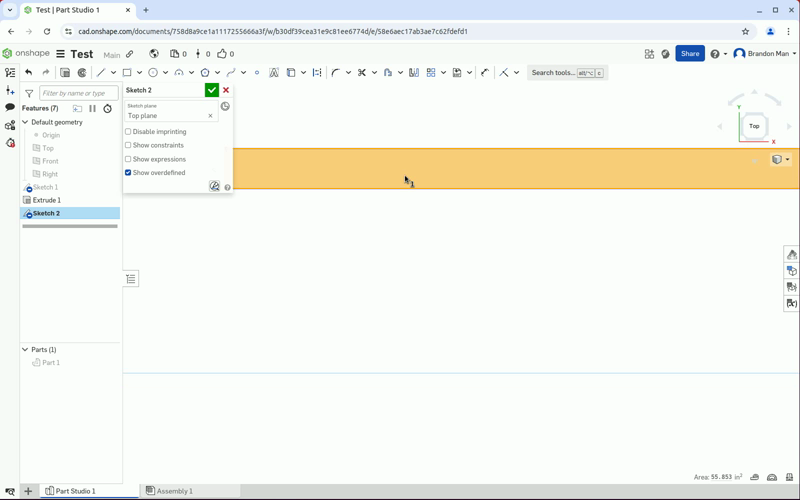
scroll(-6)
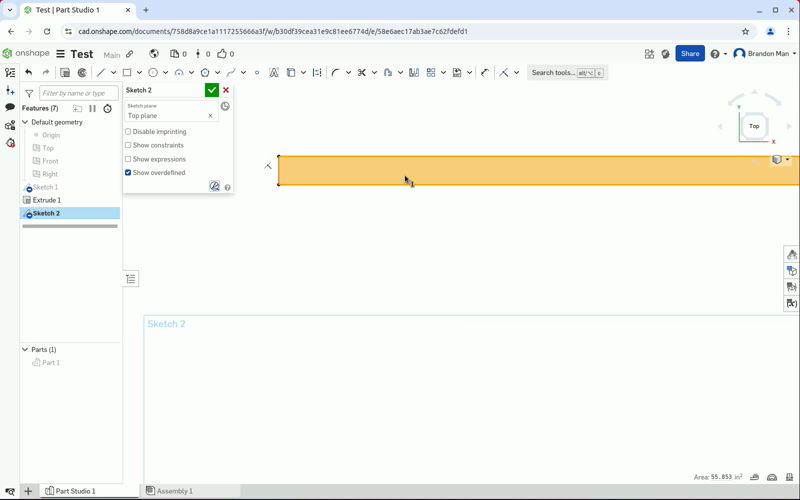
scroll(-6)
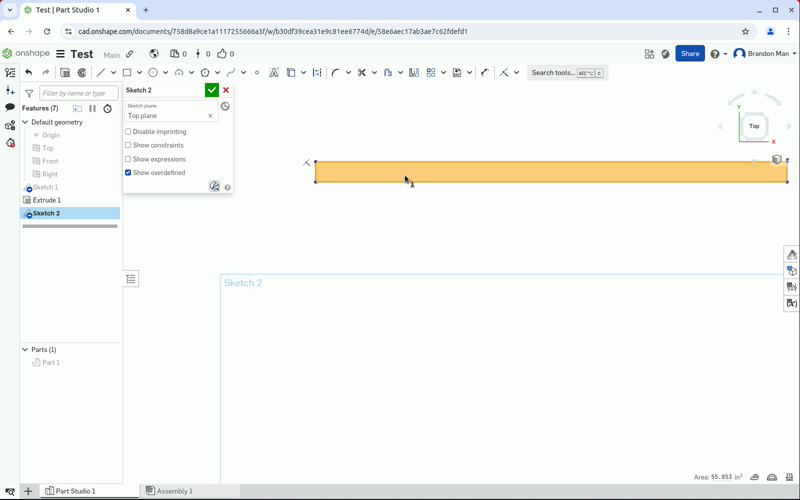
scroll(-6)
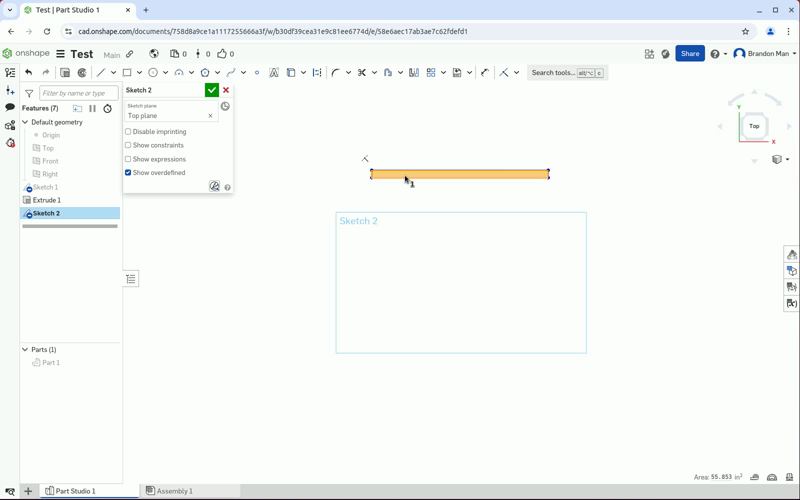
mouse_move(73, 352)
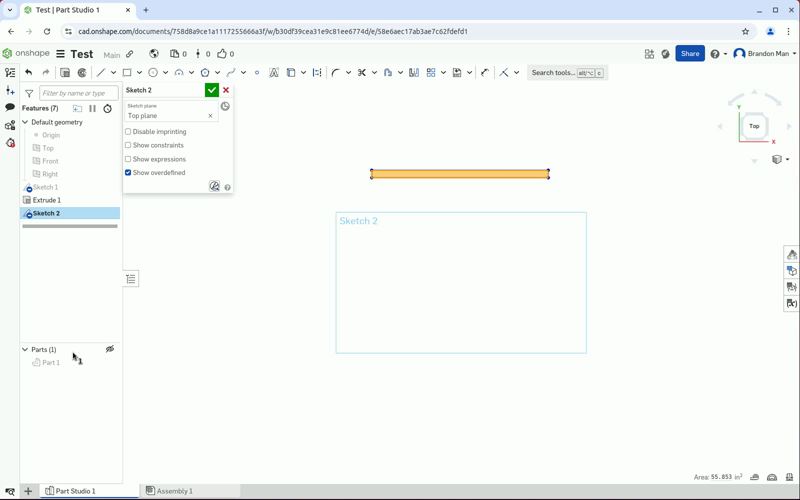
key(shift+y)
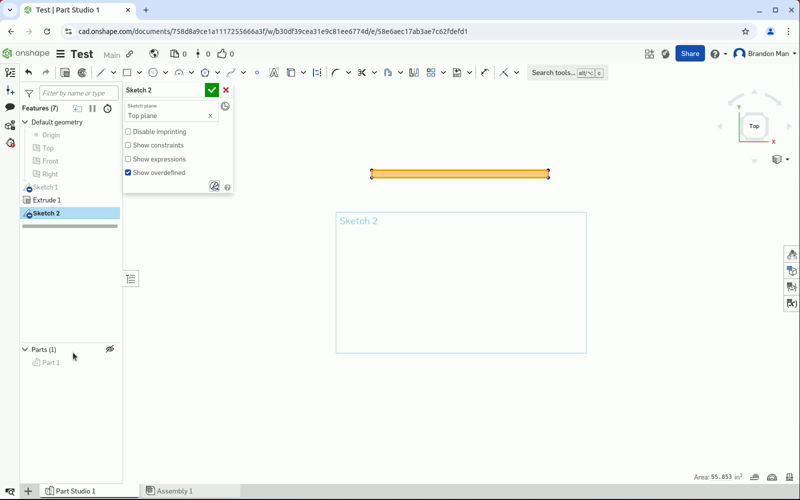
key(shift+e)
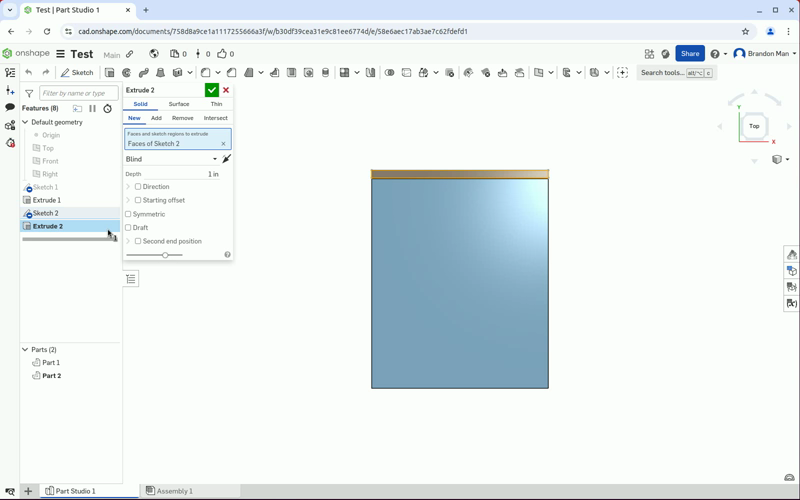
mouse_move(143, 106)
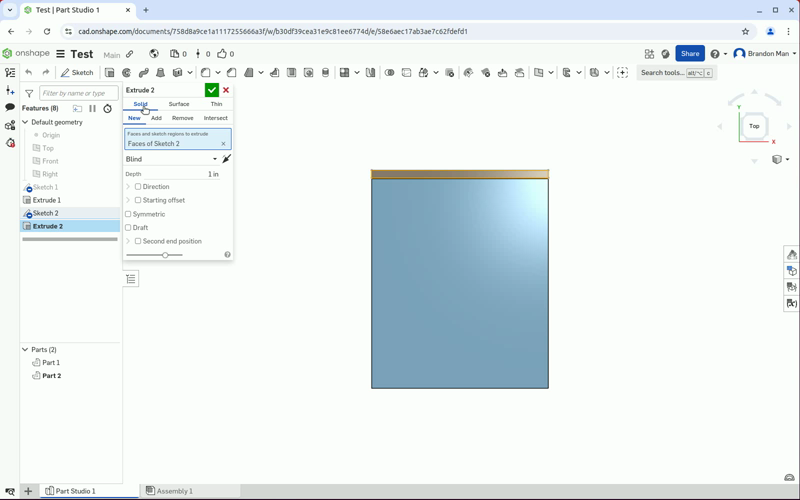
click(143, 106)
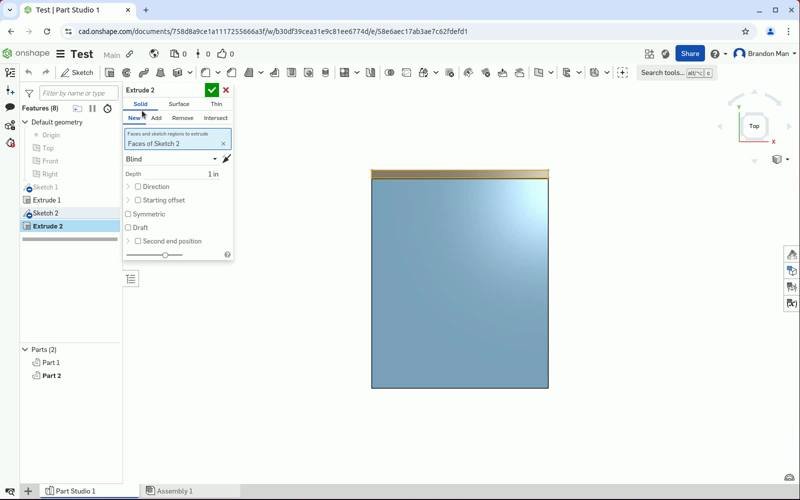
mouse_move(137, 120)
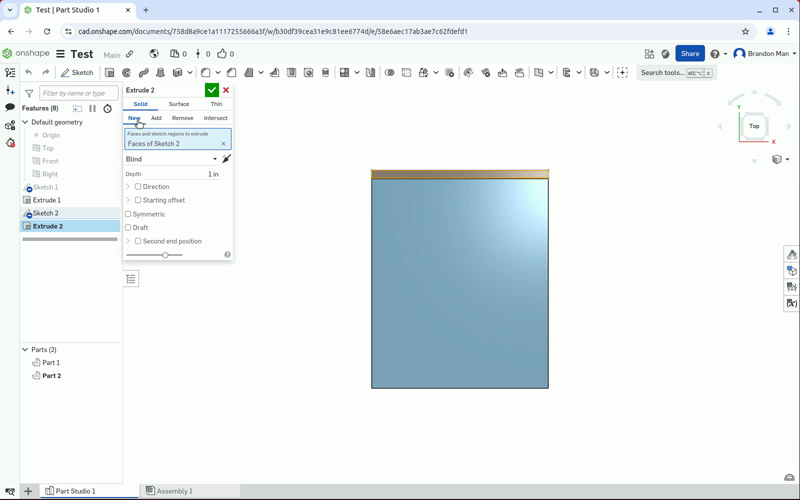
click(137, 120)
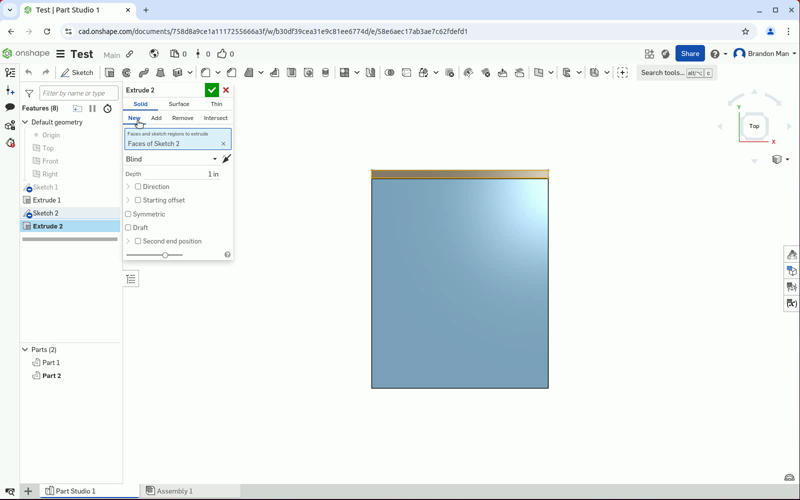
key(tab, 4)
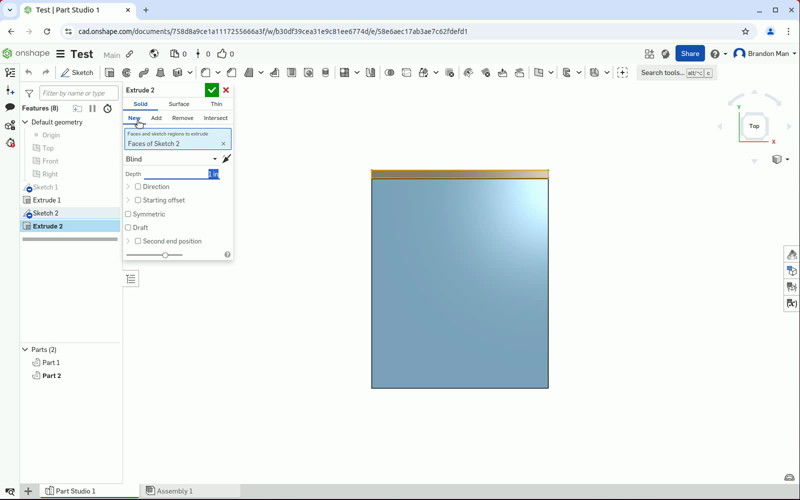
text(-8.666)
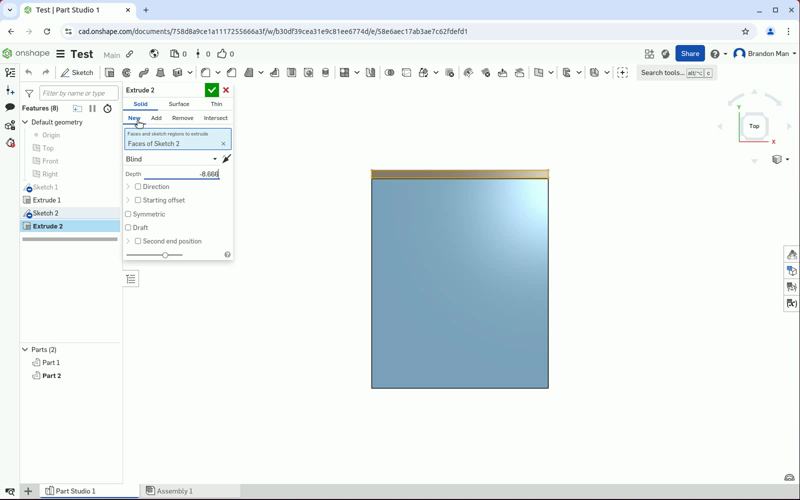
key(enter)
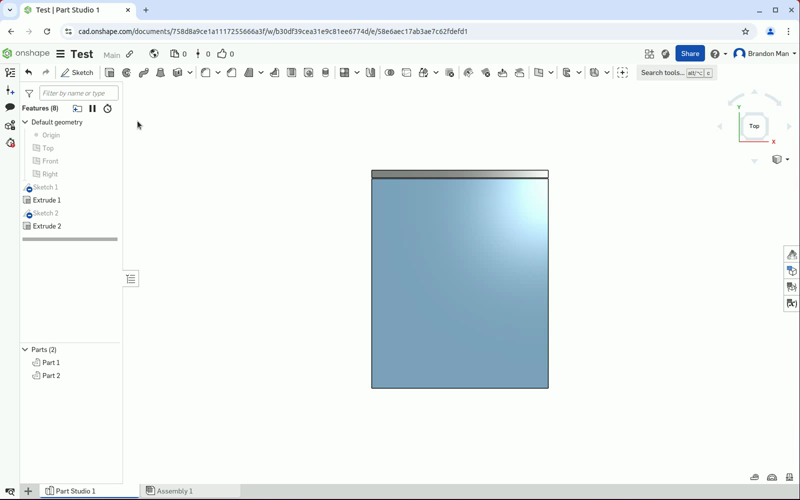
key(shift+h)
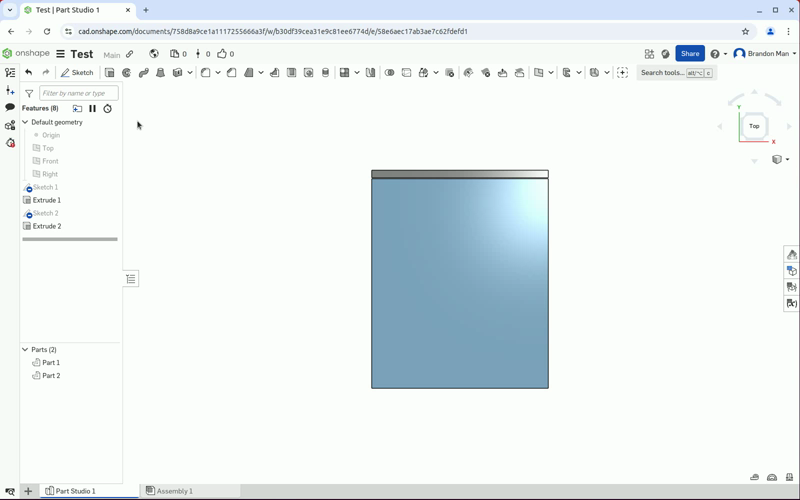
key(shift+h)
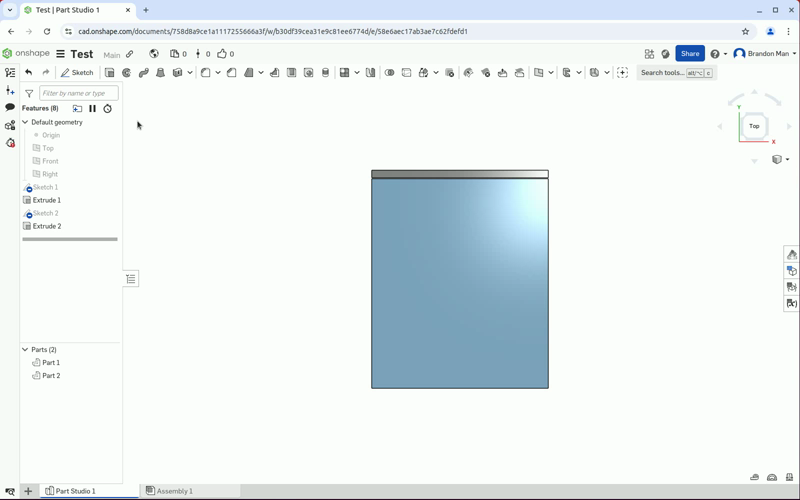
mouse_move(73, 189)
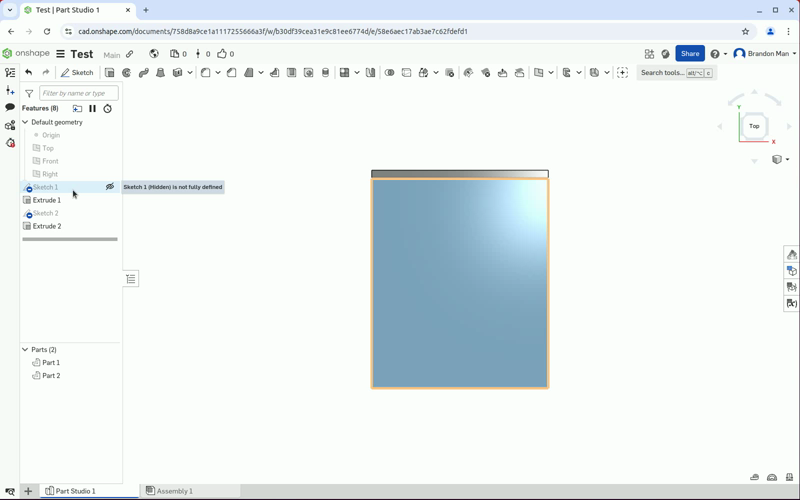
click(73, 189)
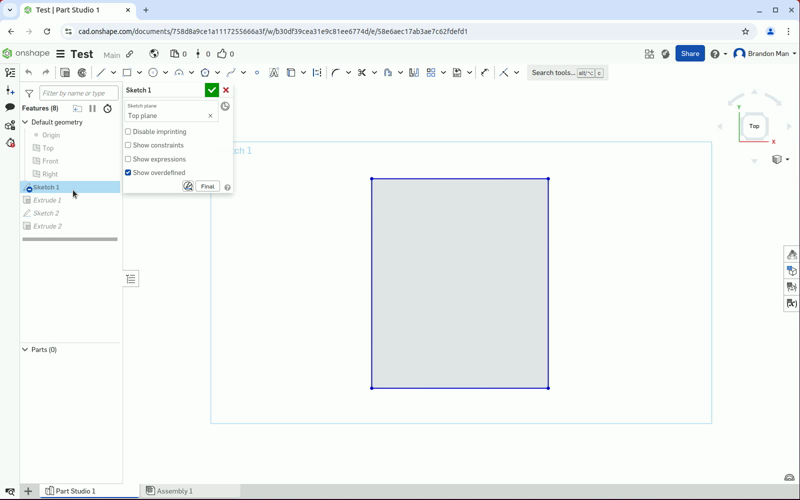
mouse_move(229, 92)
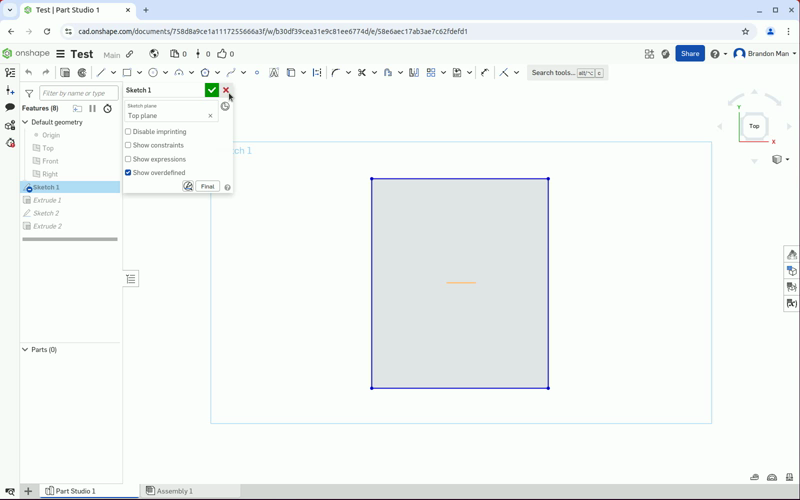
click(229, 92)
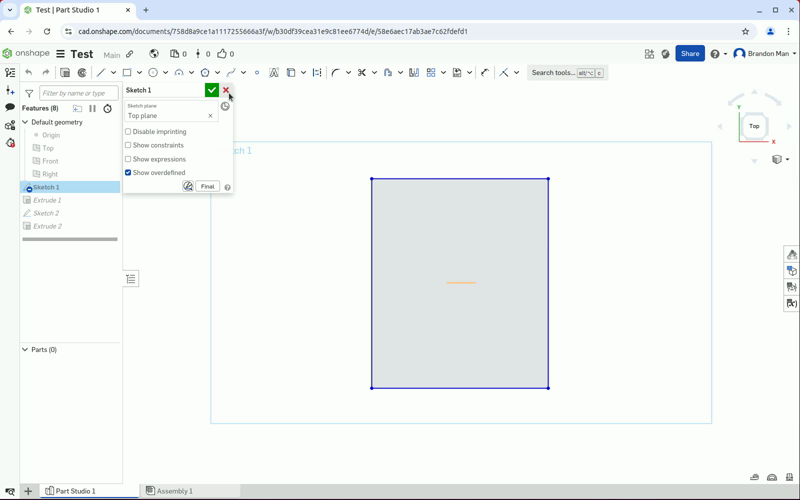
key(shift+s)
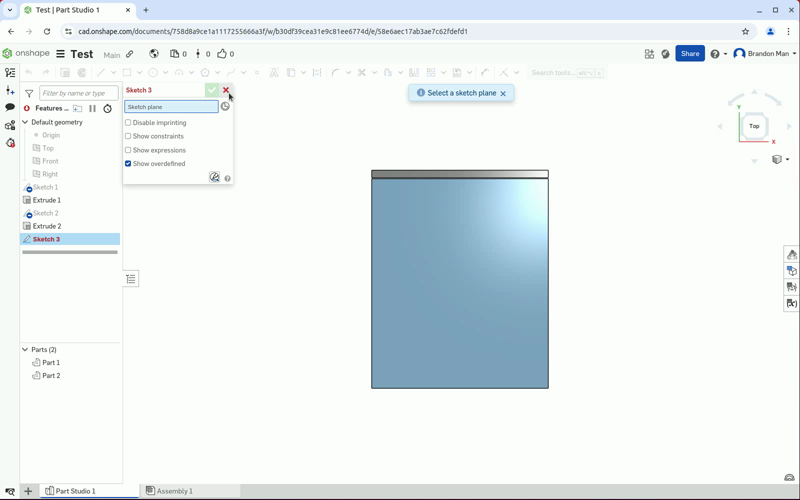
mouse_move(73, 150)
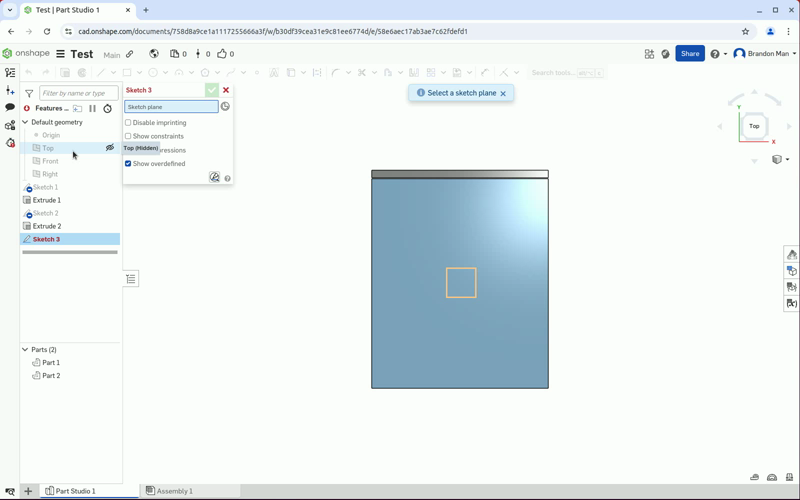
click(73, 150)
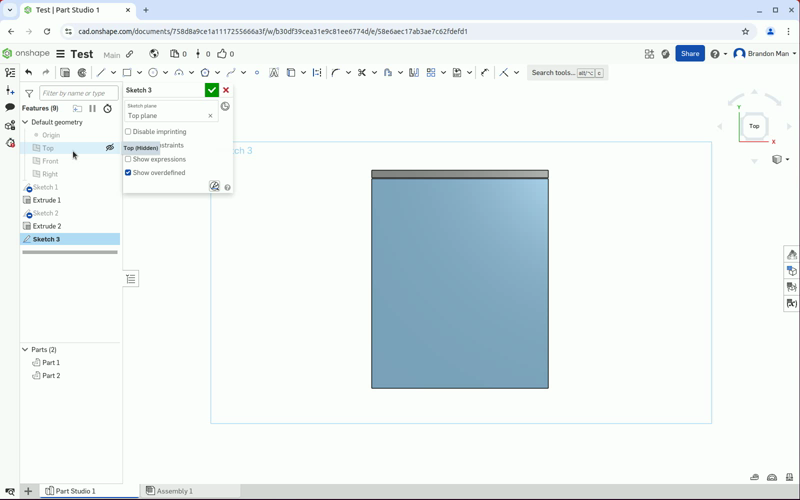
mouse_move(73, 352)
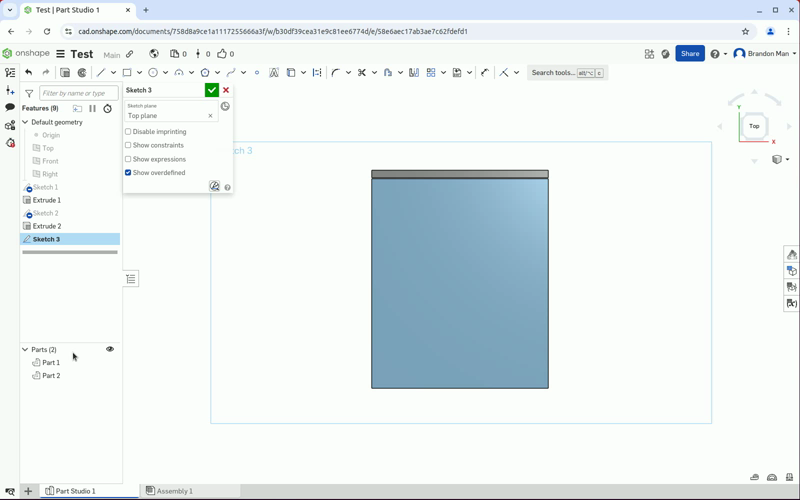
key(y)
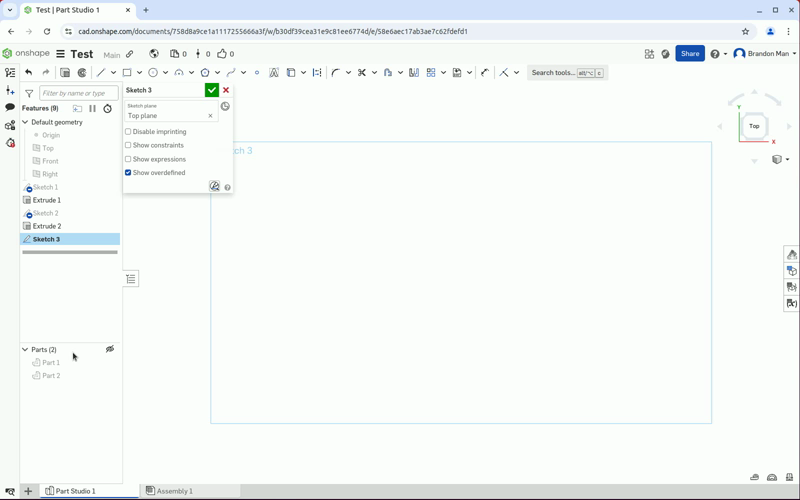
key(l)
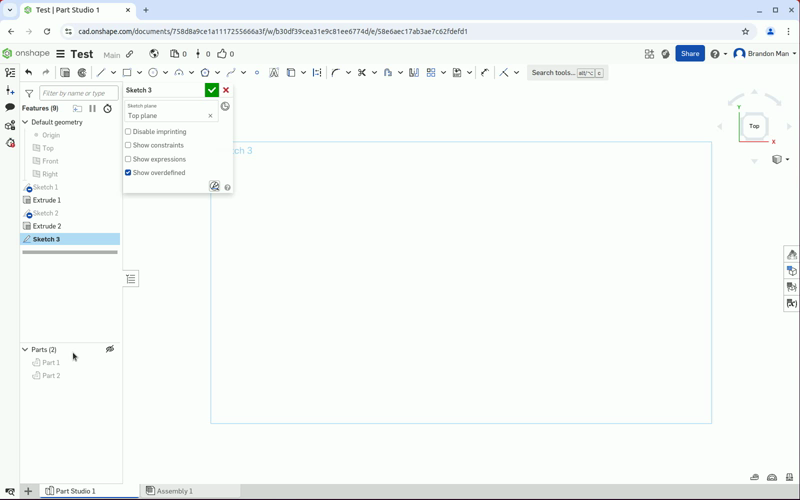
key_down(shift)
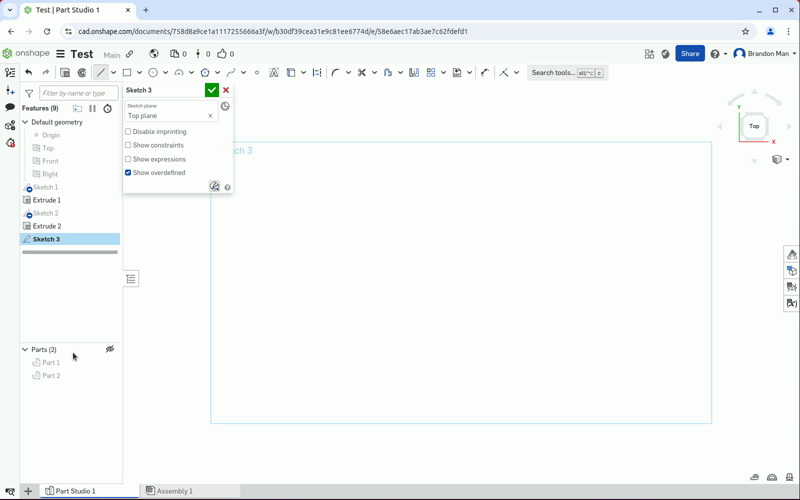
mouse_move(371, 395)
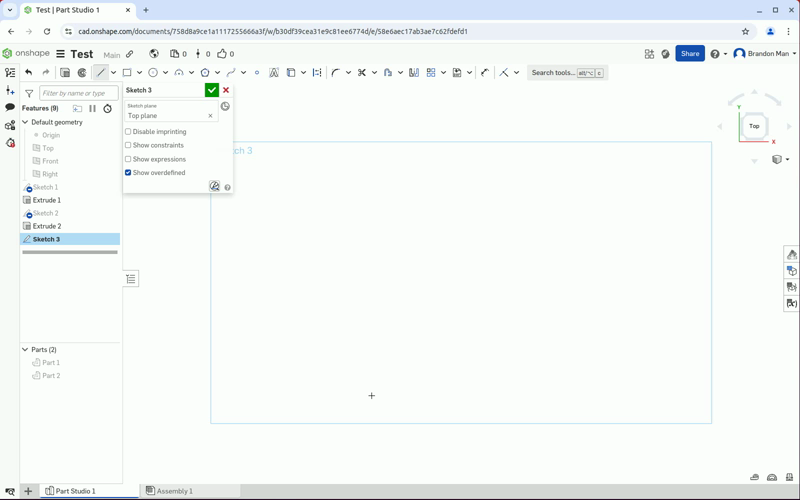
click(371, 395)
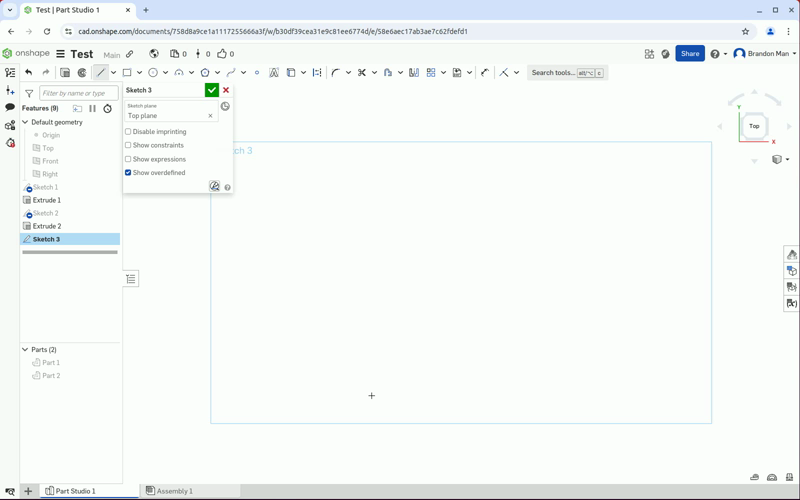
key_up(shift)
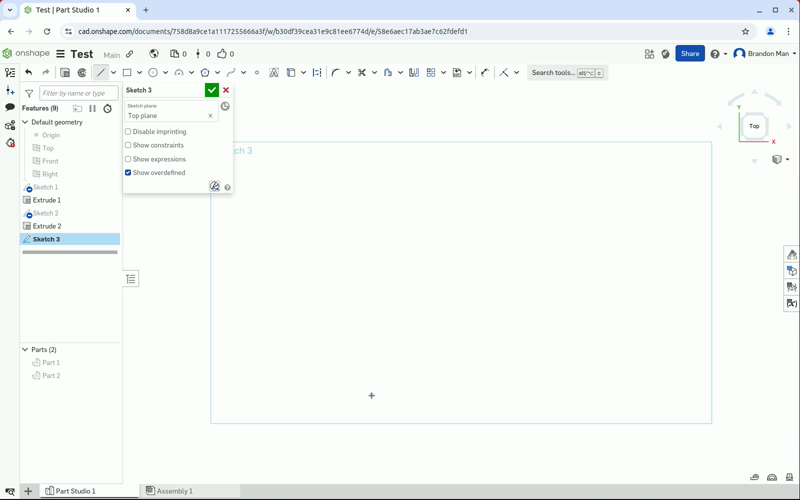
key_down(shift)
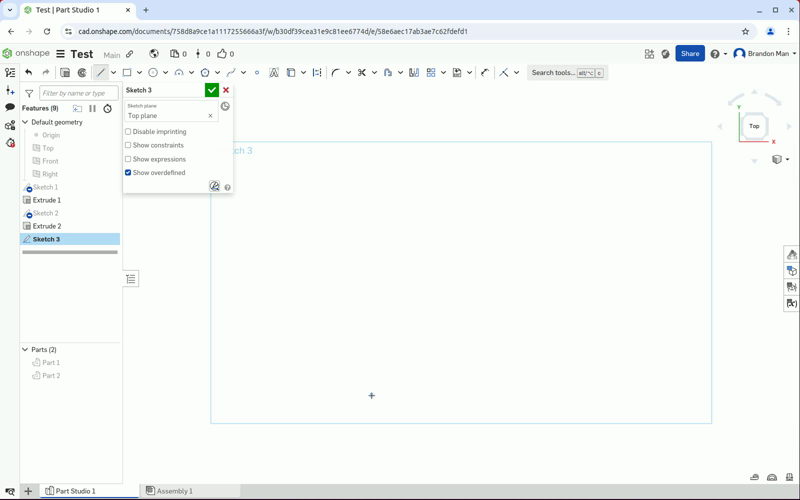
mouse_move(548, 395)
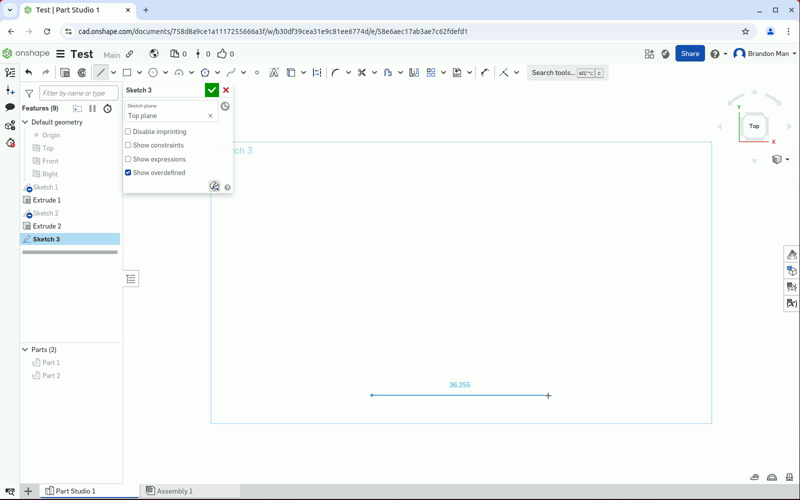
click(548, 395)
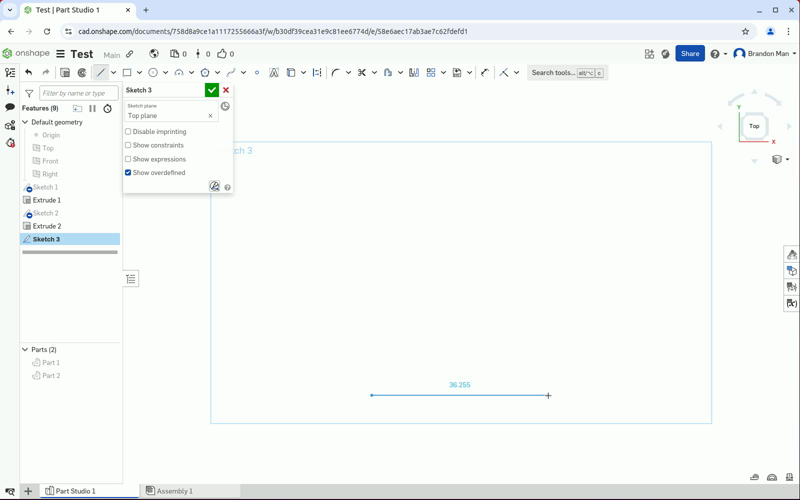
key_up(shift)
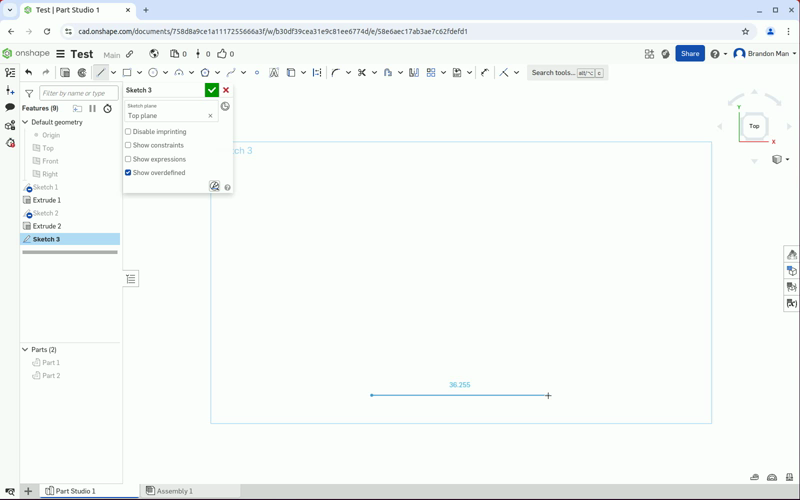
key_down(shift)
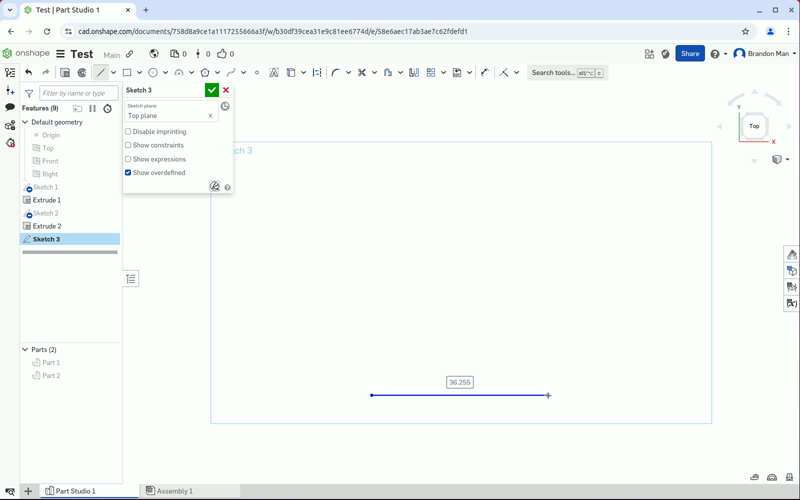
mouse_move(578, 395)
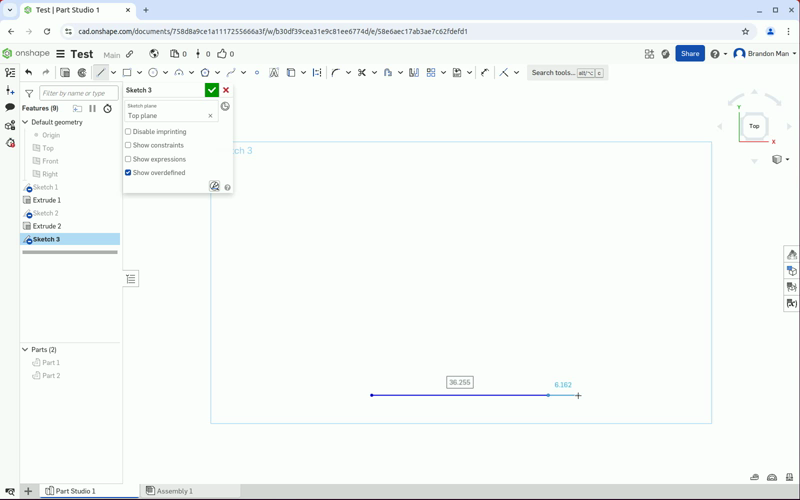
mouse_move(548, 387)
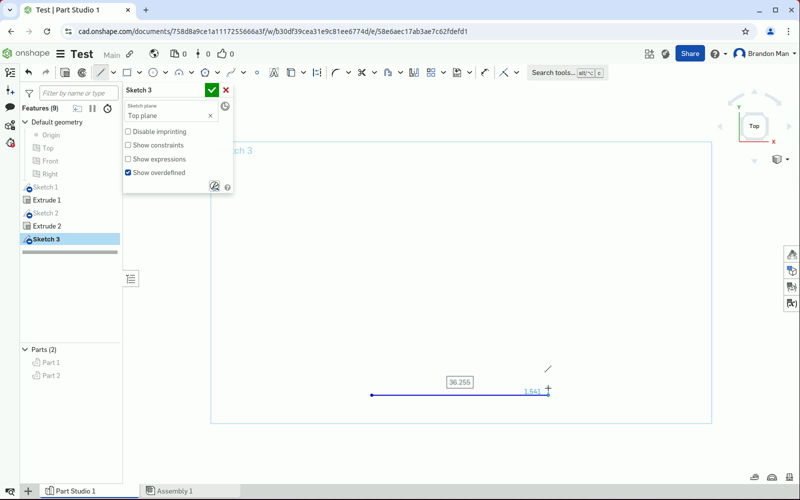
scroll(6)
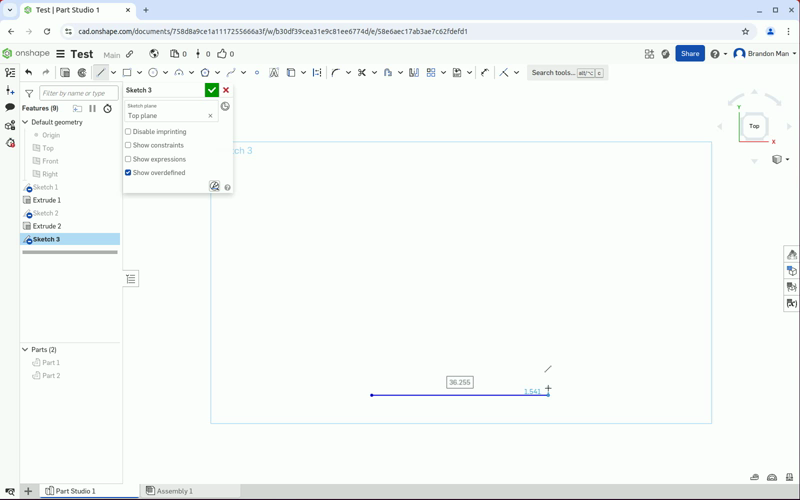
scroll(6)
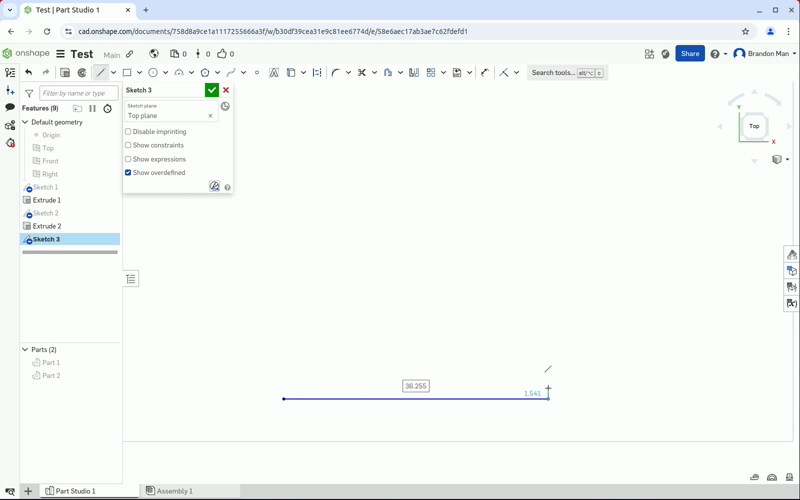
scroll(6)
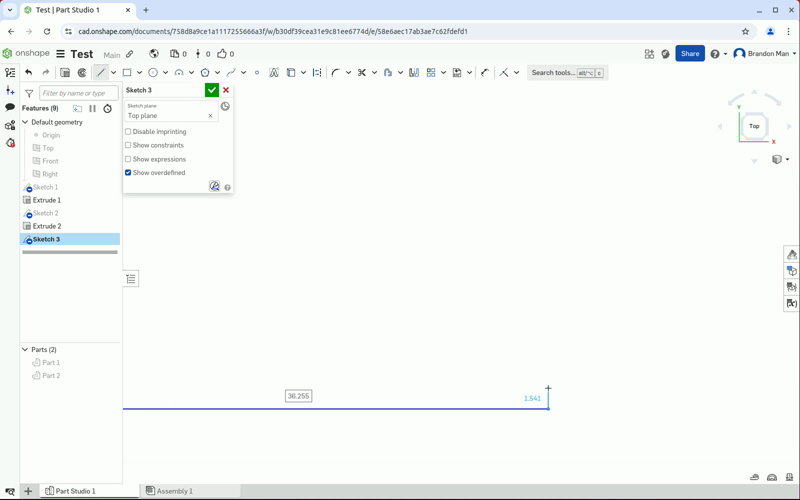
scroll(6)
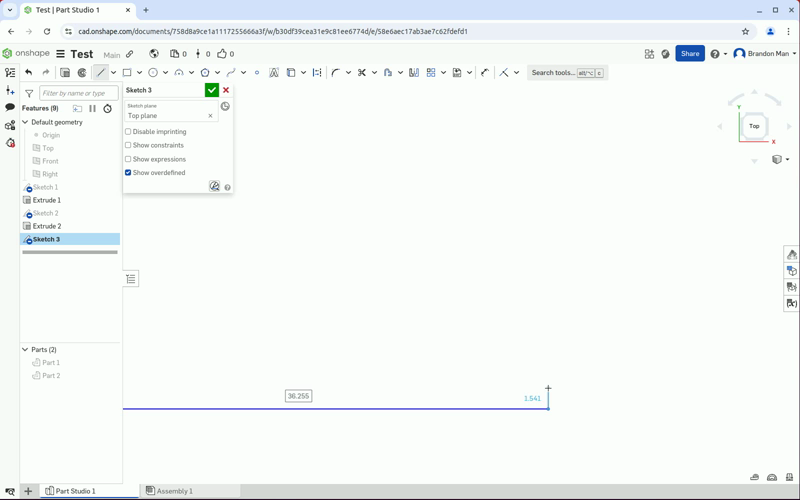
scroll(6)
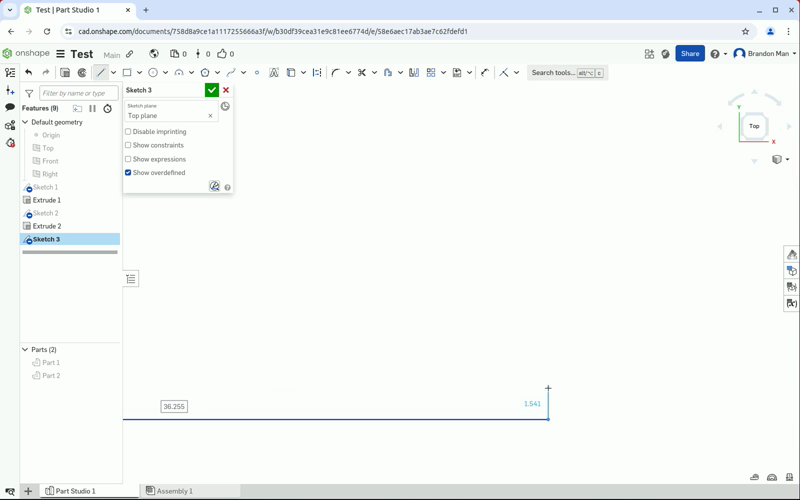
scroll(6)
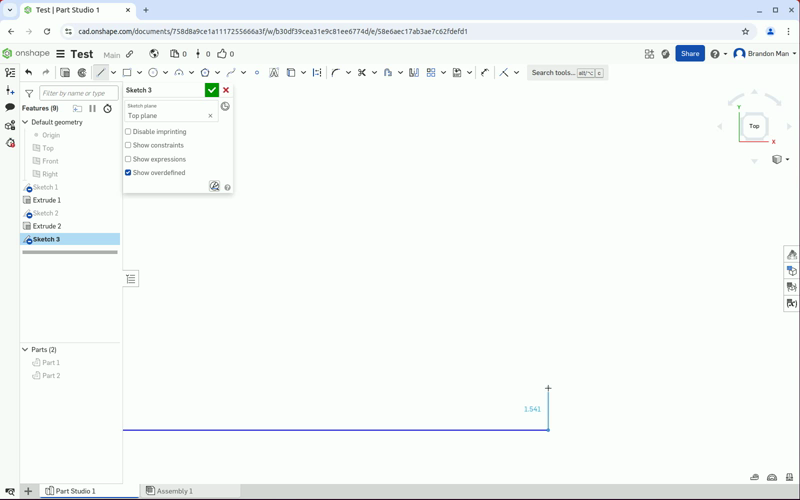
scroll(6)
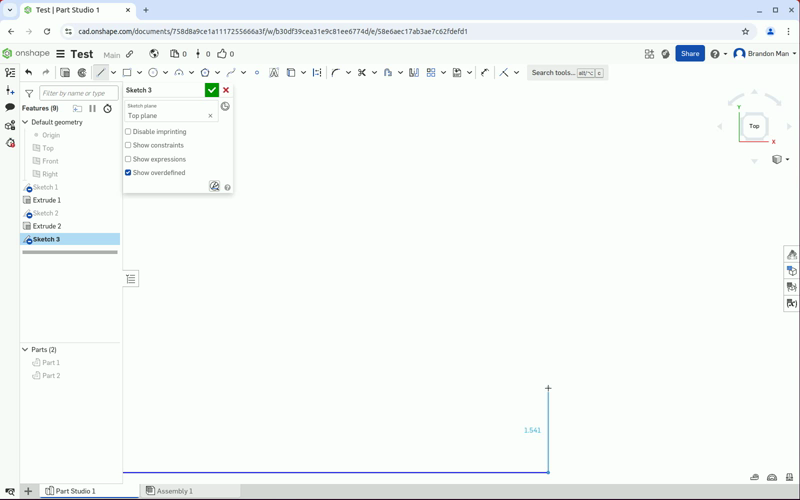
click(548, 387)
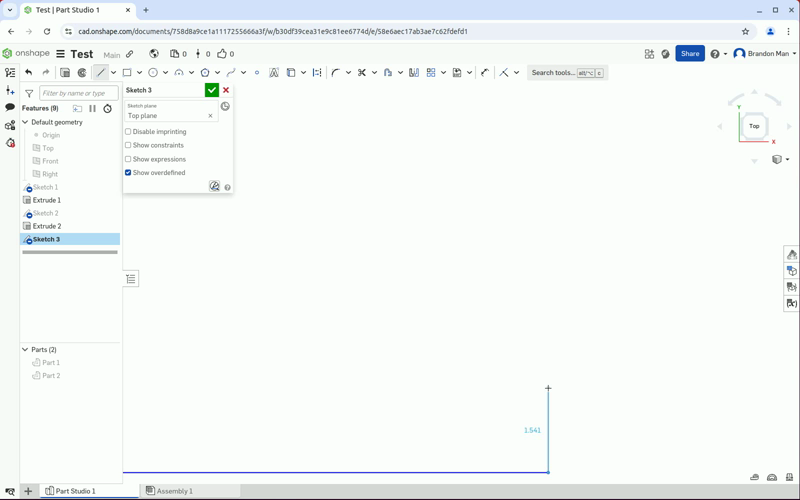
scroll(-6)
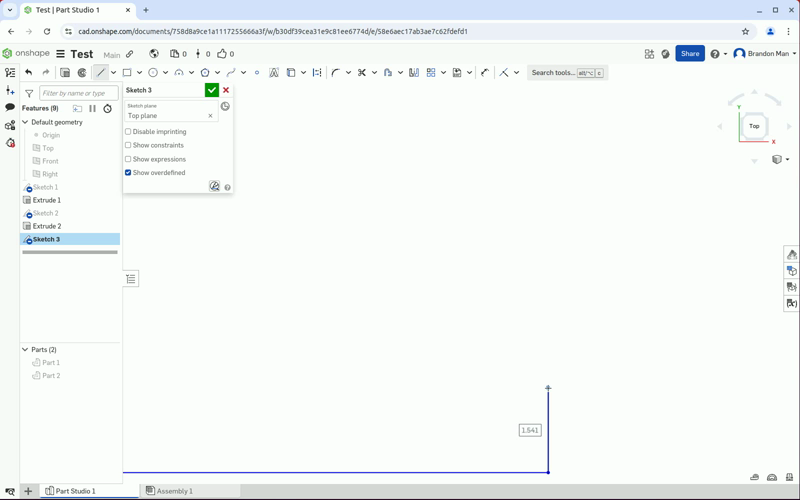
scroll(-6)
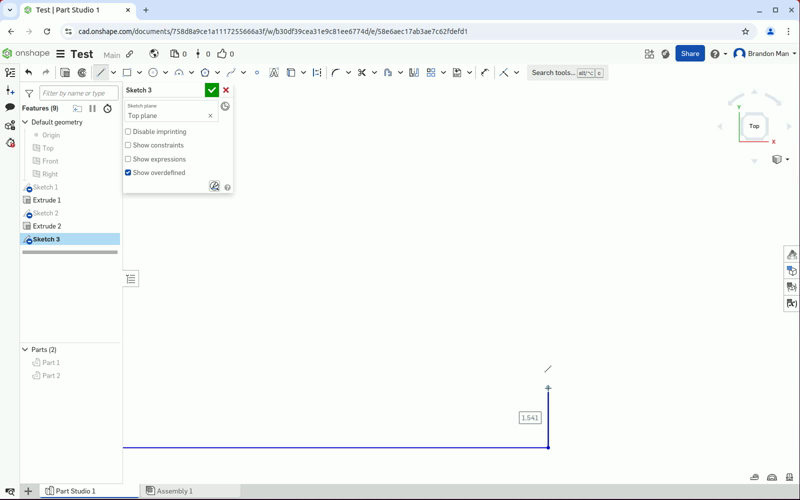
scroll(-6)
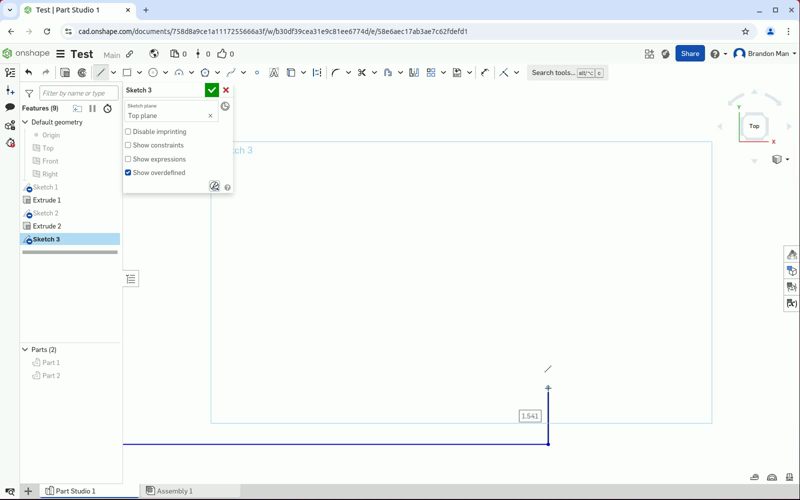
scroll(-6)
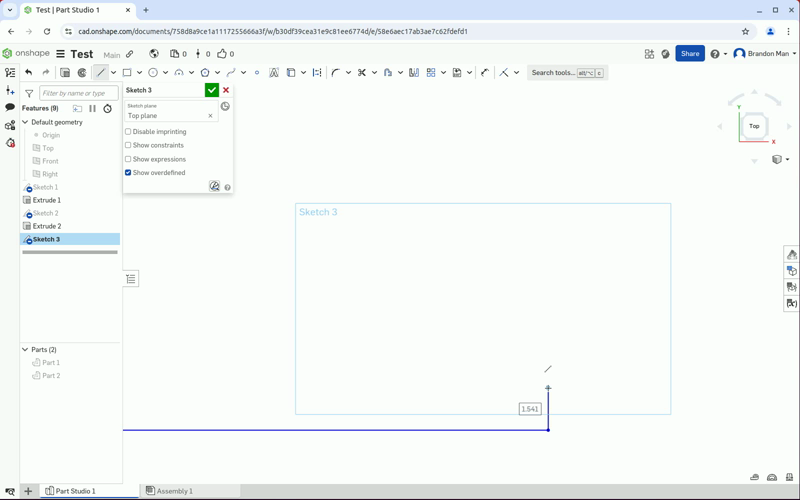
scroll(-6)
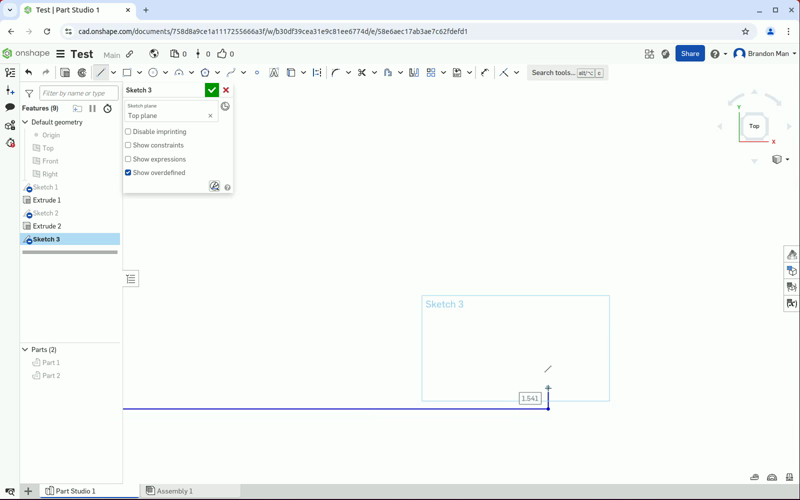
scroll(-6)
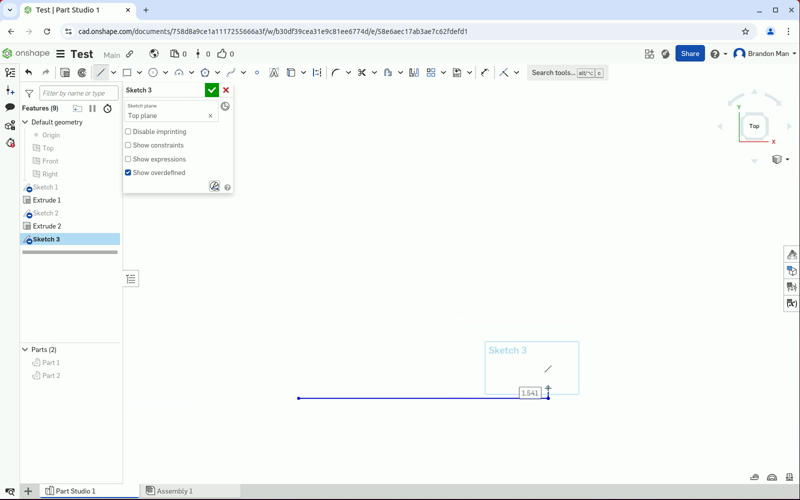
scroll(-6)
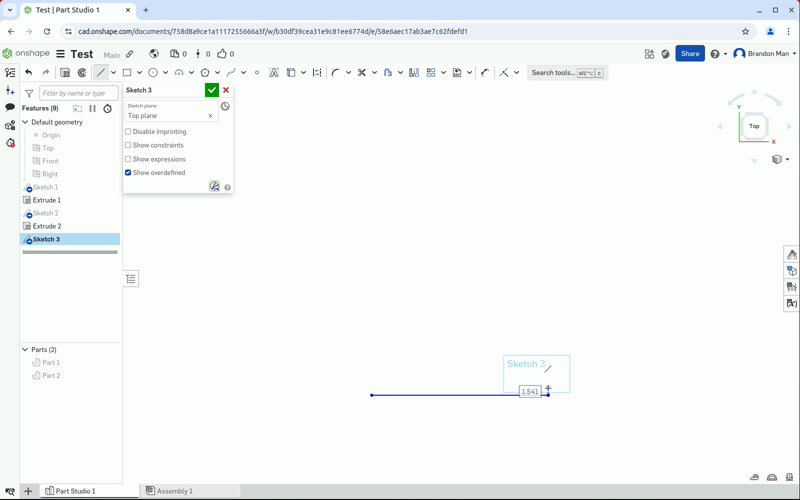
key_up(shift)
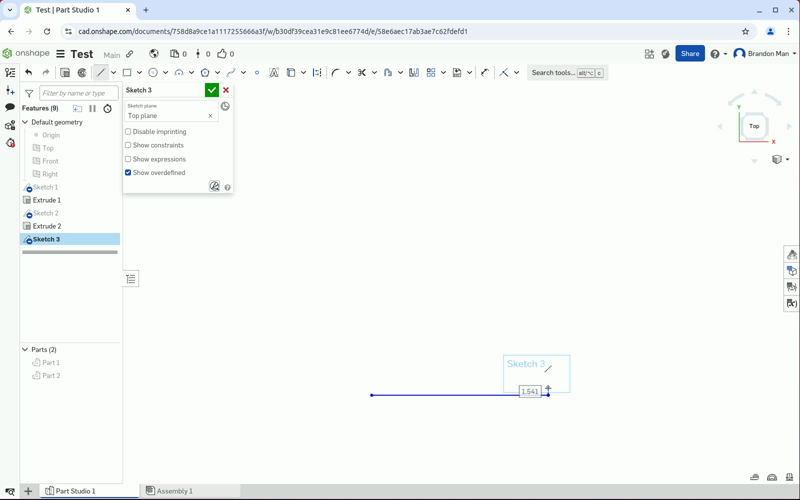
key_down(shift)
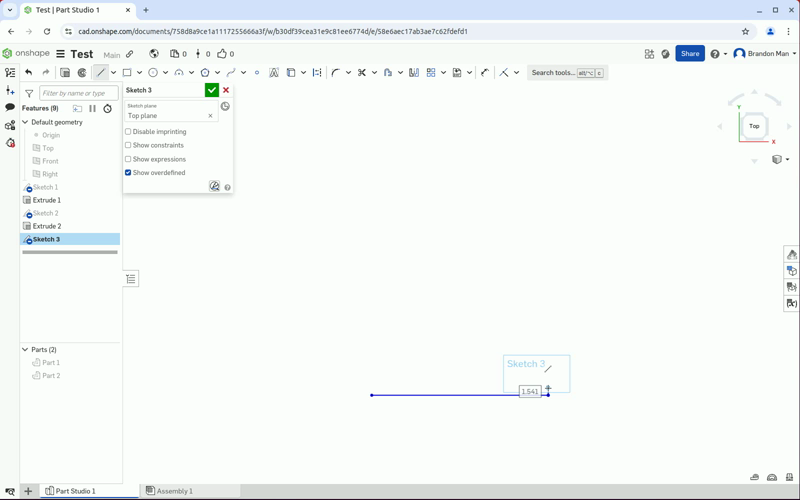
mouse_move(371, 387)
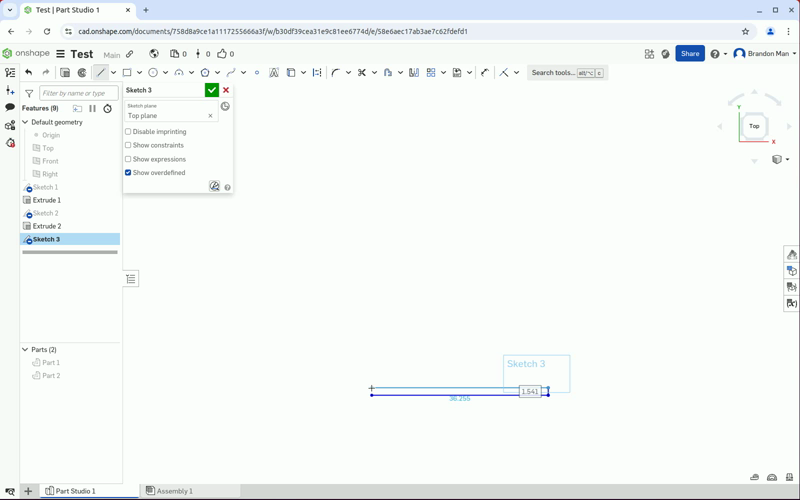
click(371, 387)
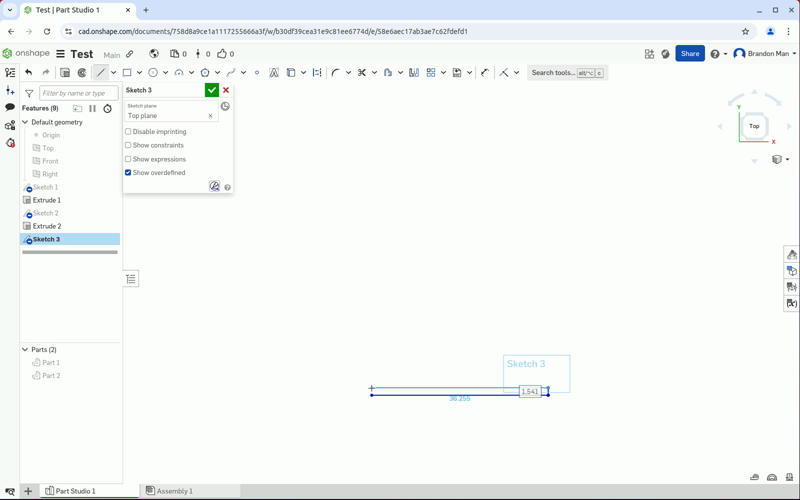
key_up(shift)
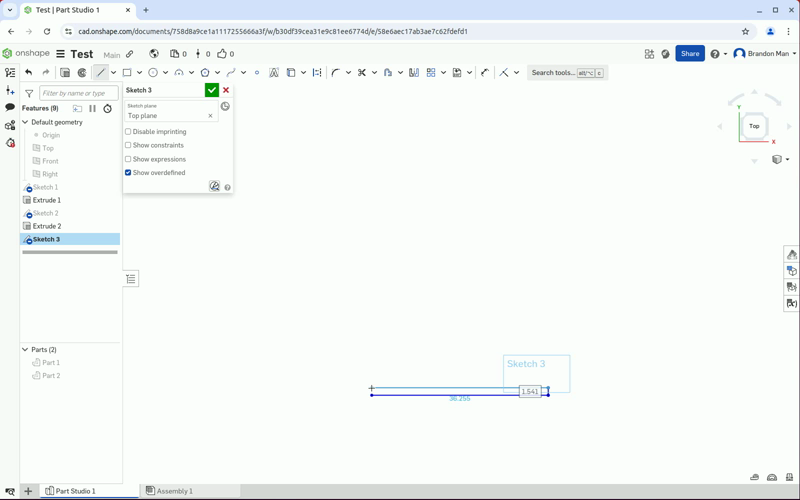
mouse_move(401, 387)
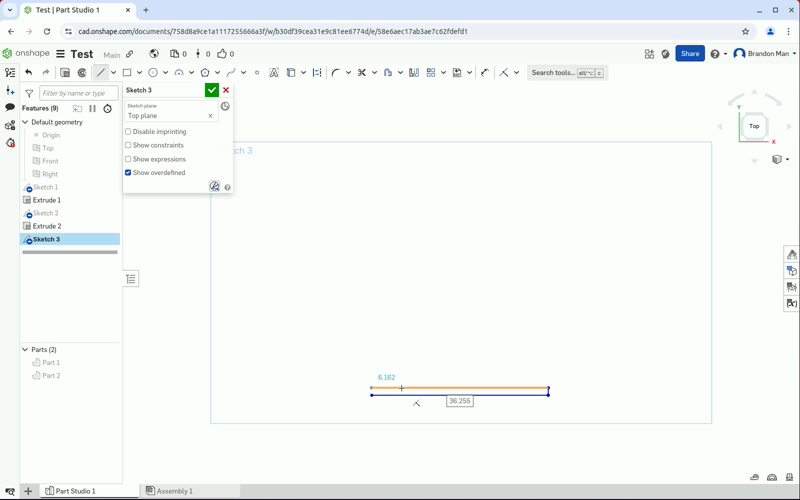
key_down(shift)
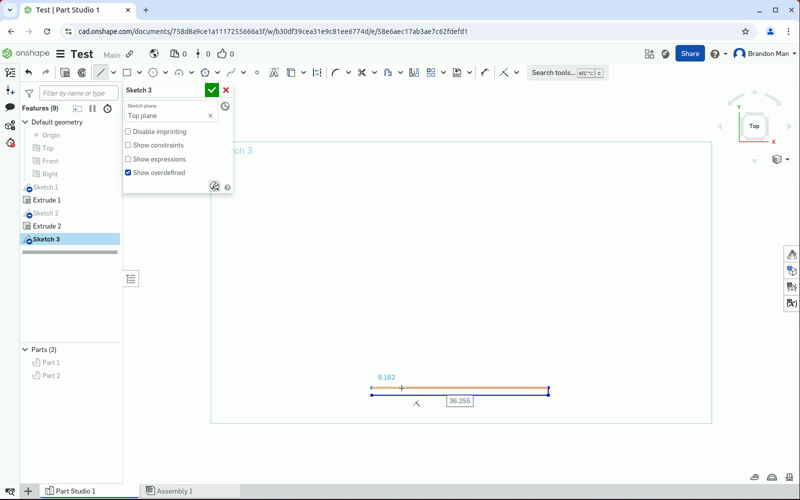
mouse_move(371, 395)
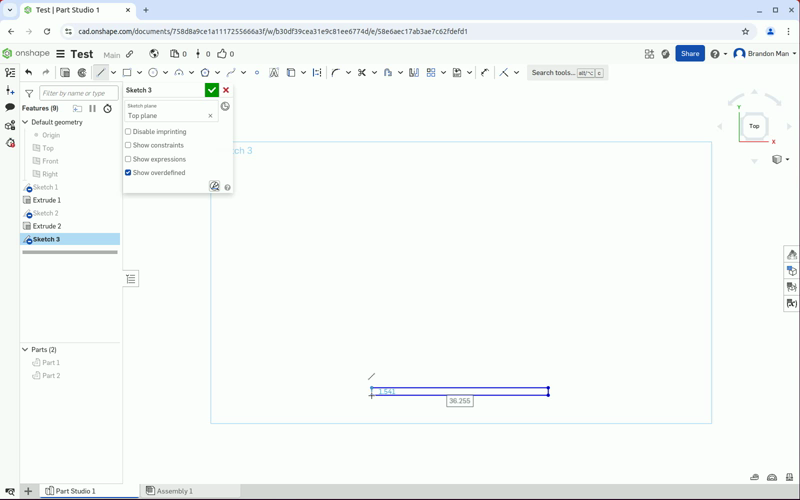
scroll(6)
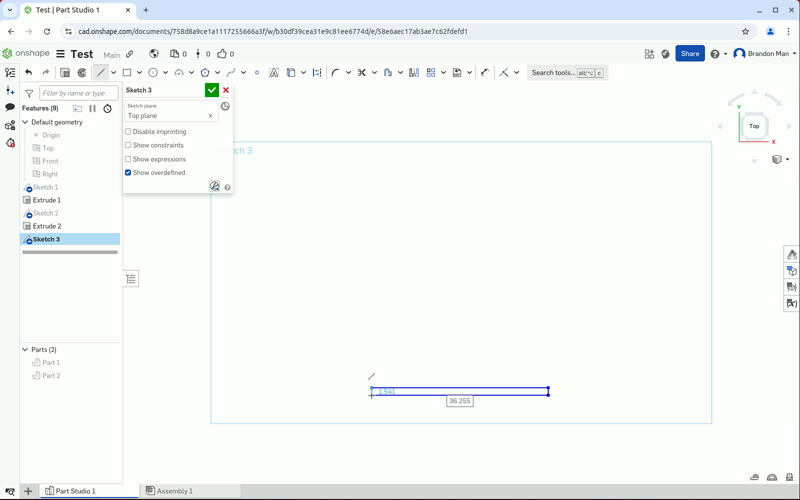
scroll(6)
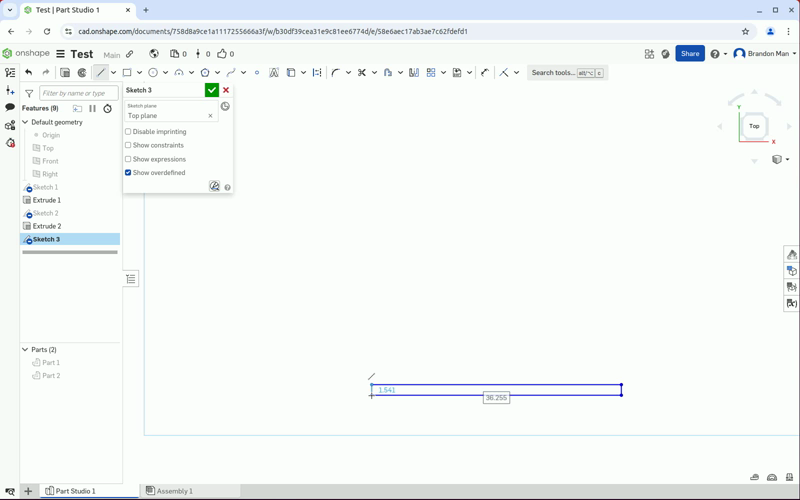
scroll(6)
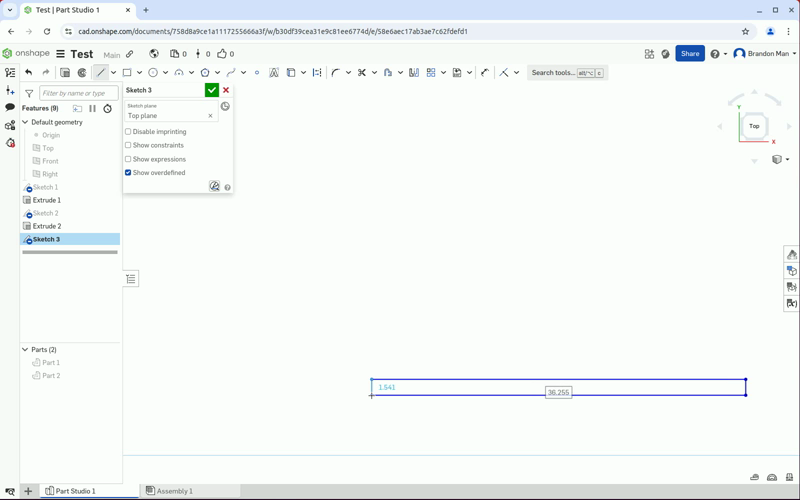
scroll(6)
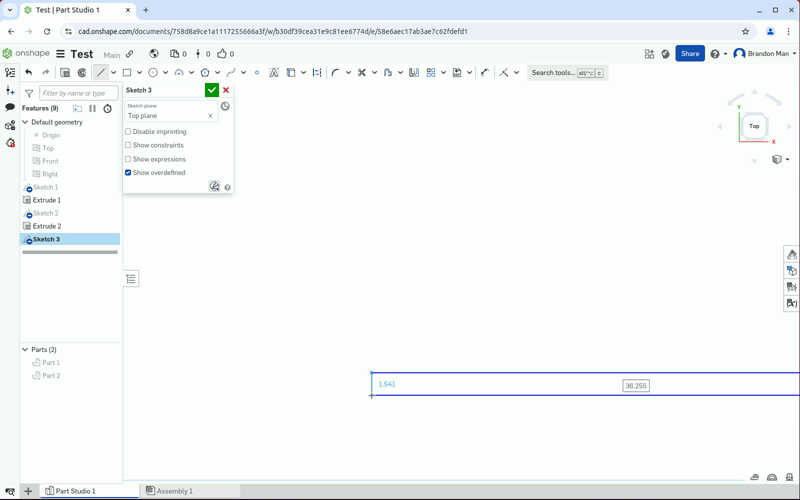
scroll(6)
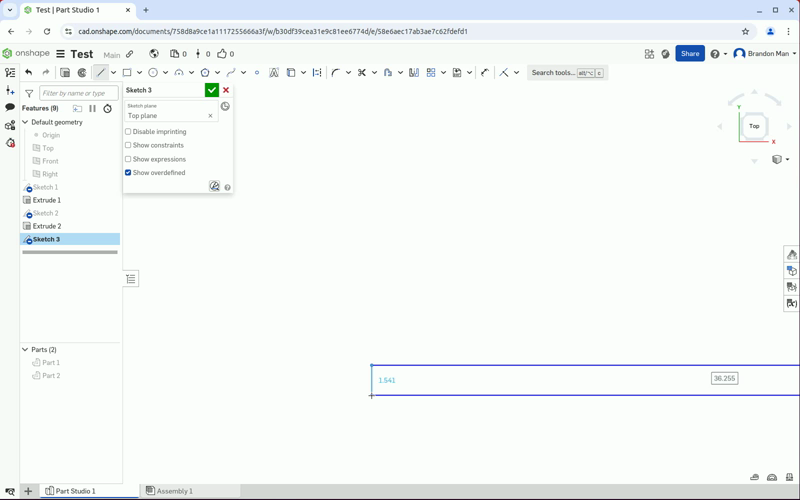
scroll(6)
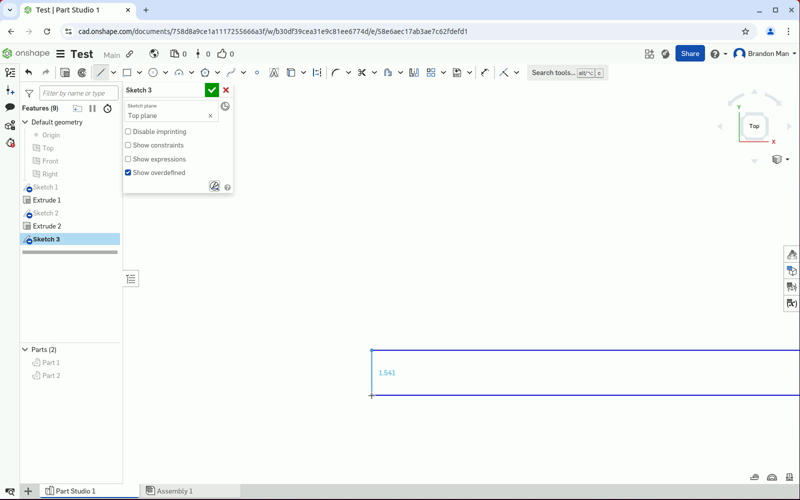
scroll(6)
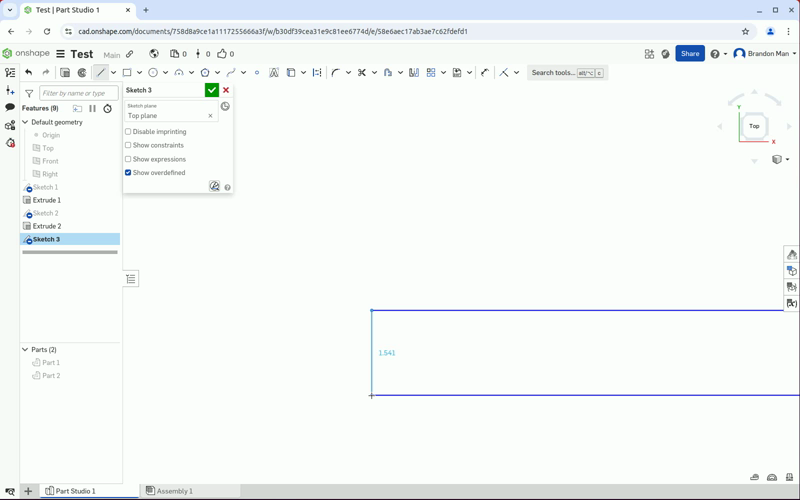
key_up(shift)
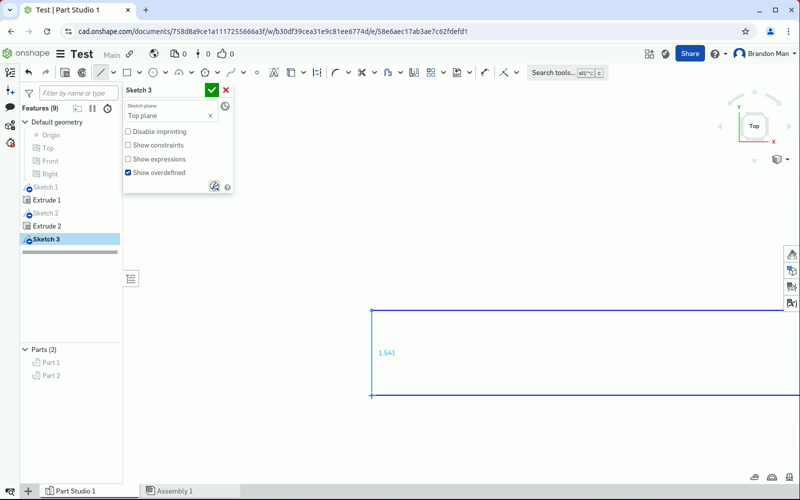
click(371, 395)
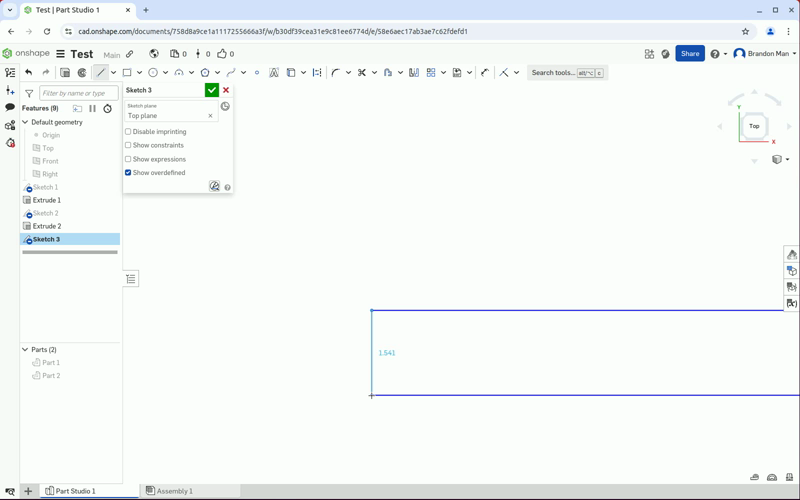
scroll(-6)
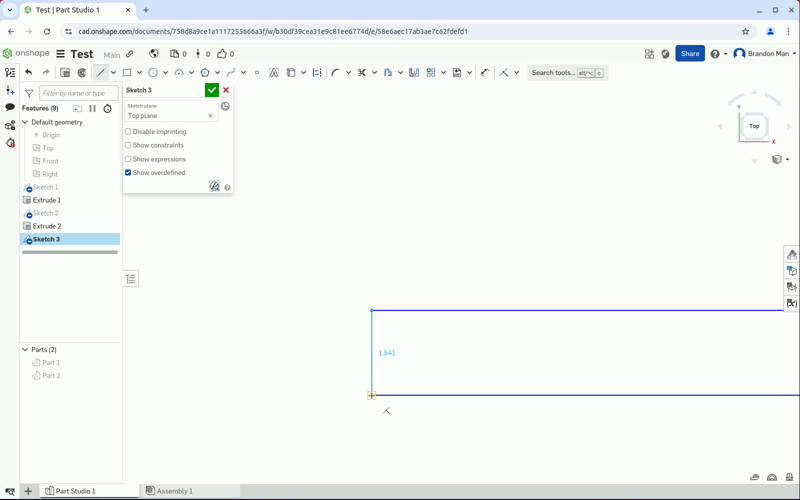
scroll(-6)
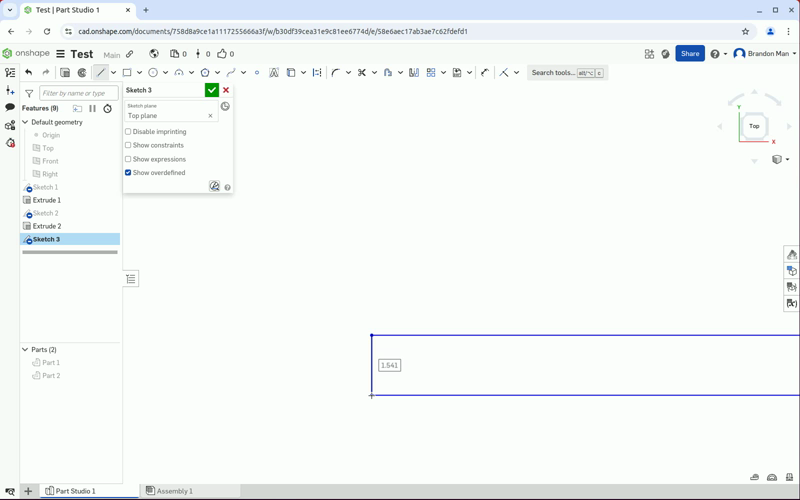
scroll(-6)
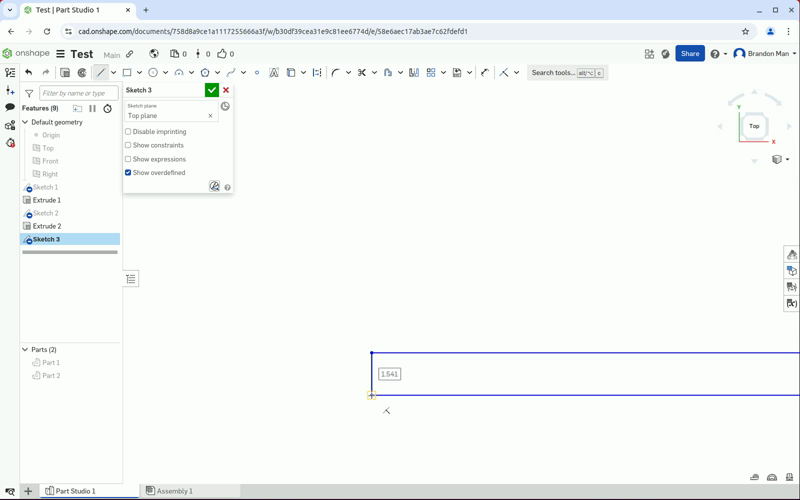
scroll(-6)
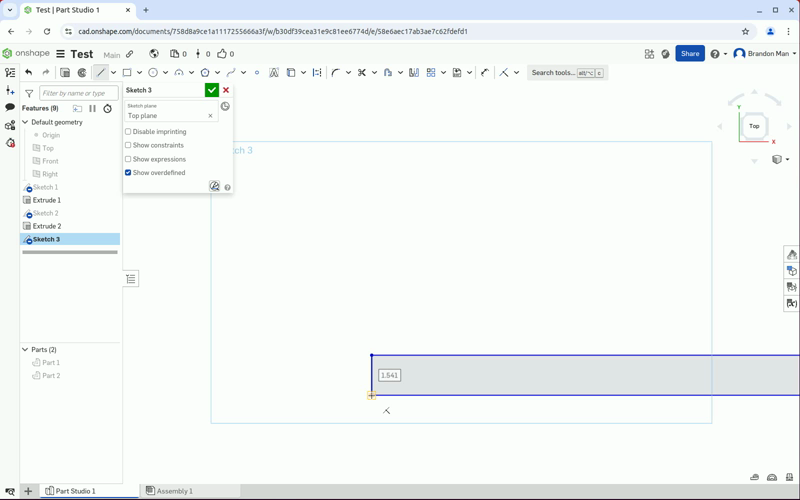
scroll(-6)
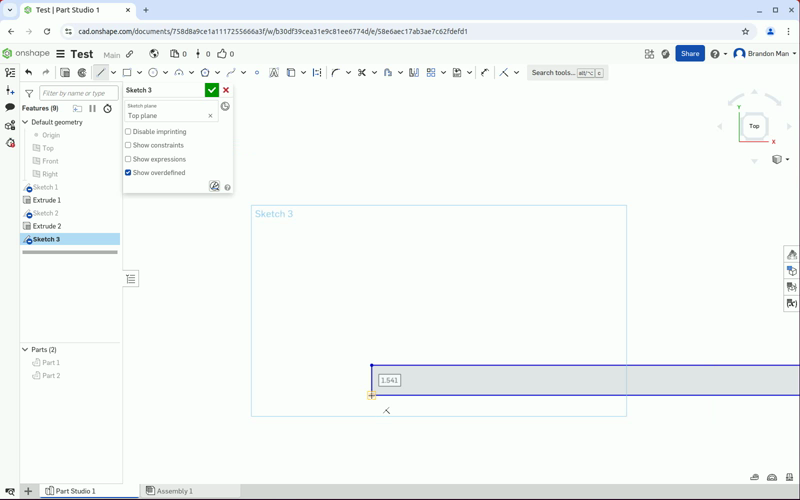
scroll(-6)
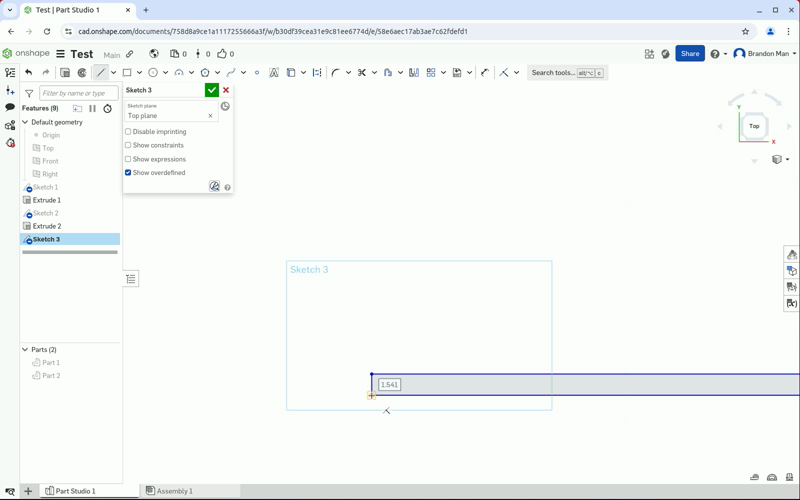
scroll(-6)
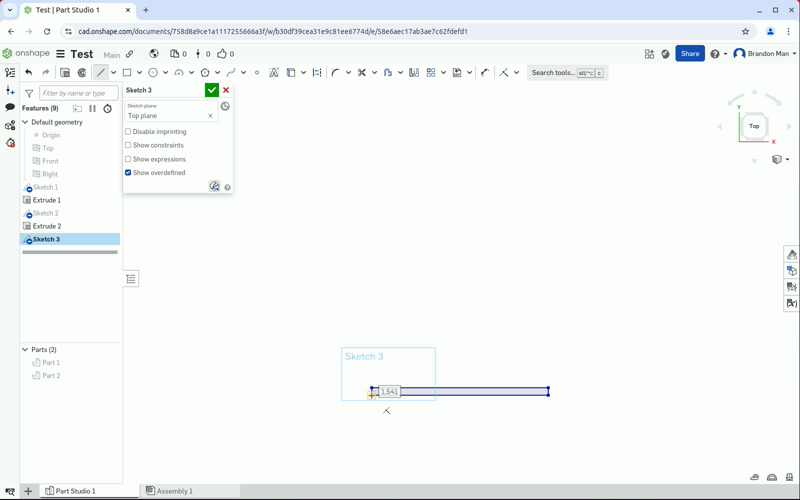
key(esc)
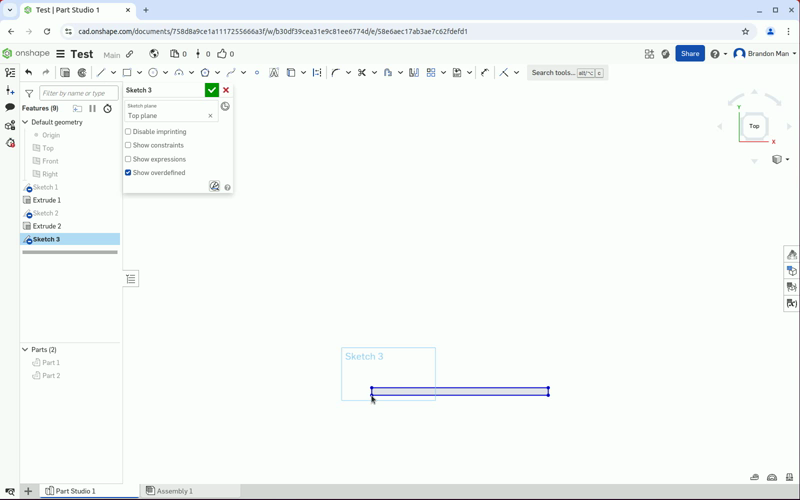
mouse_move(452, 388)
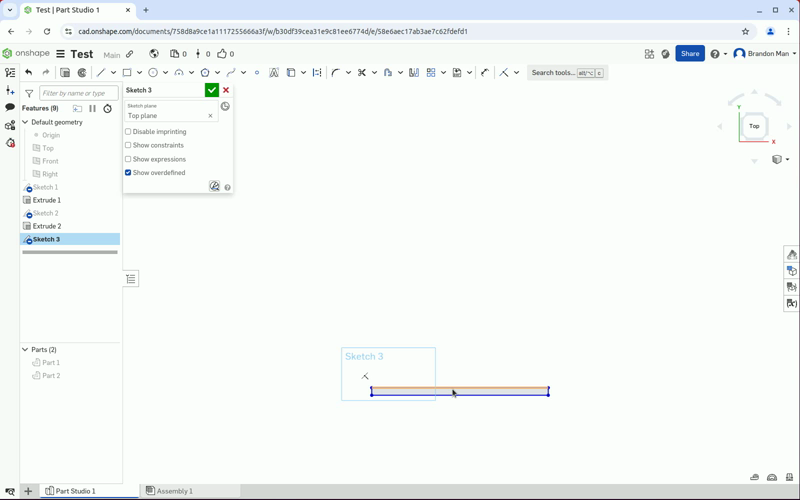
scroll(6)
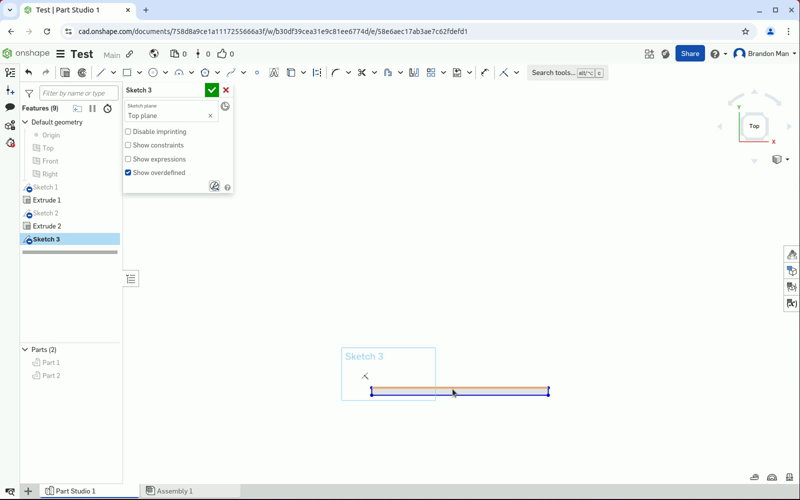
scroll(6)
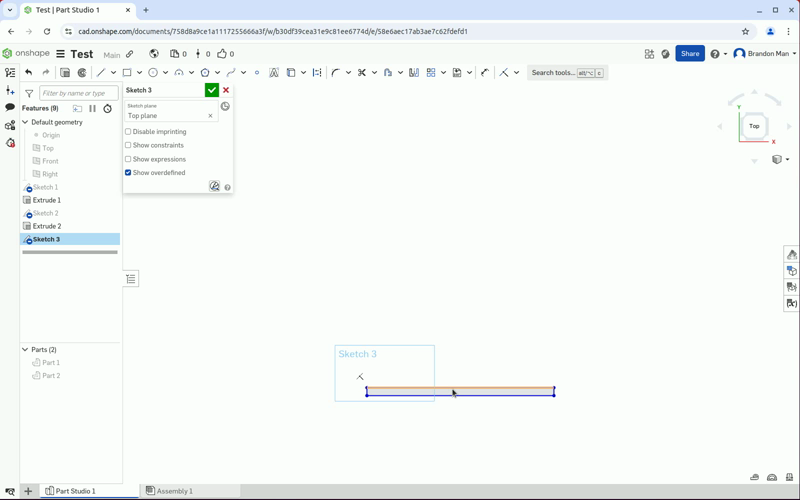
scroll(6)
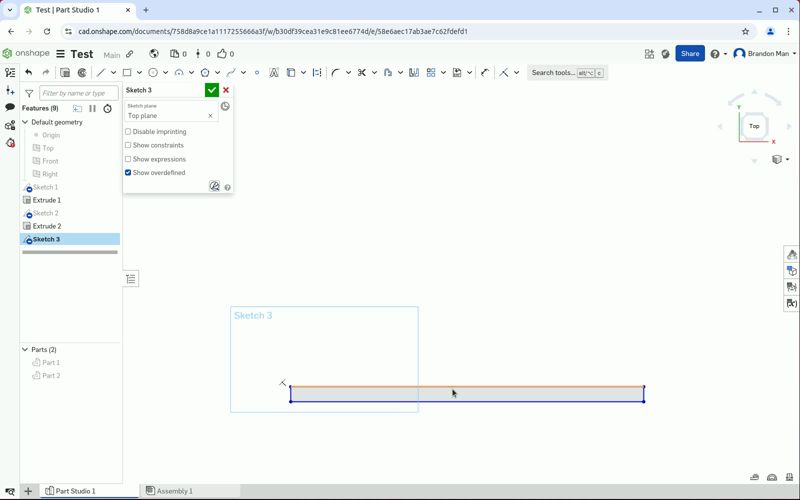
scroll(6)
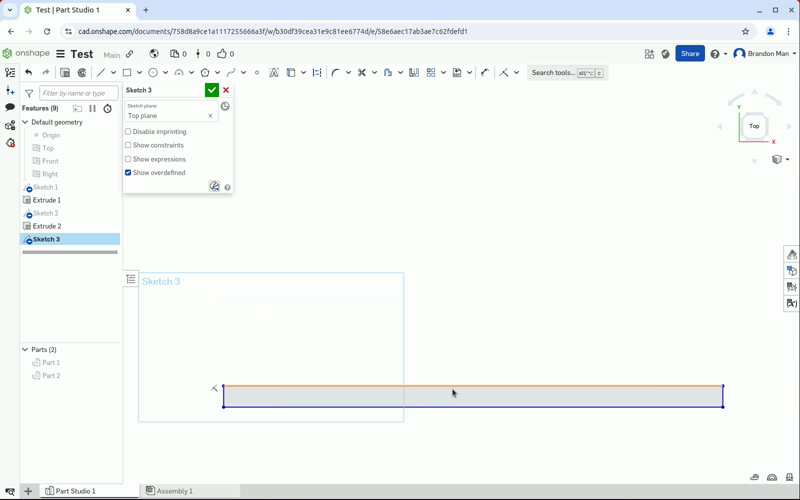
scroll(6)
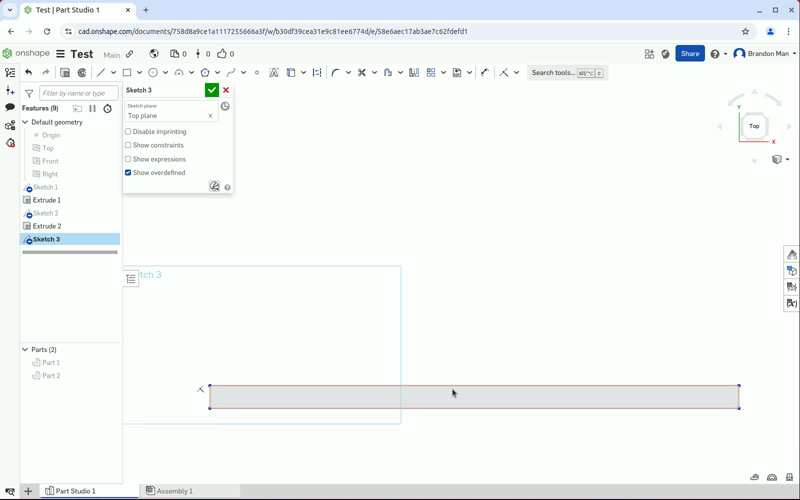
scroll(6)
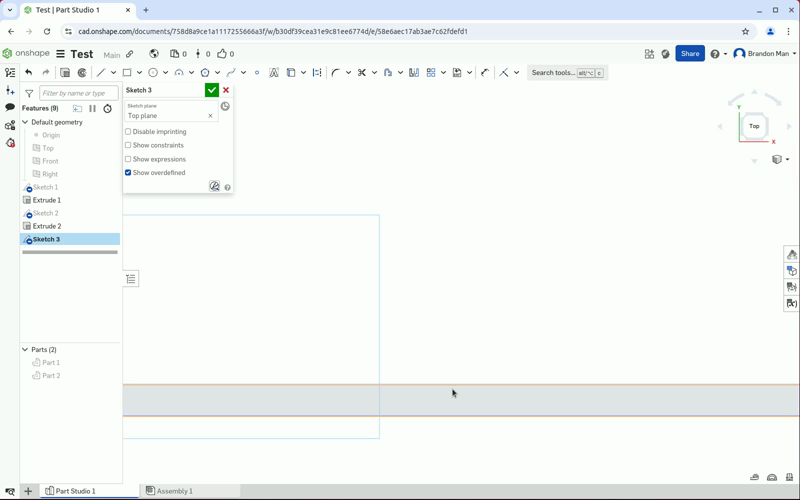
scroll(6)
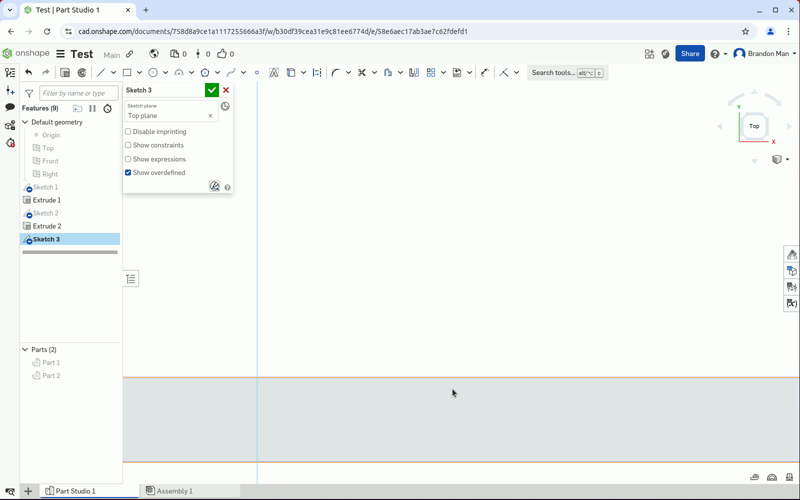
click(452, 388)
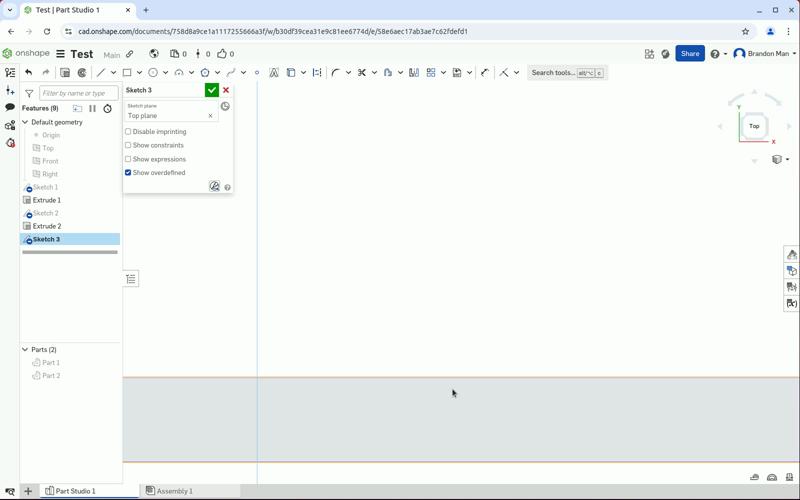
scroll(-6)
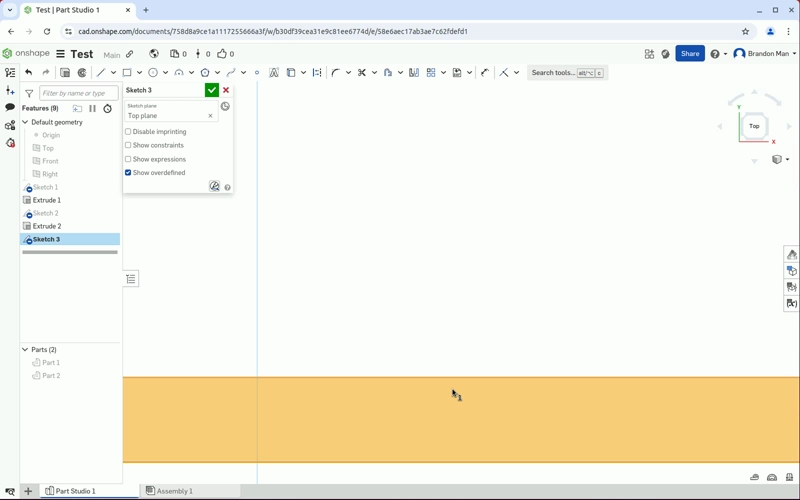
scroll(-6)
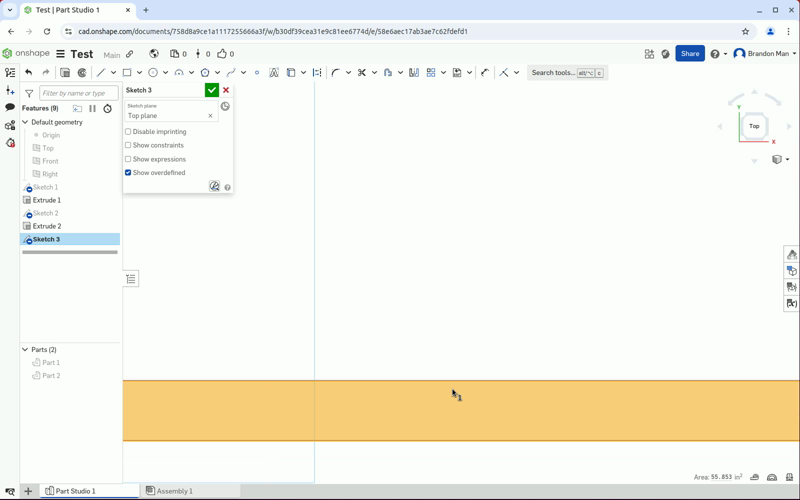
scroll(-6)
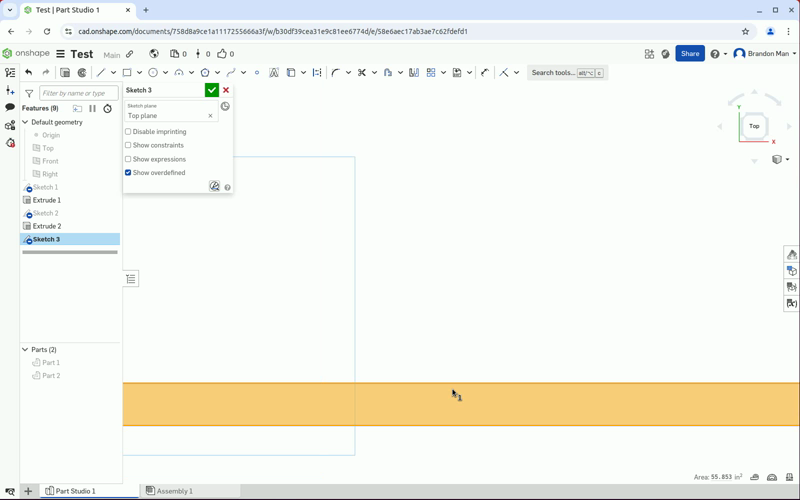
scroll(-6)
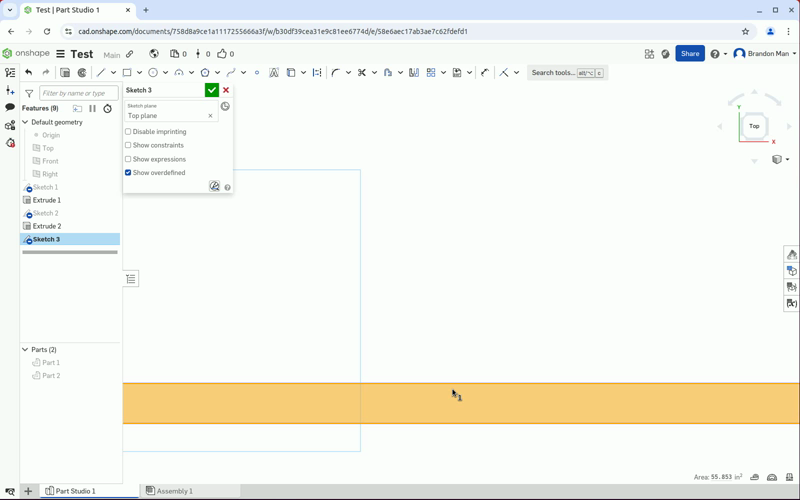
scroll(-6)
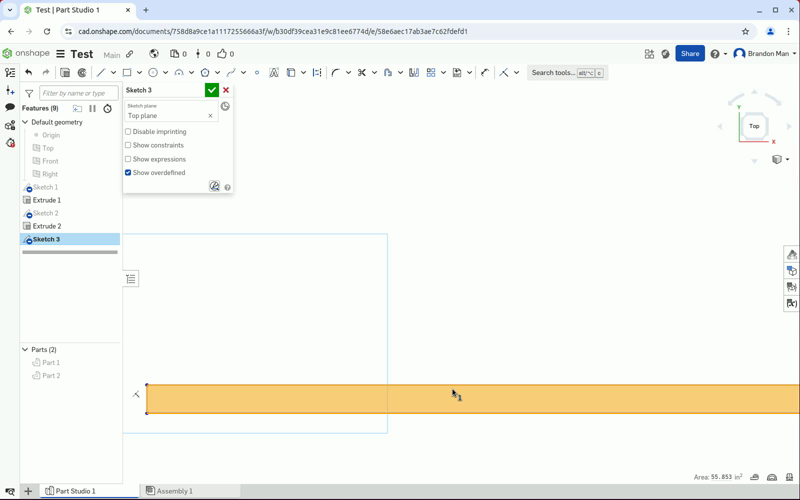
scroll(-6)
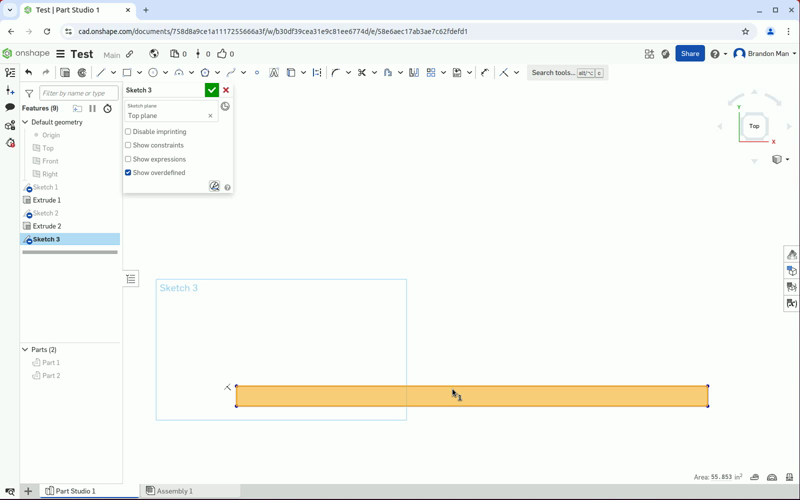
scroll(-6)
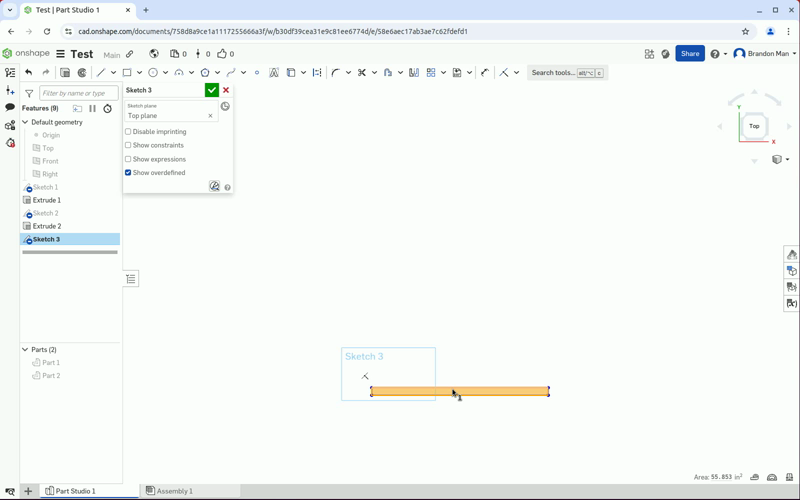
mouse_move(73, 352)
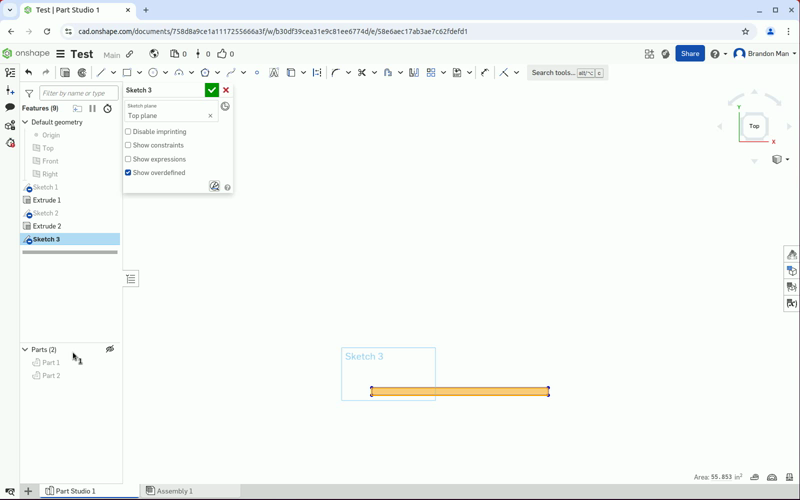
key(shift+y)
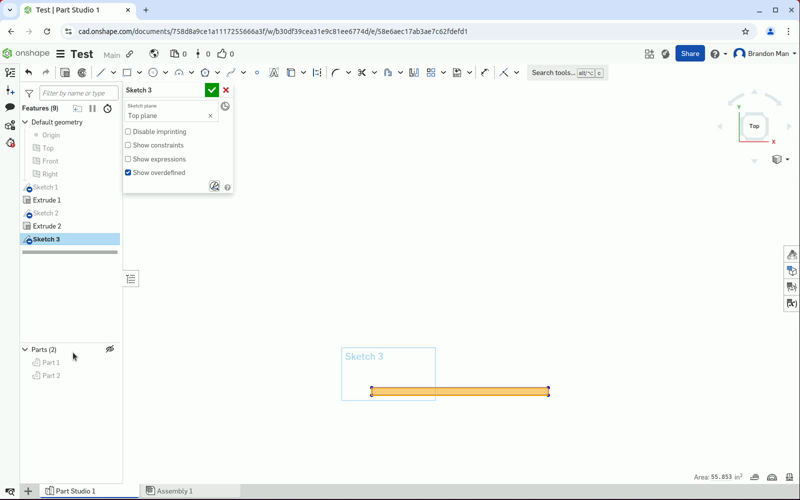
key(shift+e)
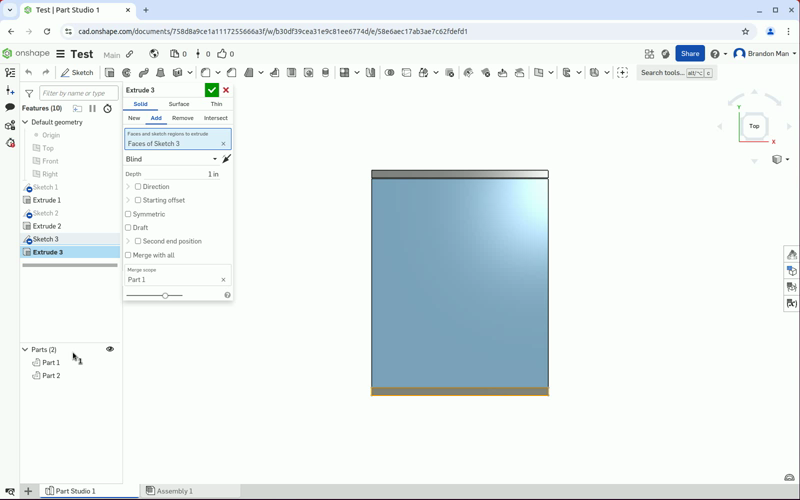
mouse_move(143, 106)
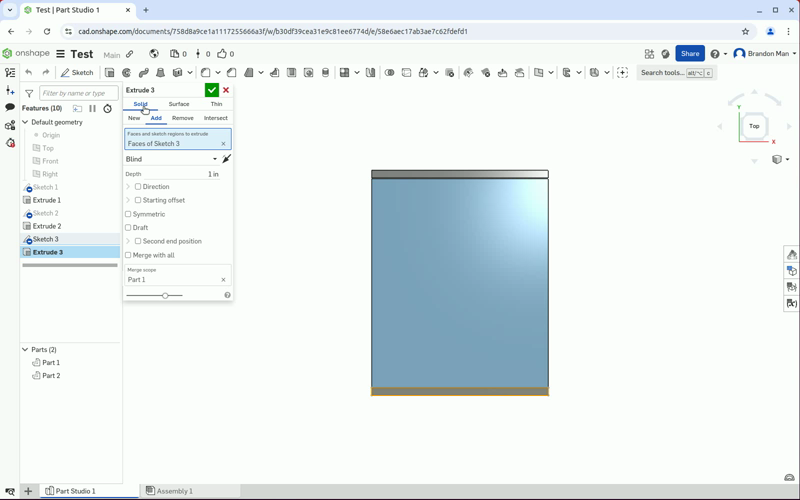
click(143, 106)
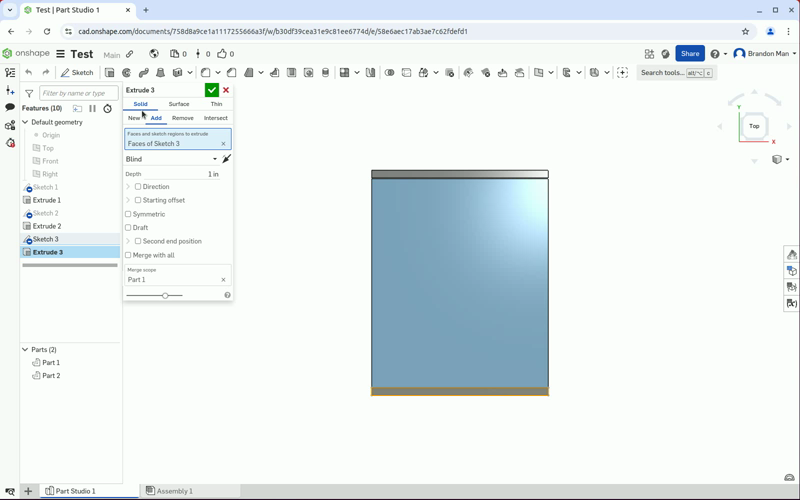
mouse_move(137, 120)
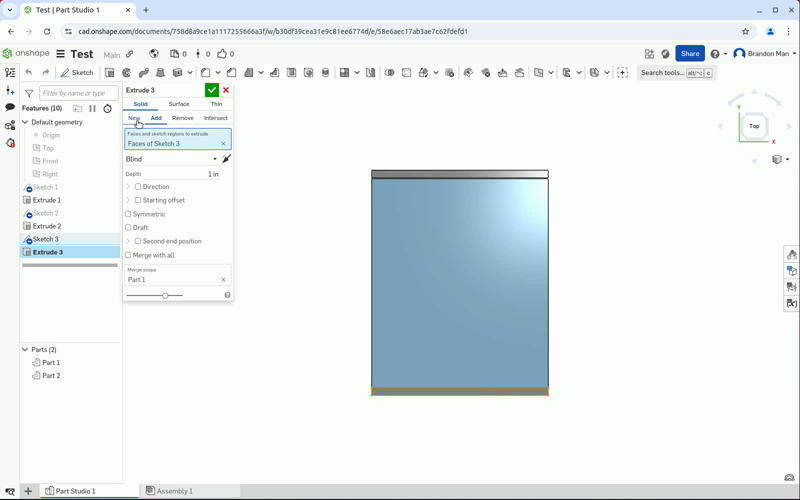
click(137, 120)
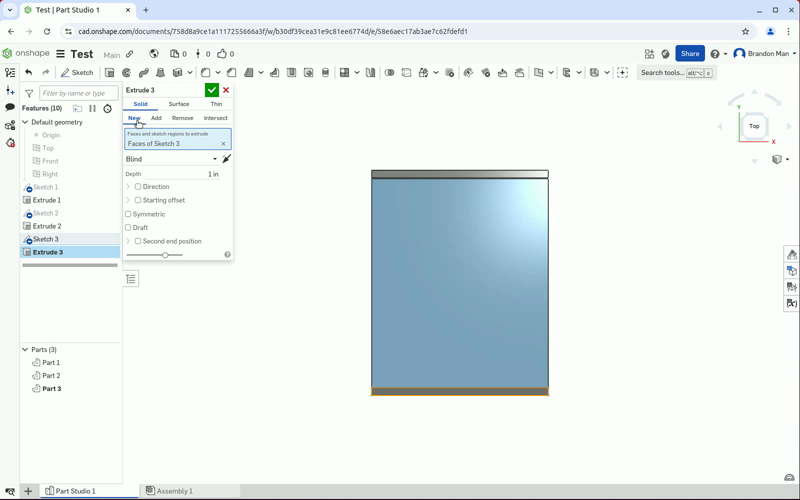
key(tab, 4)
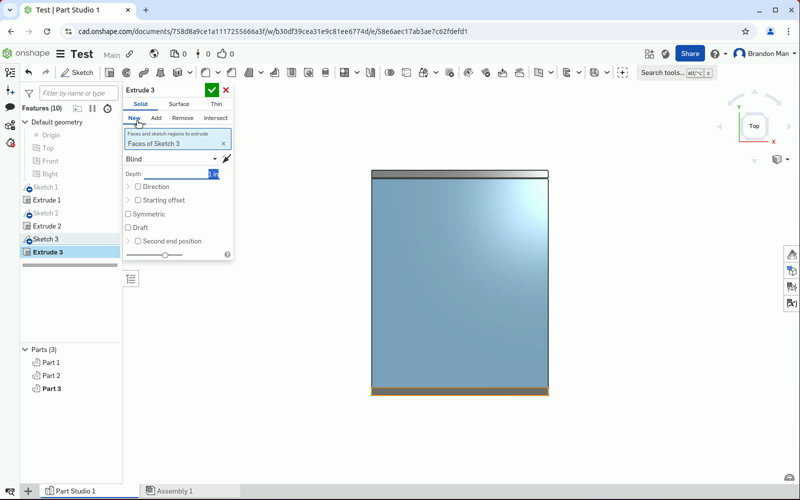
text(-8.666)
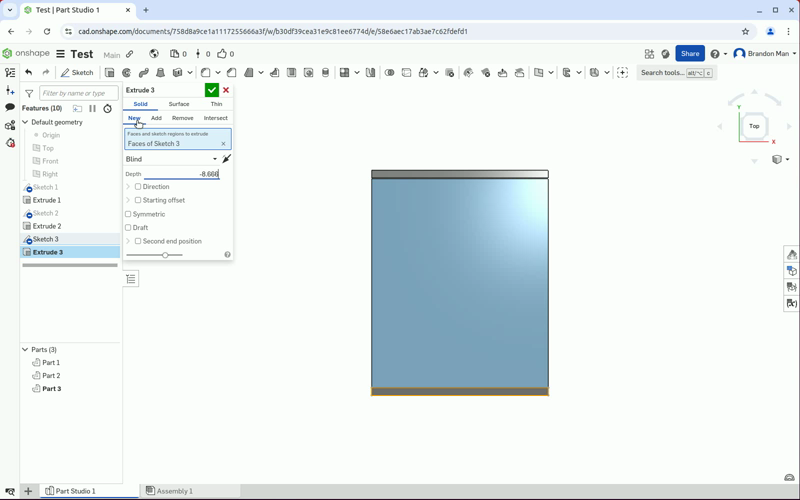
key(enter)
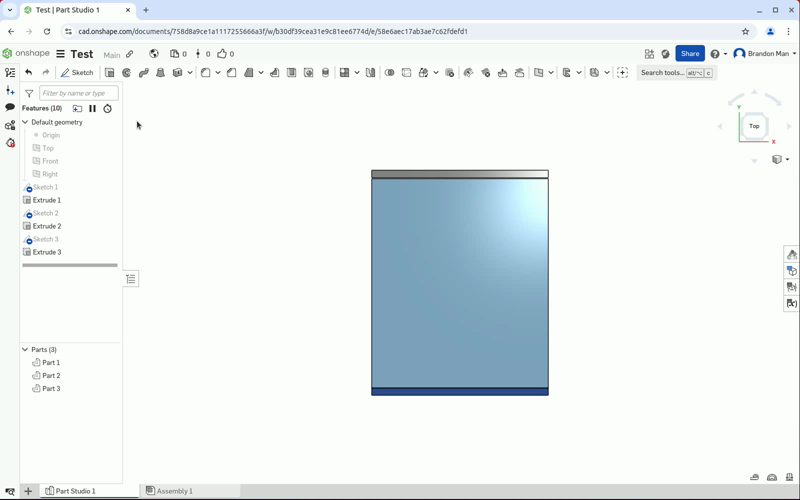
key(shift+h)
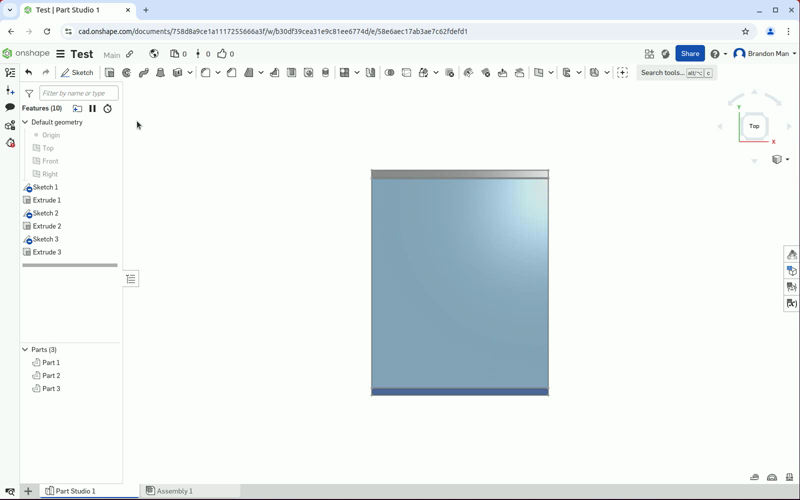
key(shift+h)
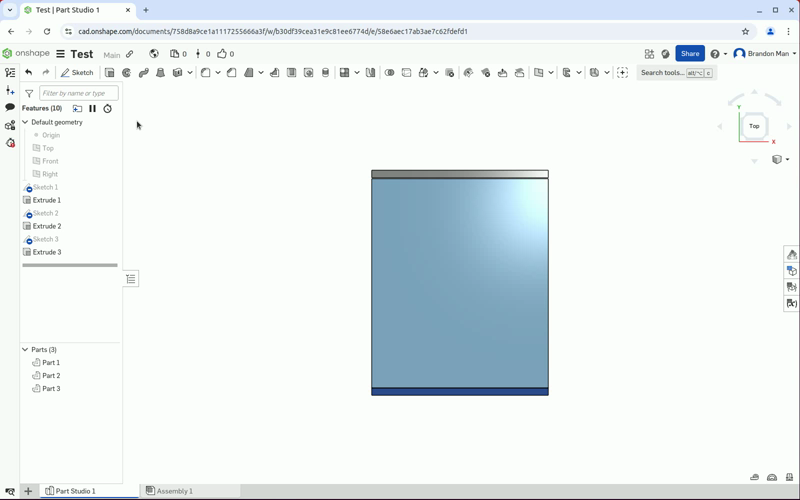
mouse_move(73, 189)
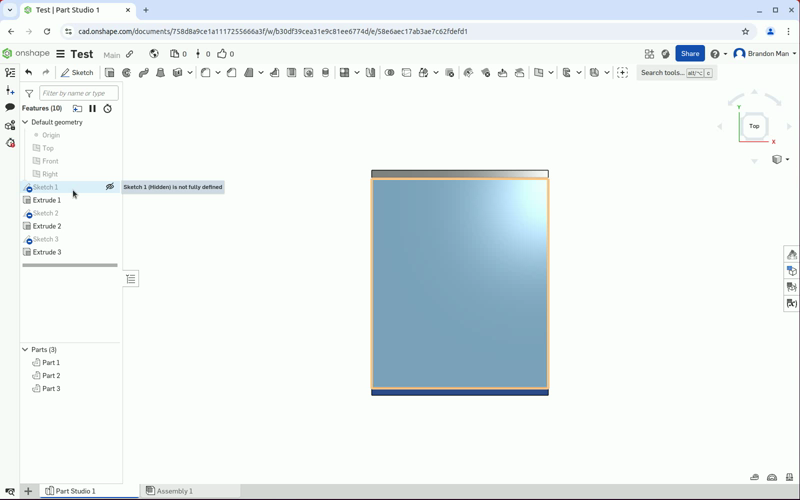
click(73, 189)
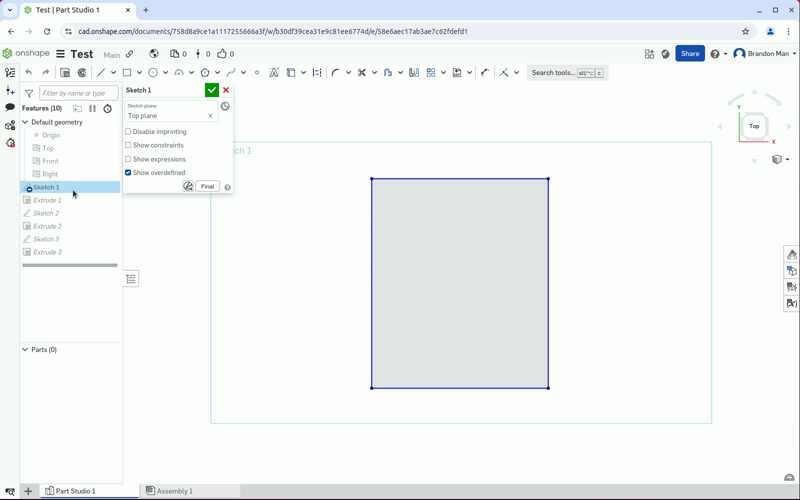
mouse_move(229, 92)
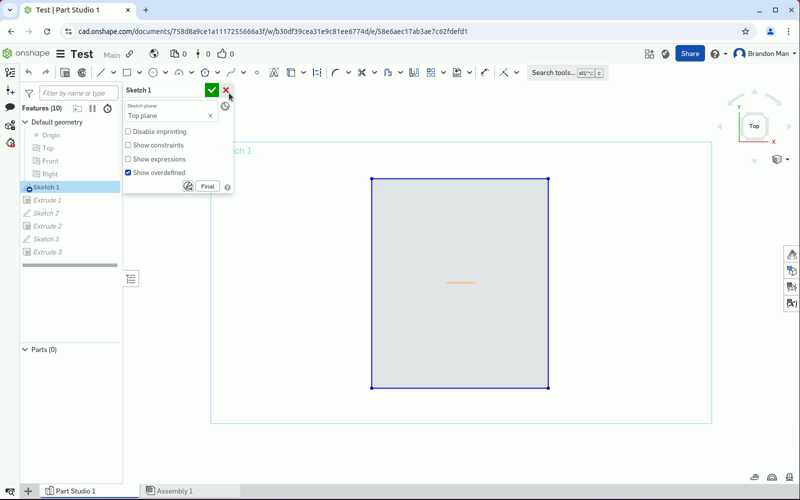
click(229, 92)
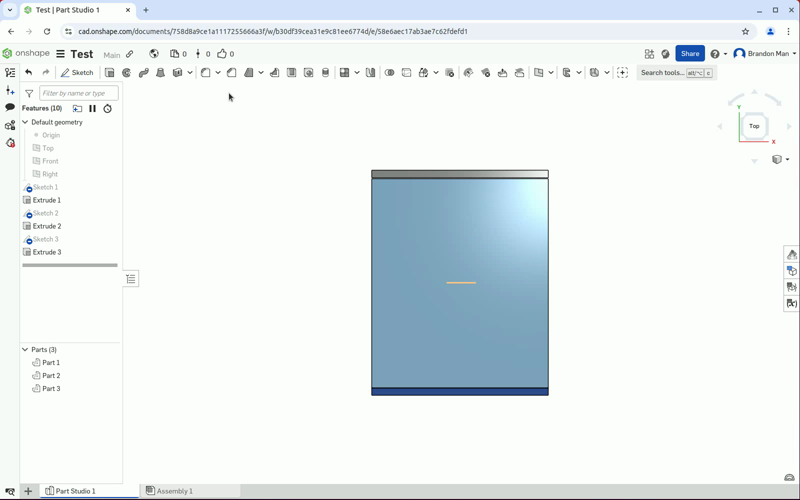
mouse_move(73, 352)
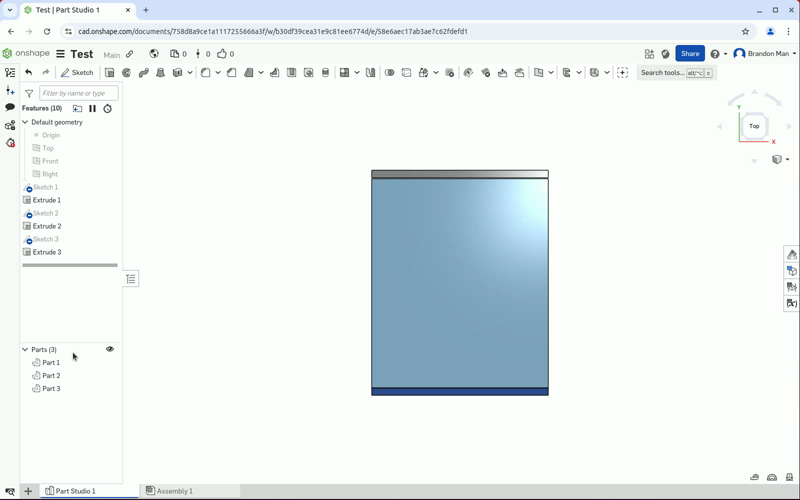
key(y)
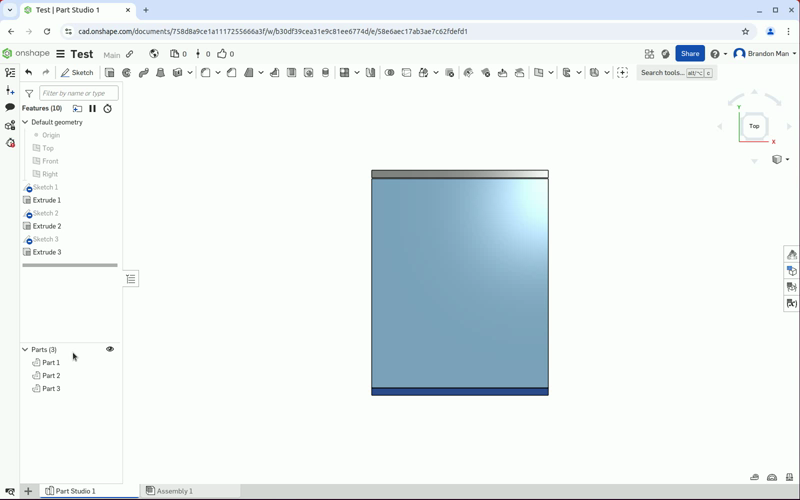
key(shift+p)
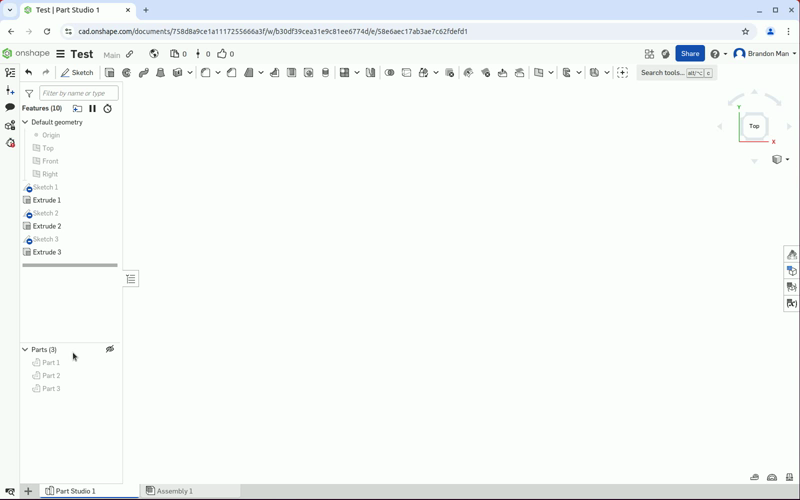
key(space)
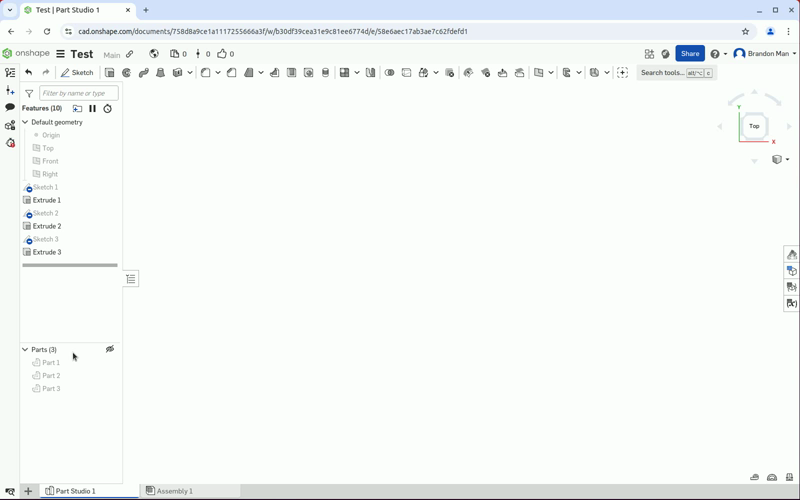
key_down(shift)
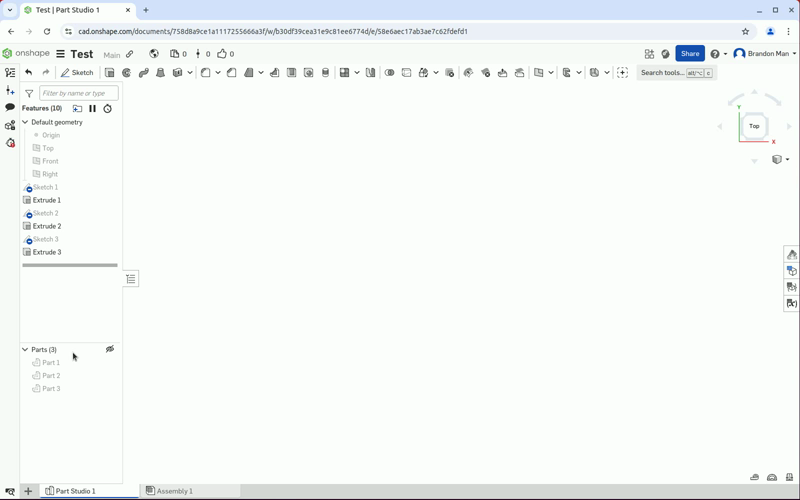
key(up)
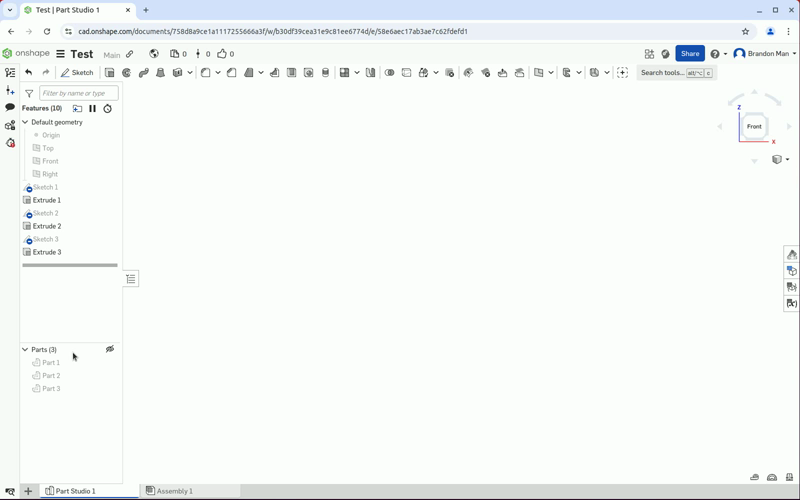
key_up(shift)
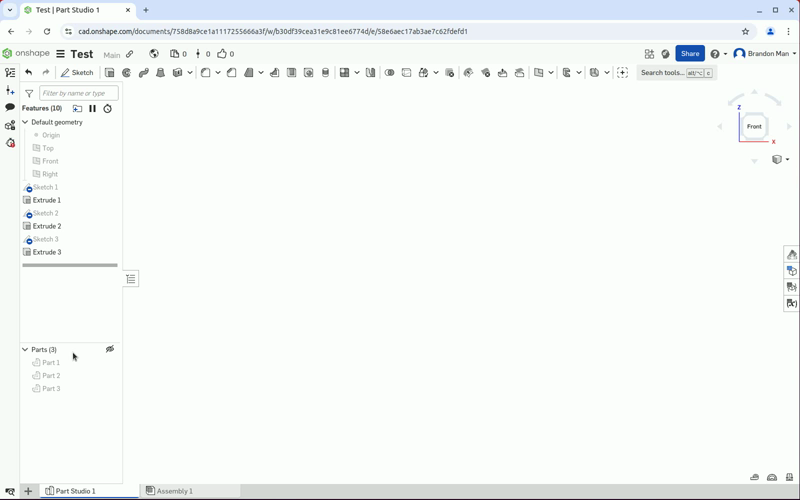
mouse_move(73, 352)
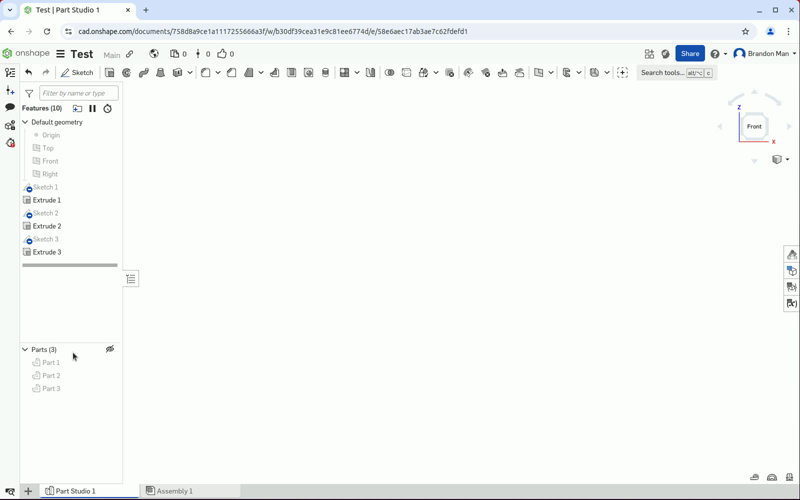
key(shift+y)
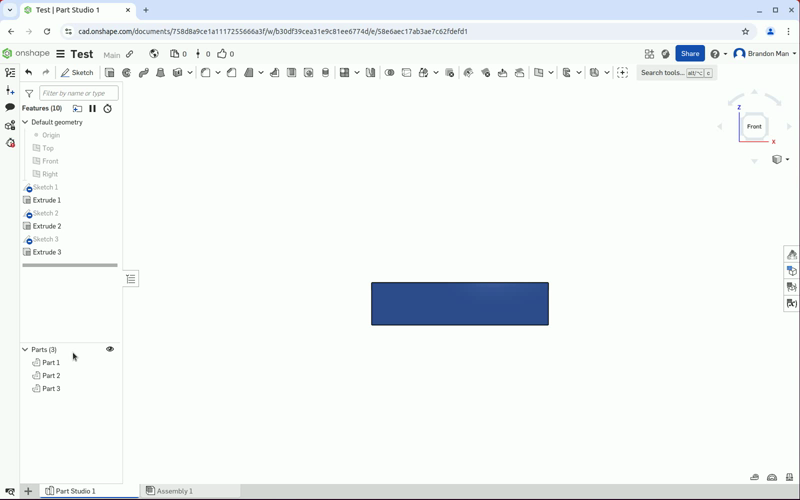
mouse_move(541, 75)
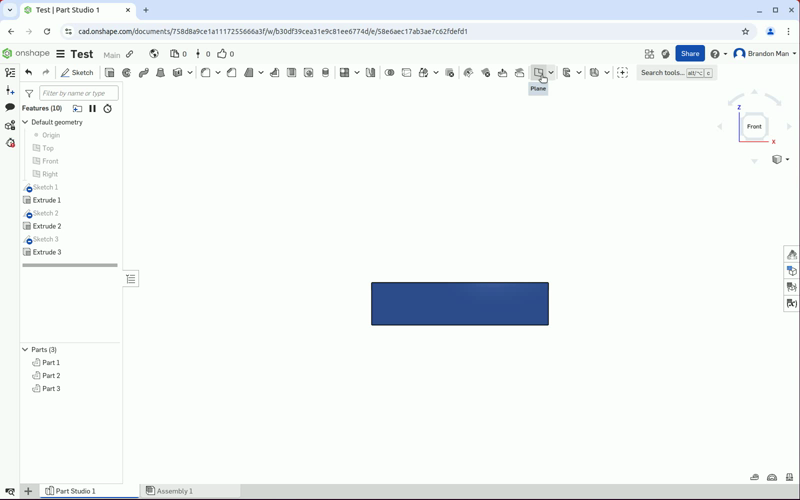
click(541, 75)
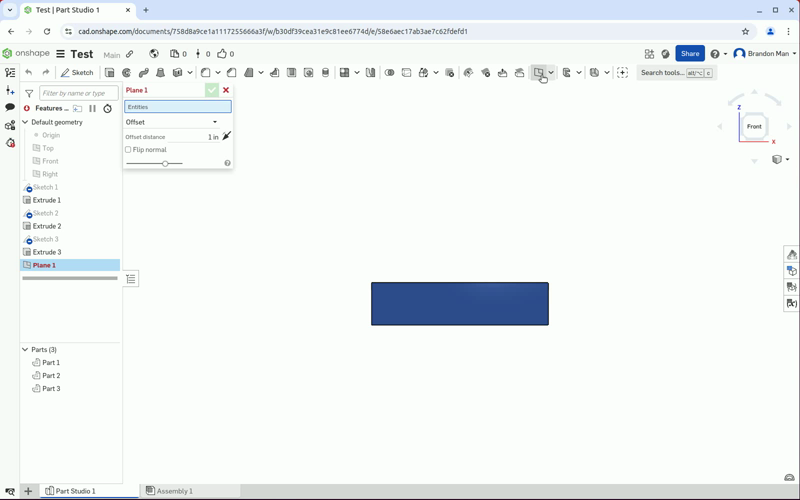
mouse_move(73, 163)
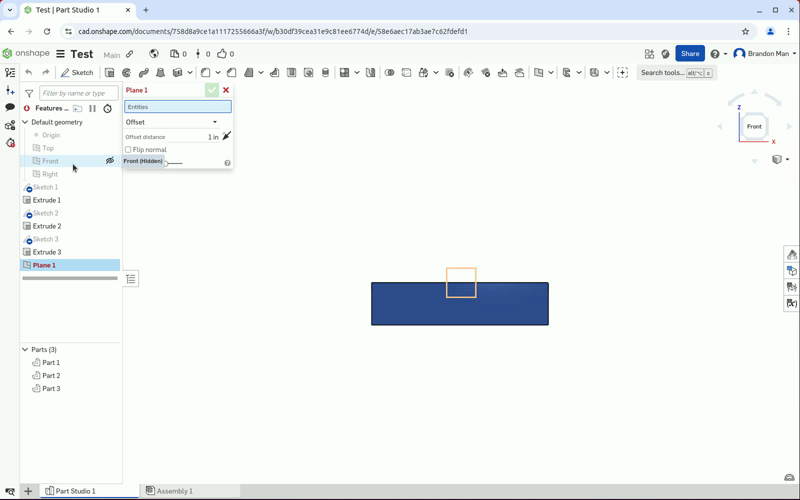
click(73, 163)
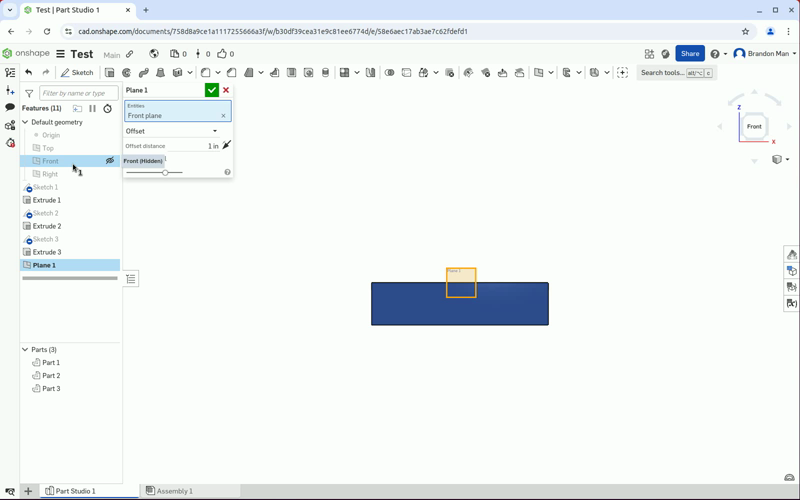
key(tab, 2)
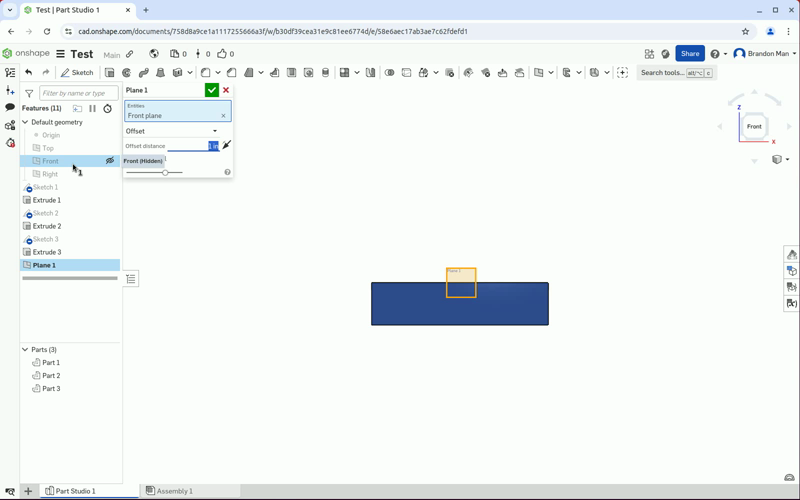
text(21.66)
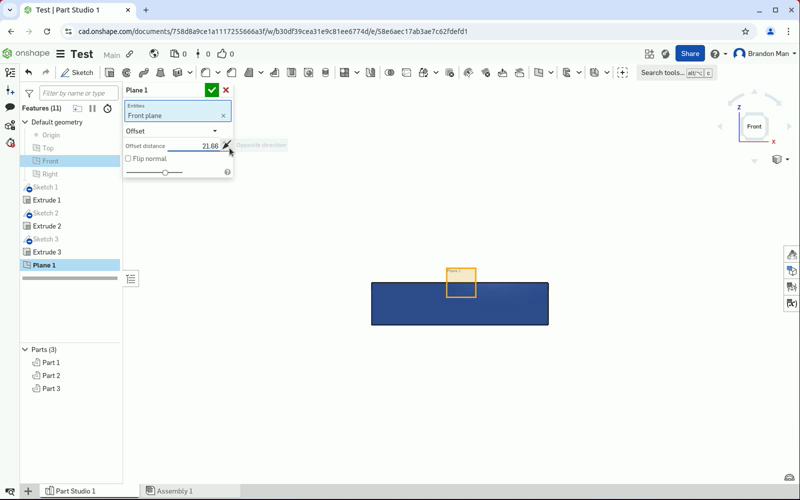
mouse_move(229, 147)
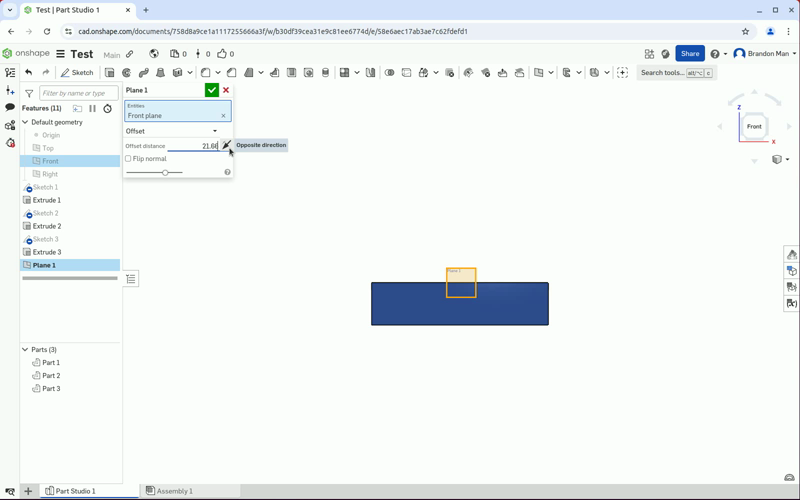
click(229, 147)
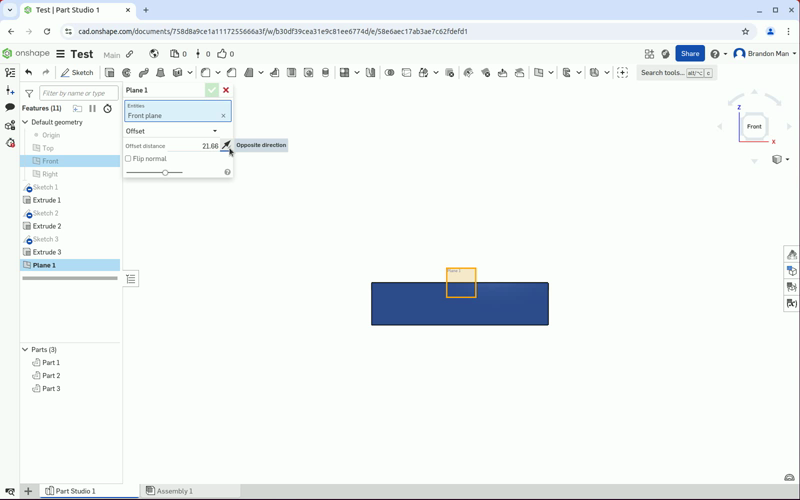
key(enter, 2)
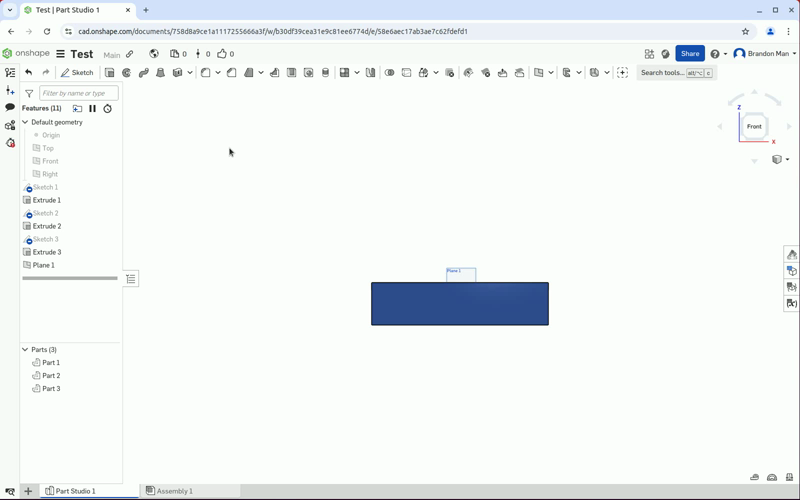
key(shift+s)
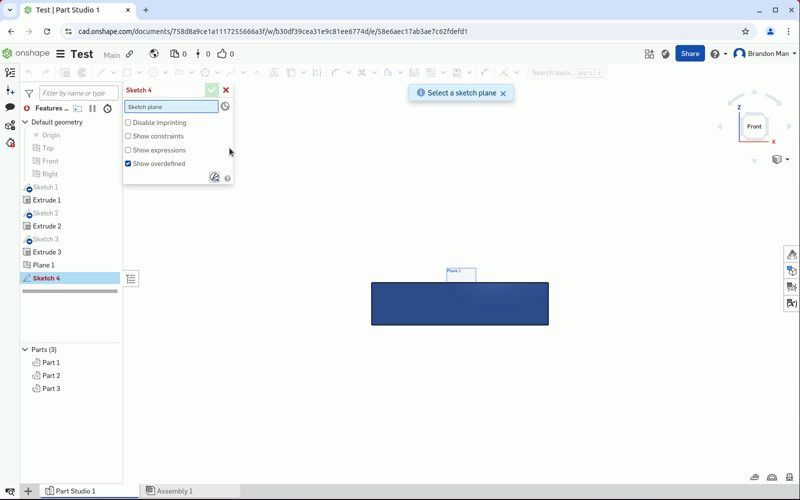
mouse_move(73, 267)
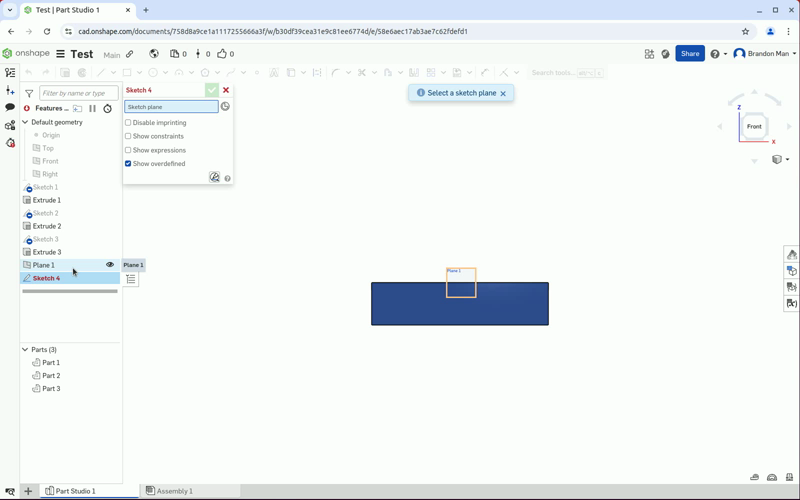
click(73, 267)
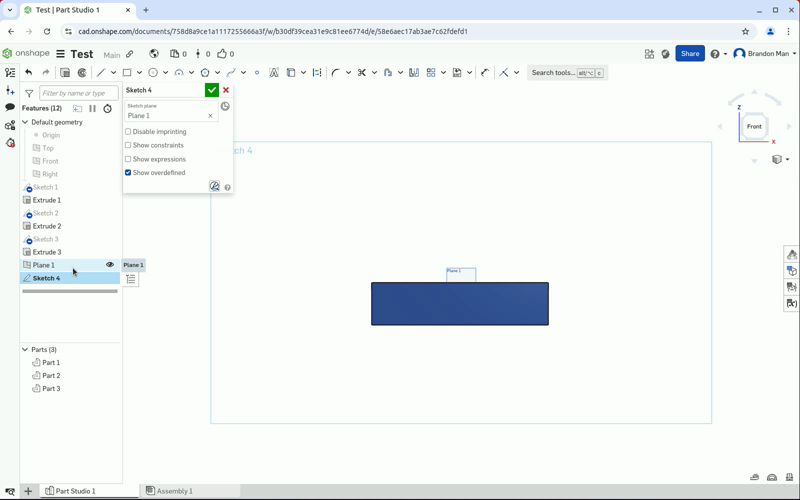
mouse_move(73, 352)
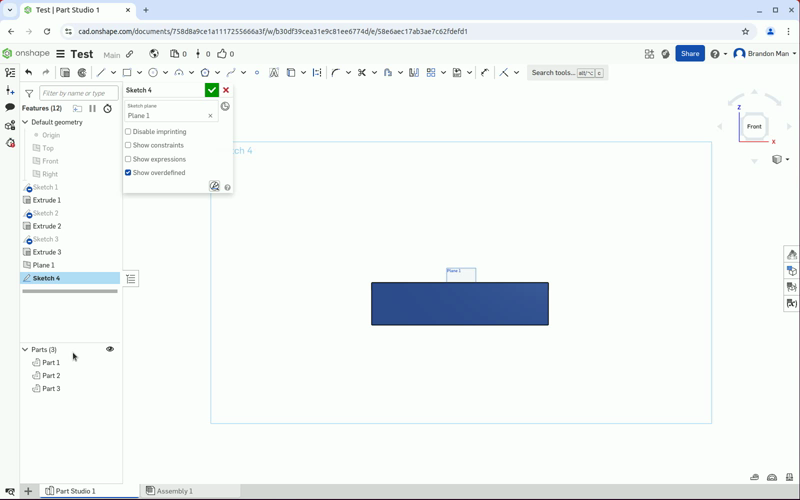
key(y)
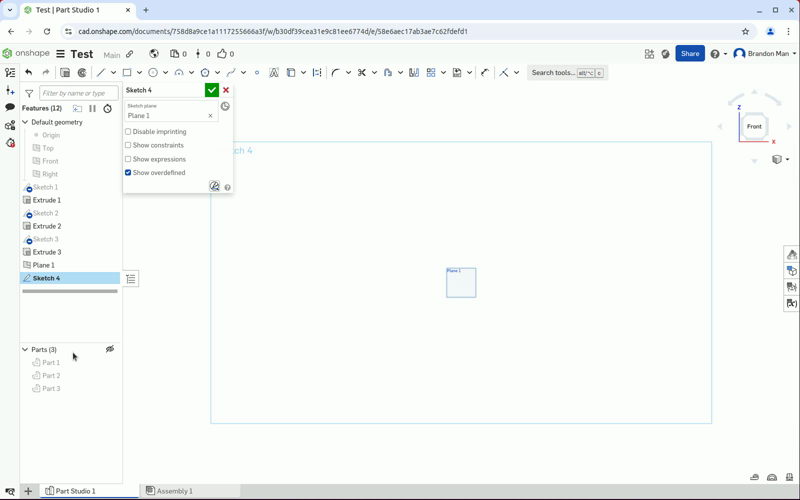
key(c)
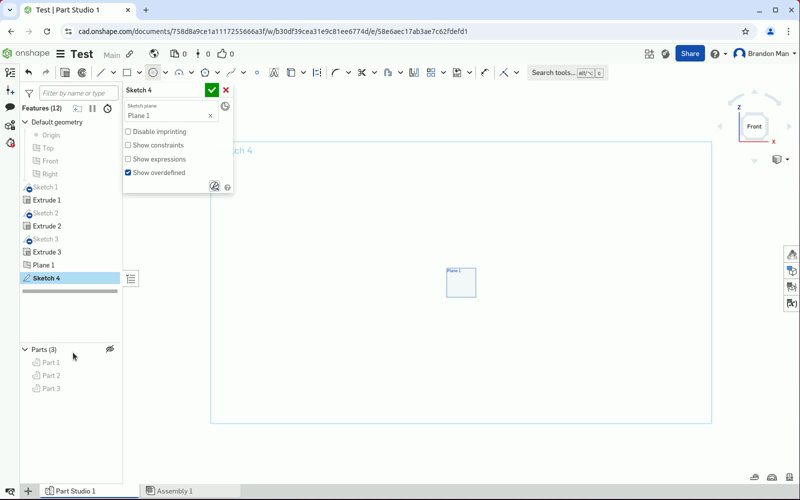
key_down(shift)
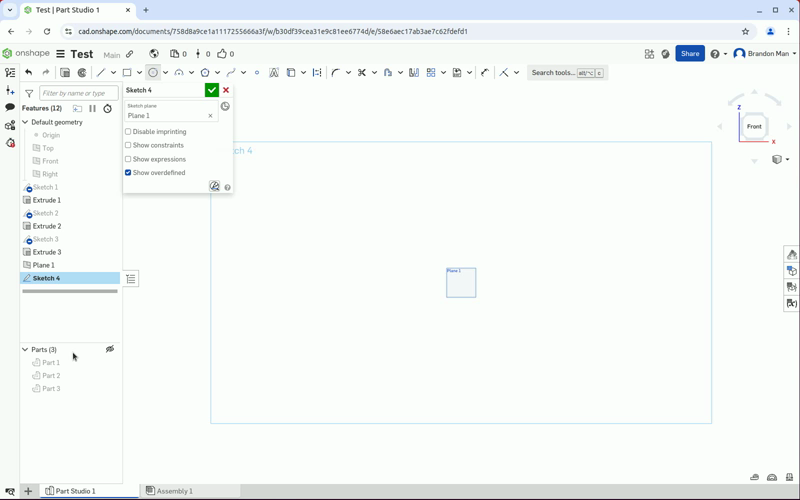
mouse_move(383, 303)
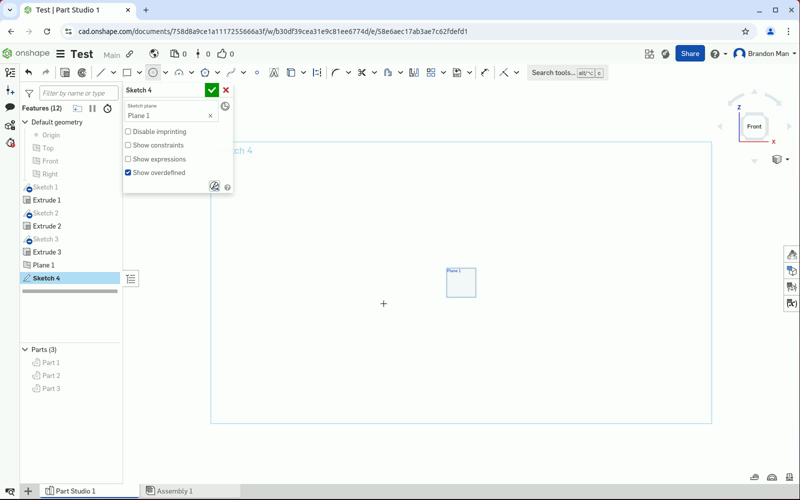
click(383, 303)
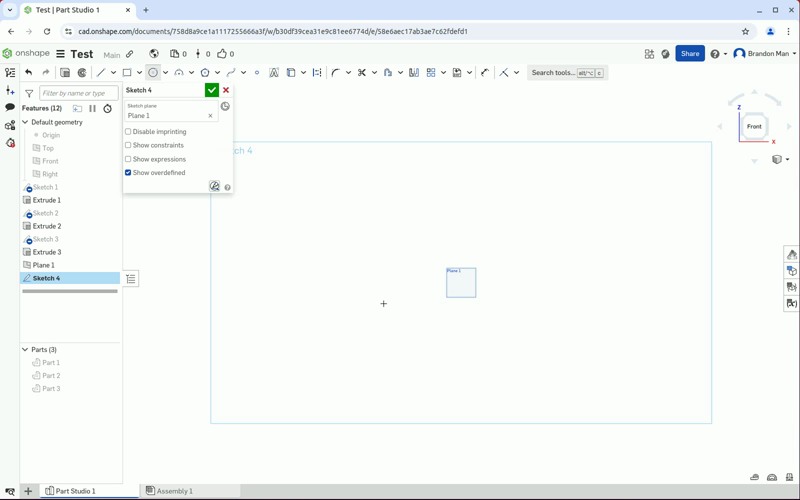
key_up(shift)
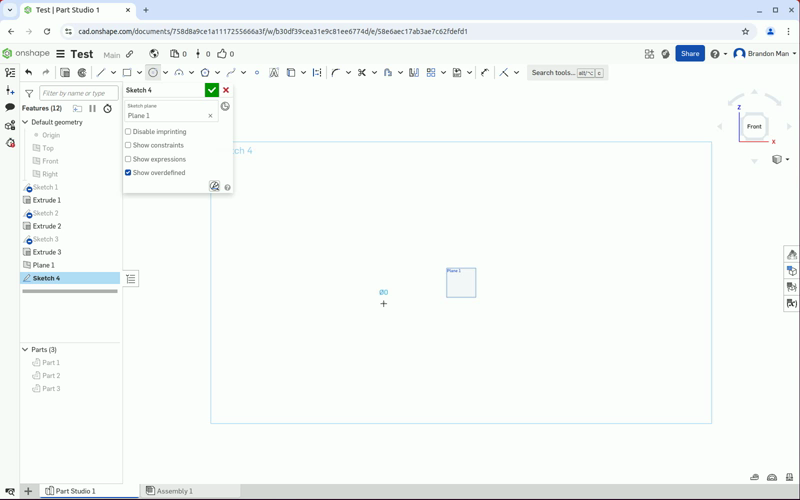
mouse_move(386, 303)
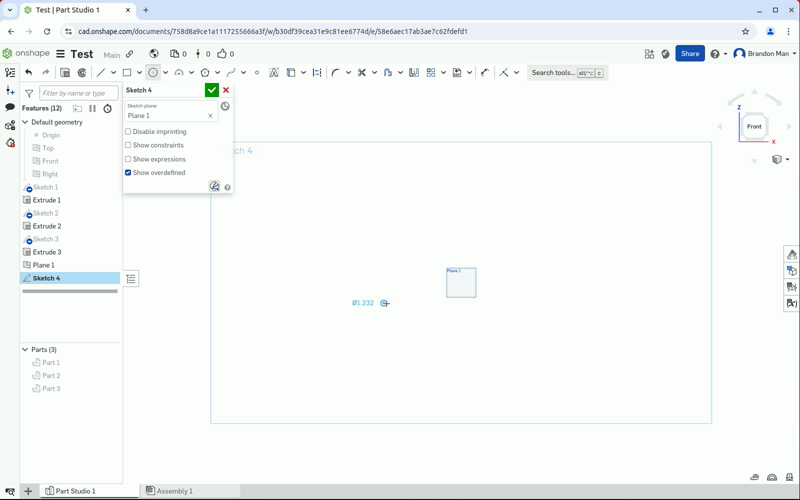
click(386, 303)
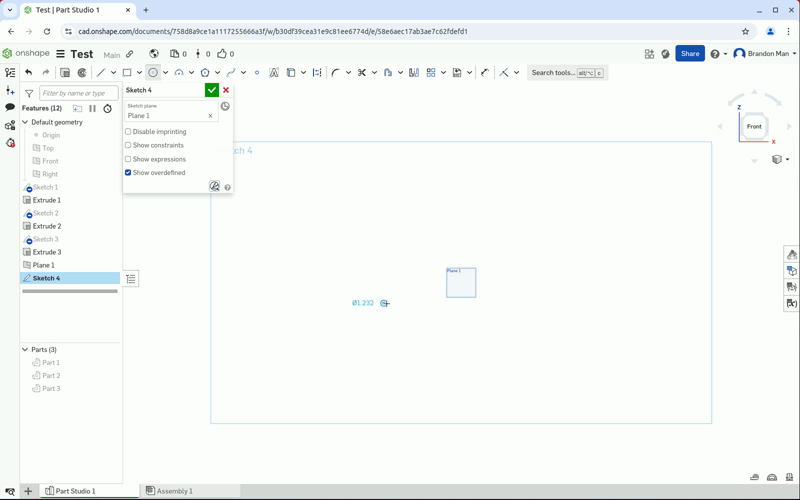
key(esc)
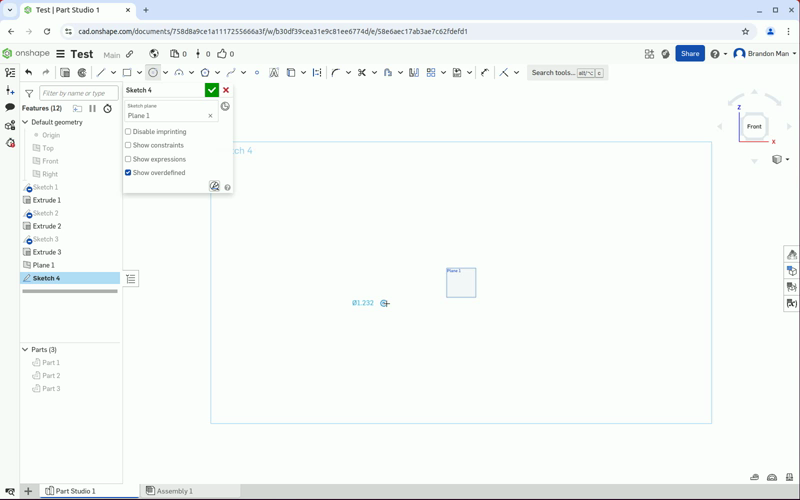
mouse_move(383, 305)
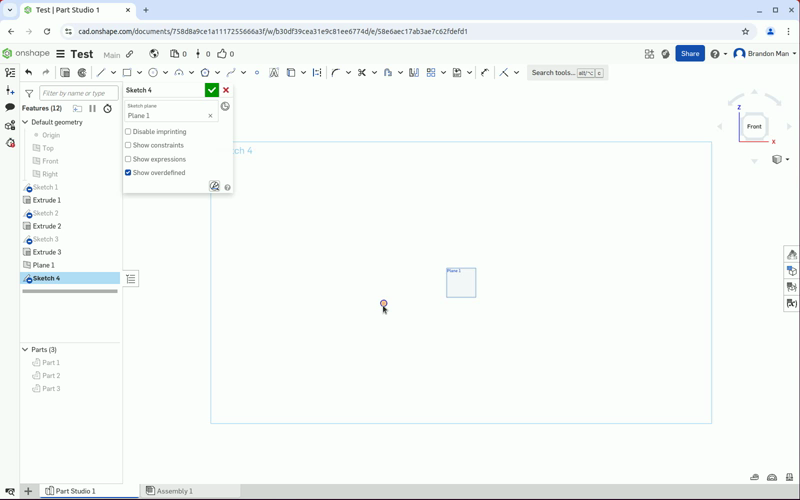
scroll(6)
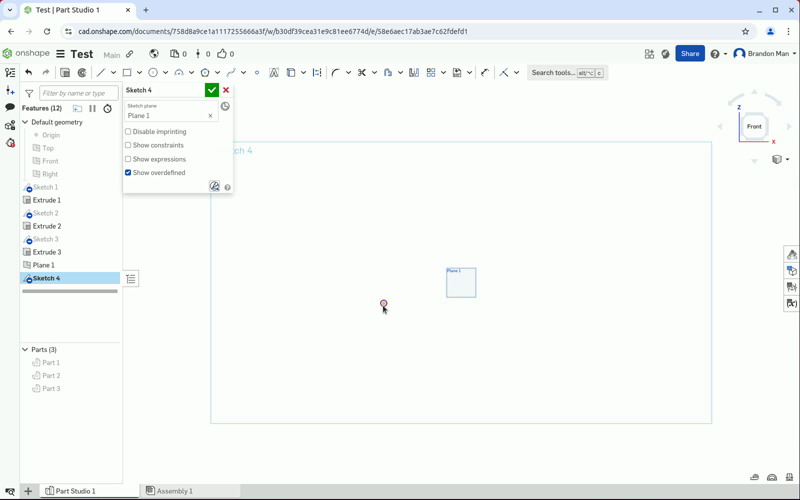
scroll(6)
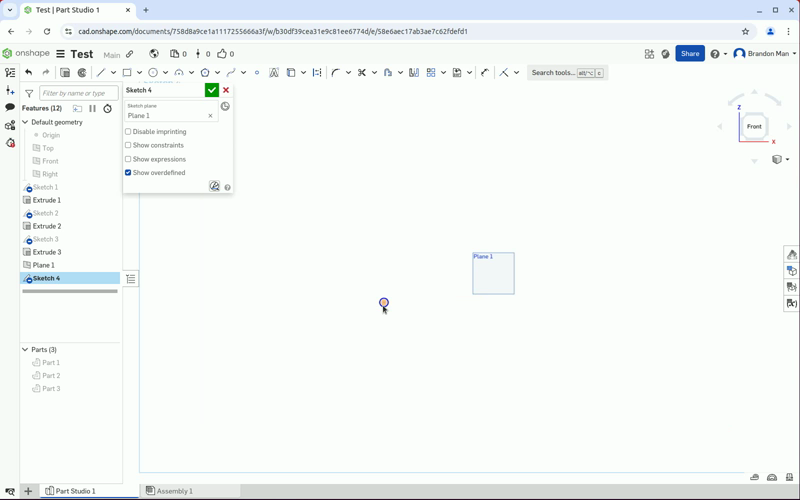
scroll(6)
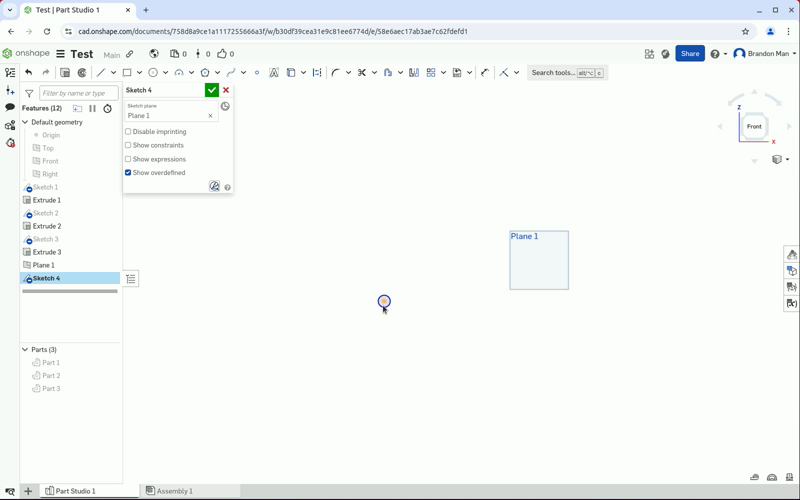
scroll(6)
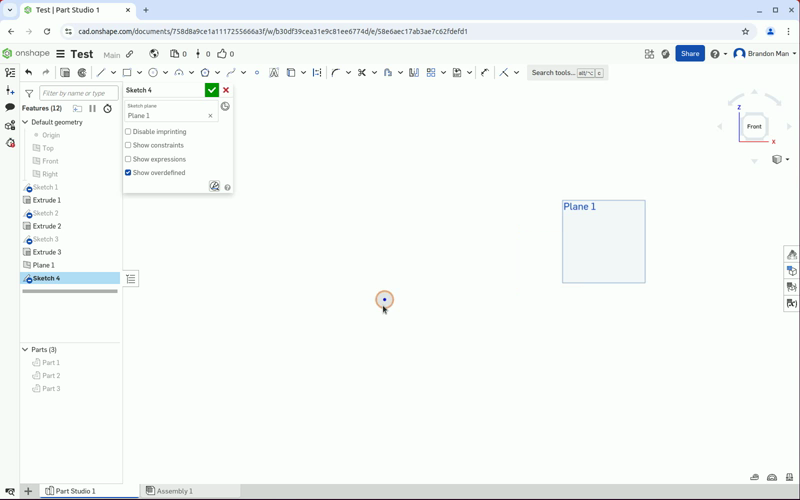
scroll(6)
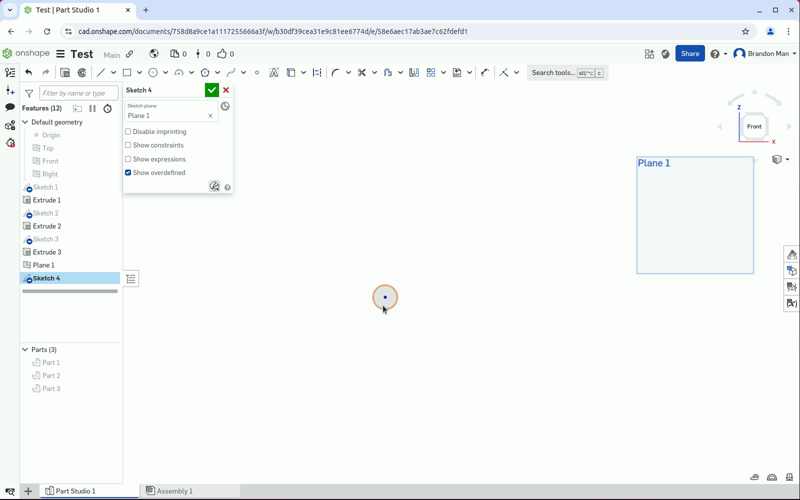
scroll(6)
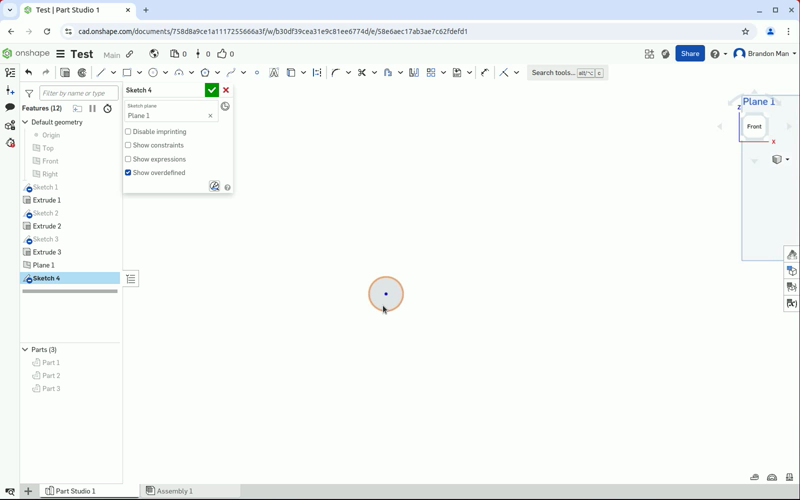
scroll(6)
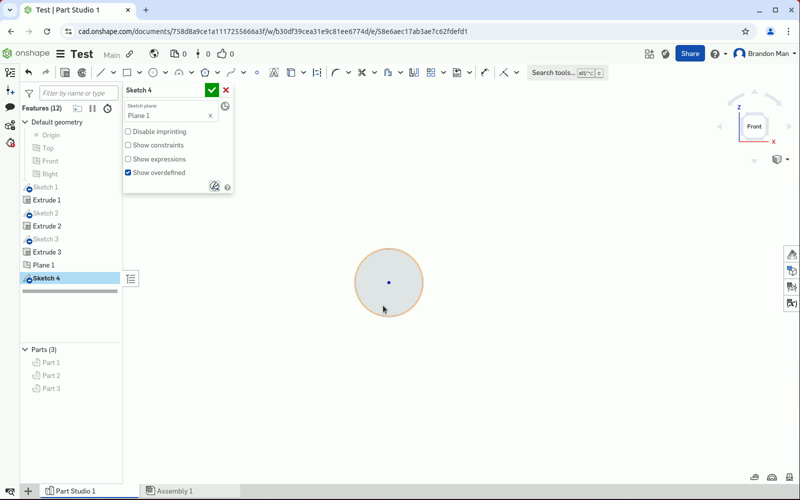
click(383, 305)
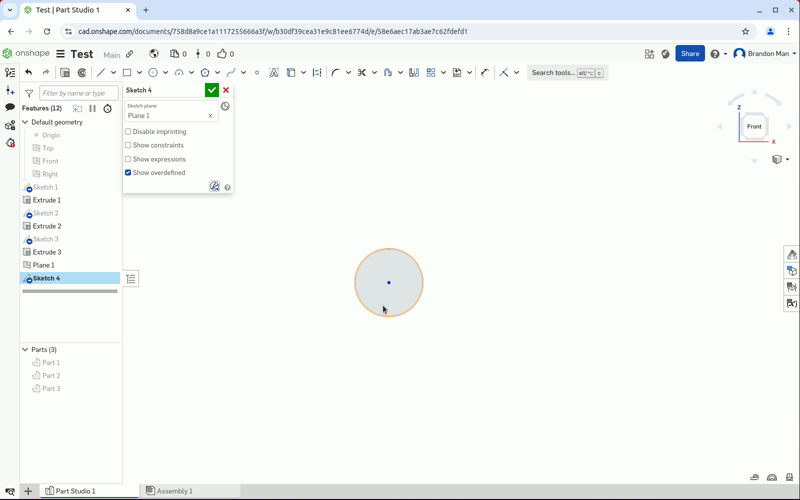
scroll(-6)
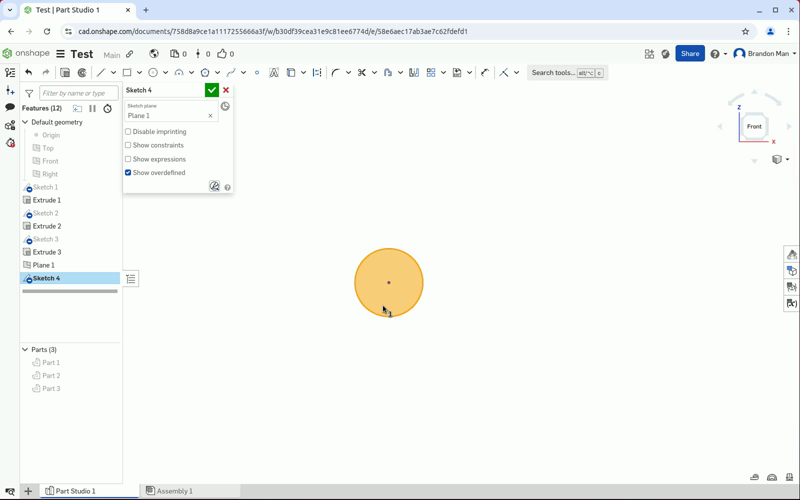
scroll(-6)
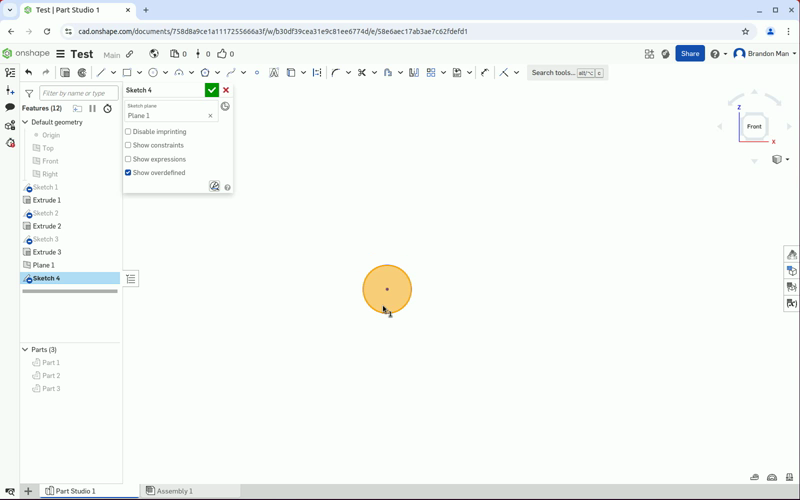
scroll(-6)
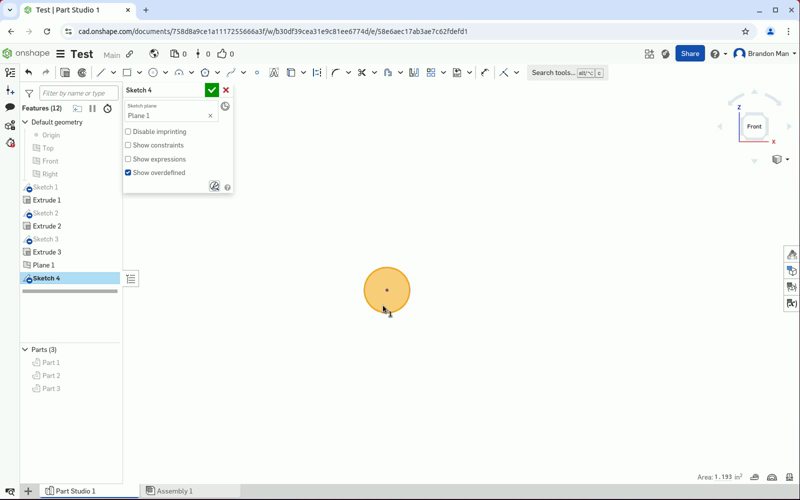
scroll(-6)
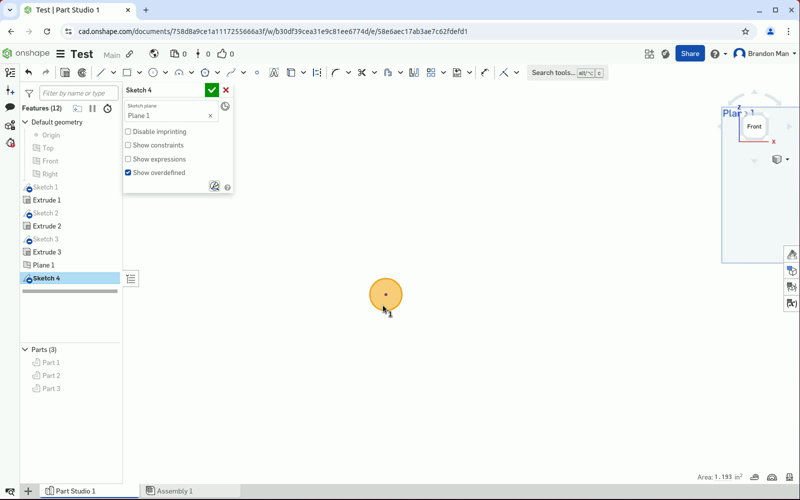
scroll(-6)
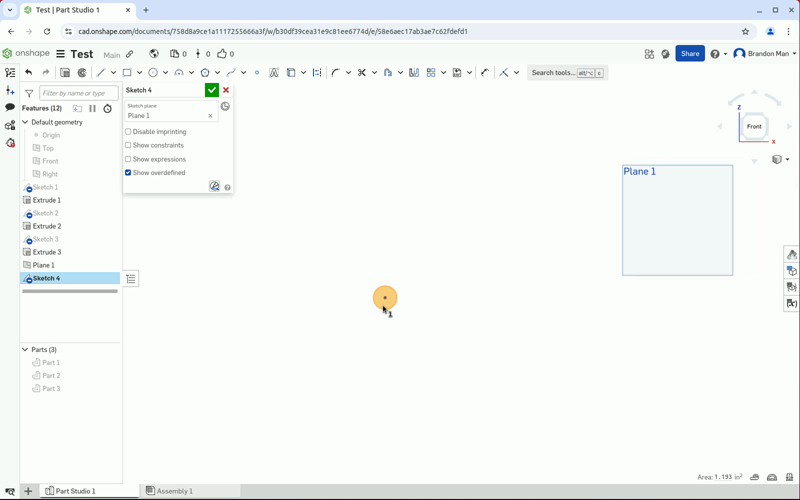
scroll(-6)
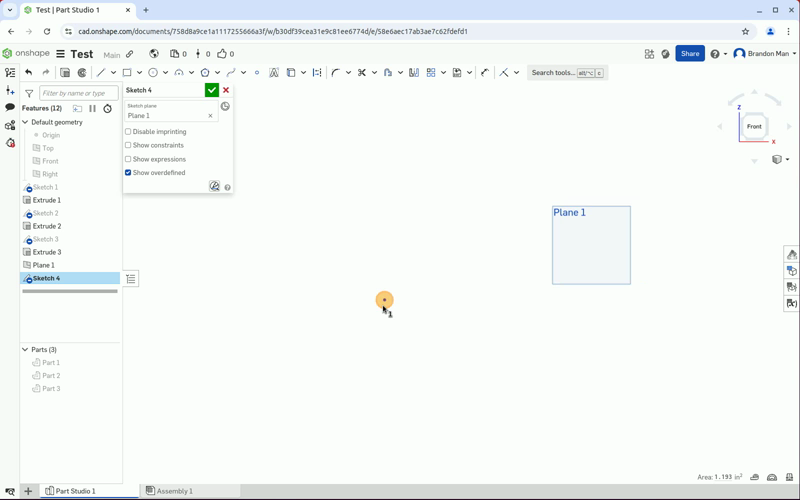
scroll(-6)
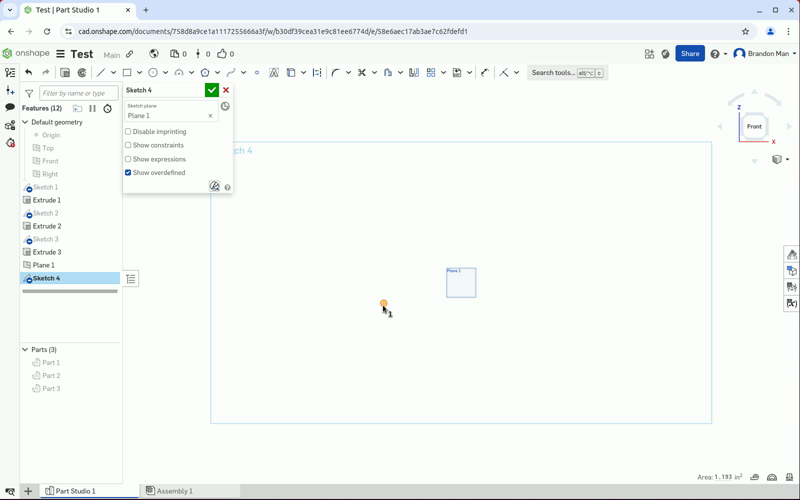
mouse_move(73, 352)
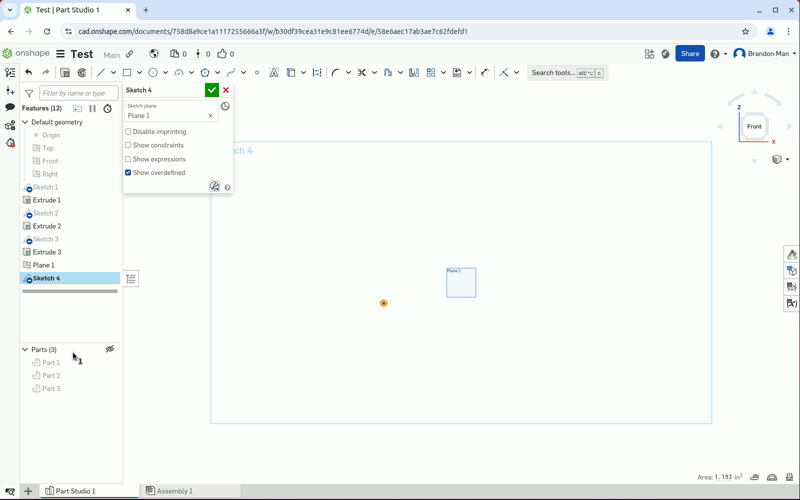
key(shift+y)
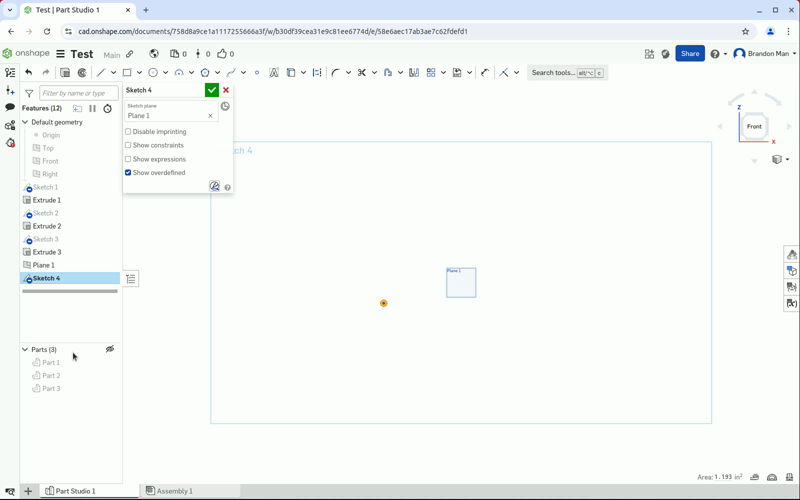
key(shift+e)
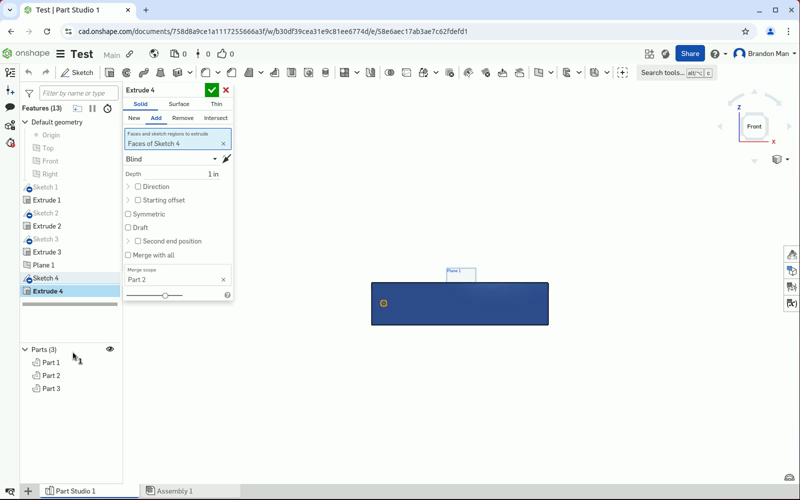
mouse_move(143, 106)
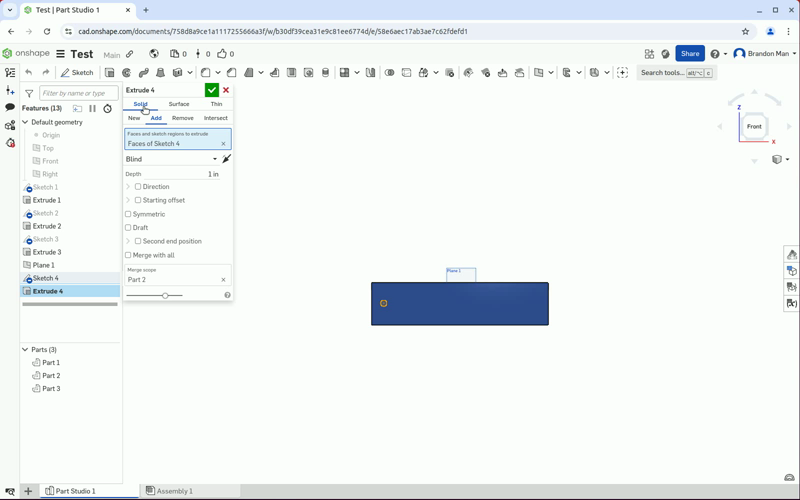
click(143, 106)
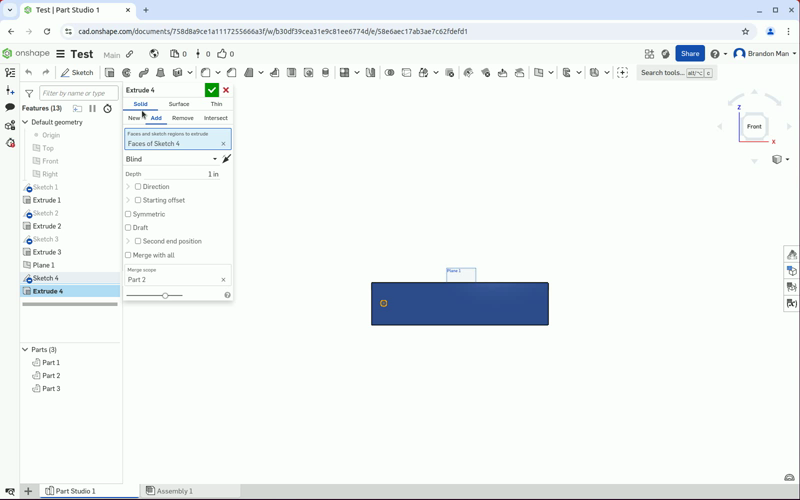
mouse_move(137, 120)
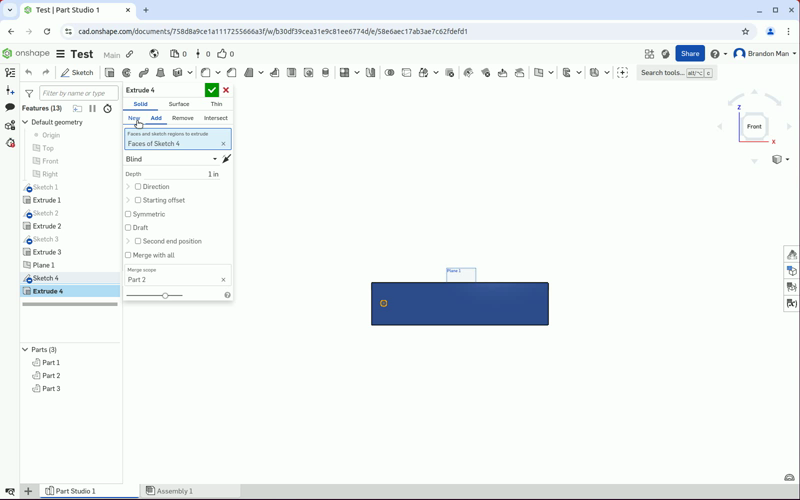
click(137, 120)
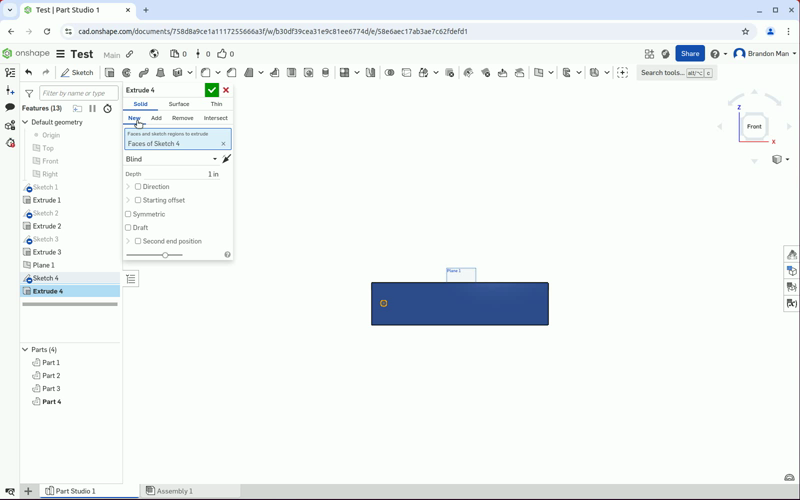
key(tab, 4)
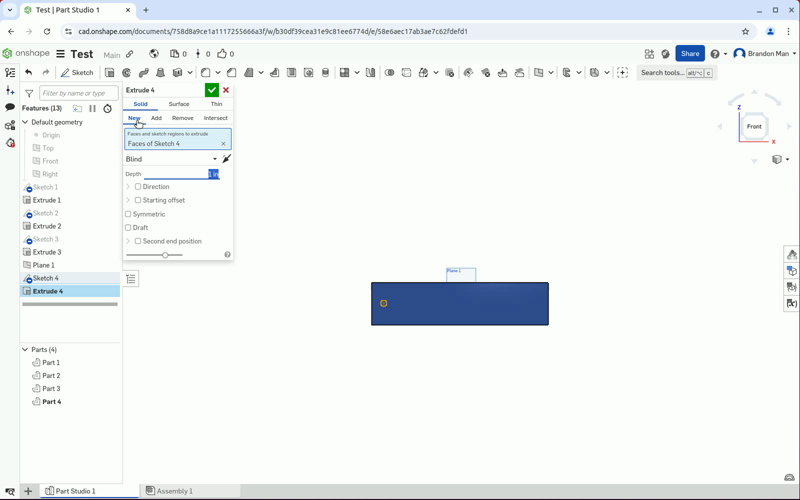
text(30.57)
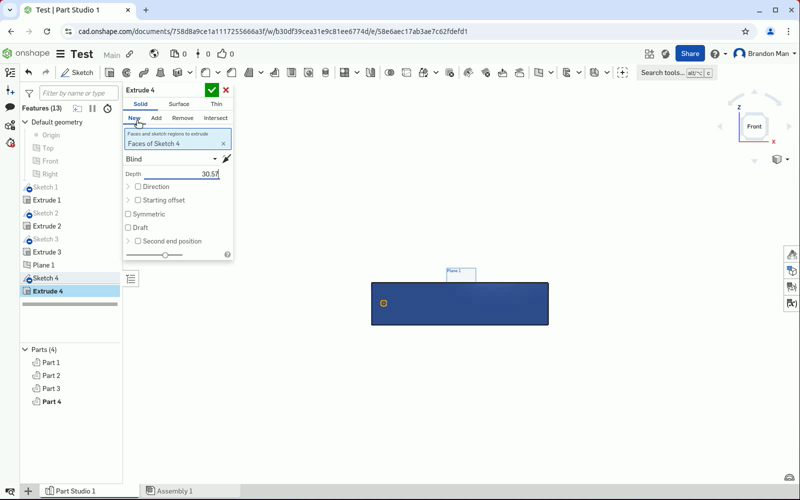
key(enter)
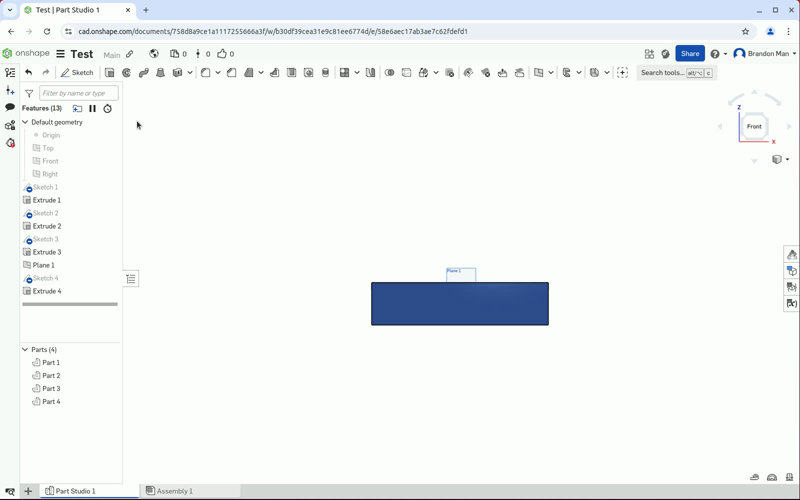
key(shift+h)
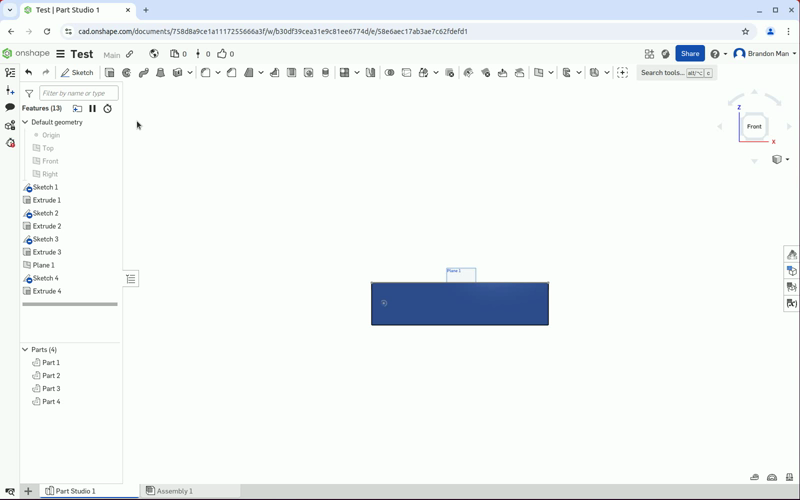
key(shift+h)
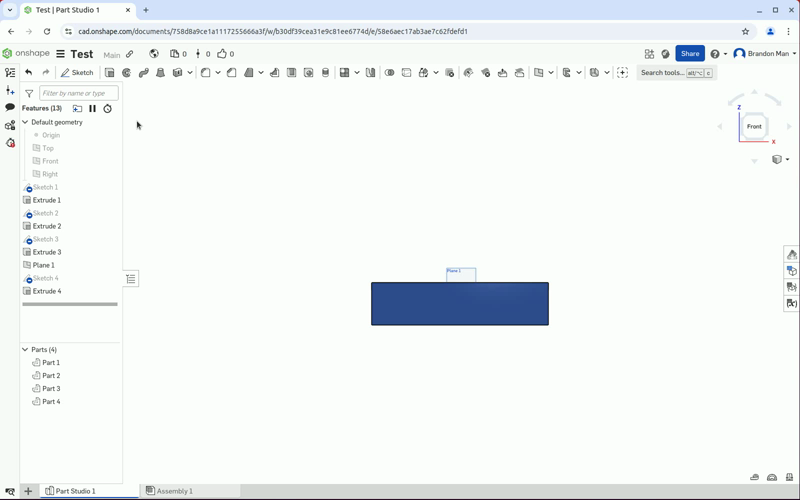
mouse_move(73, 189)
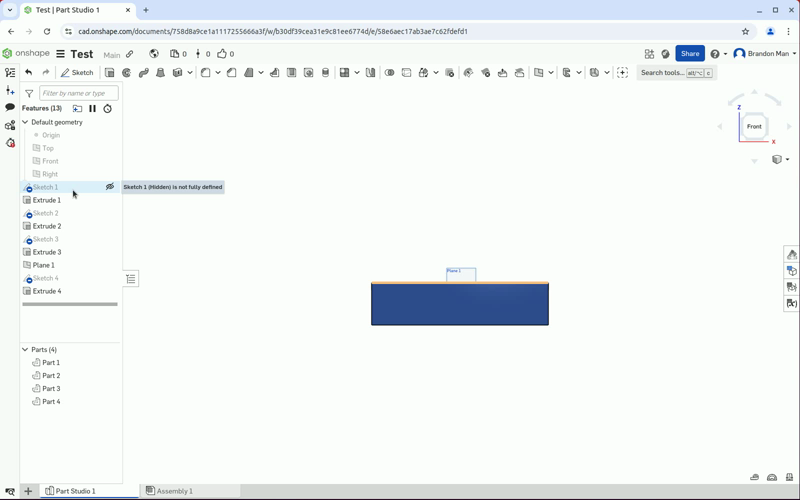
click(73, 189)
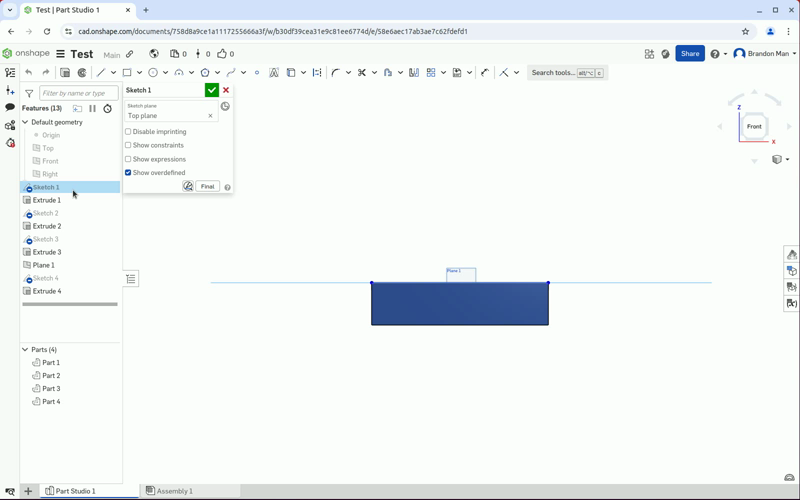
mouse_move(229, 92)
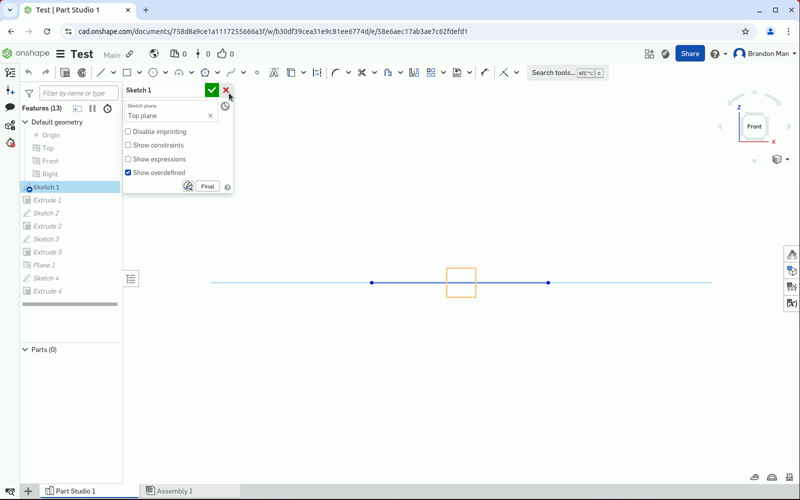
click(229, 92)
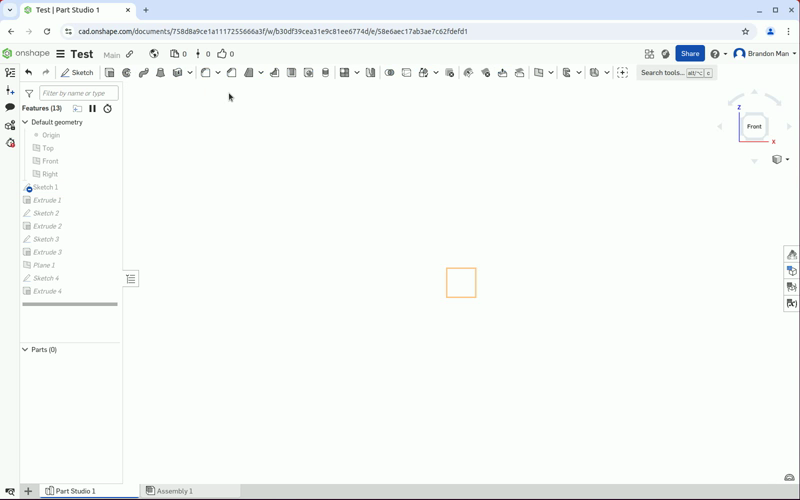
key(shift+s)
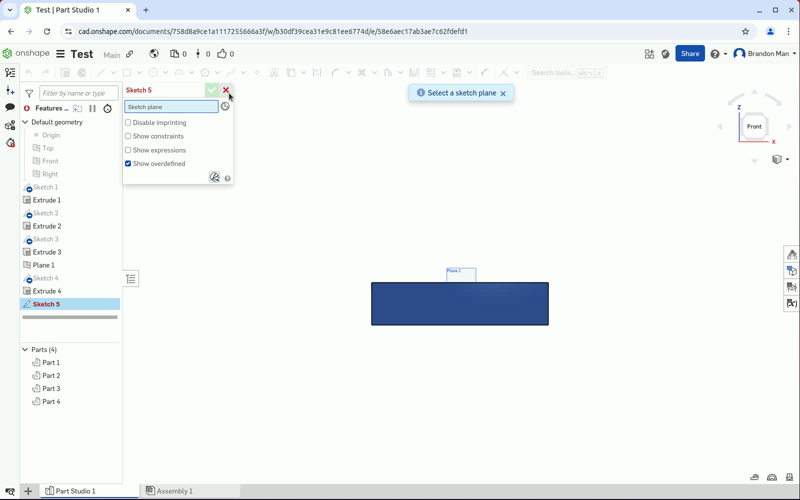
mouse_move(73, 267)
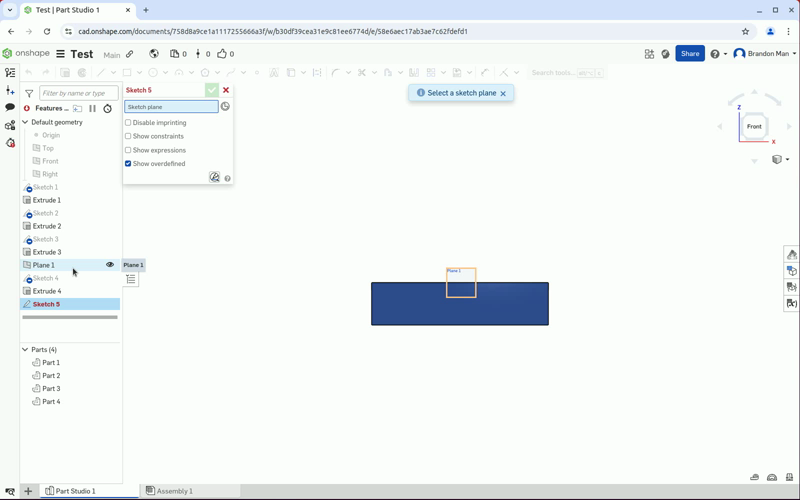
click(73, 267)
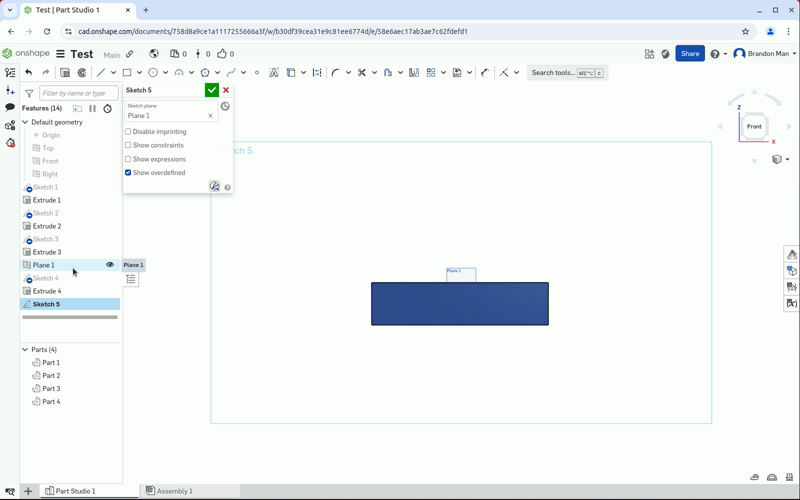
mouse_move(73, 352)
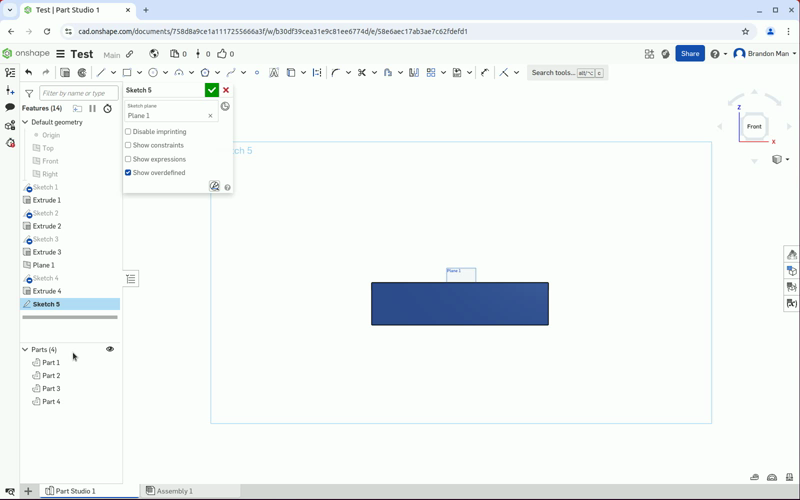
key(y)
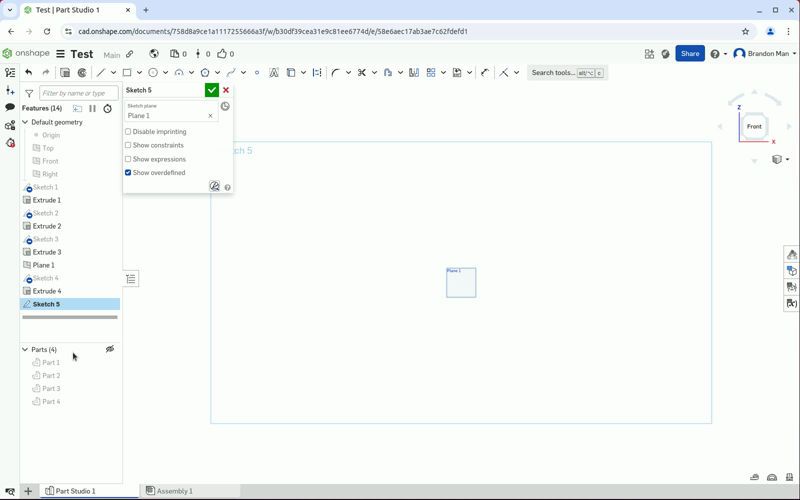
key(c)
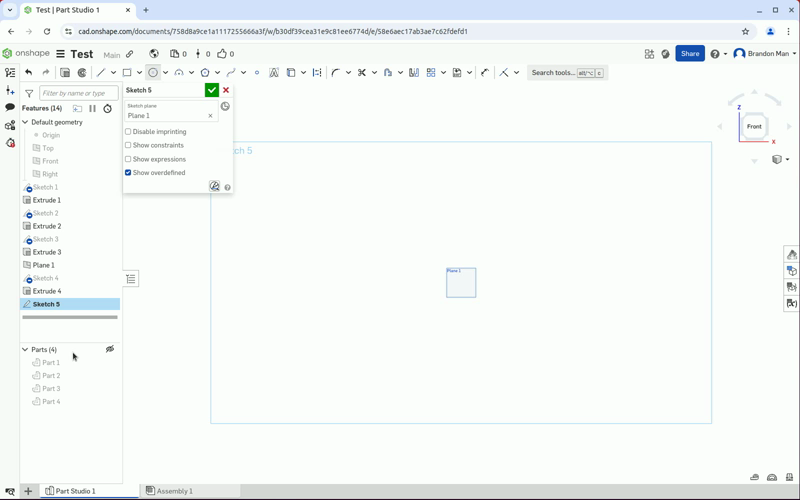
key_down(shift)
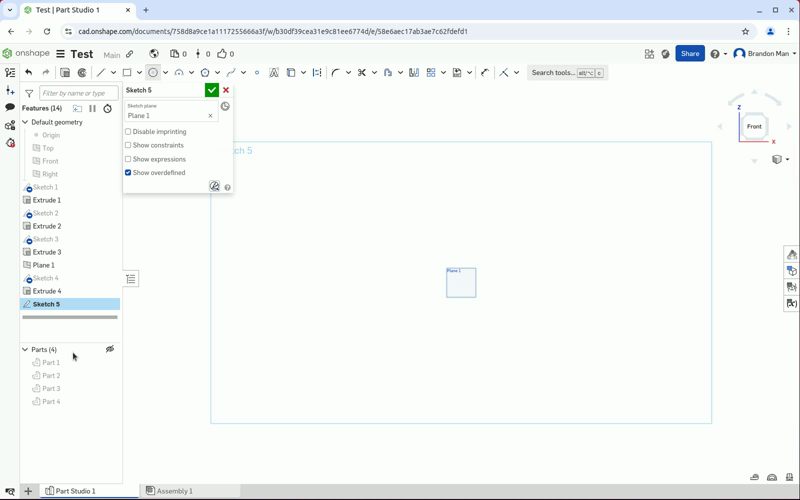
mouse_move(540, 303)
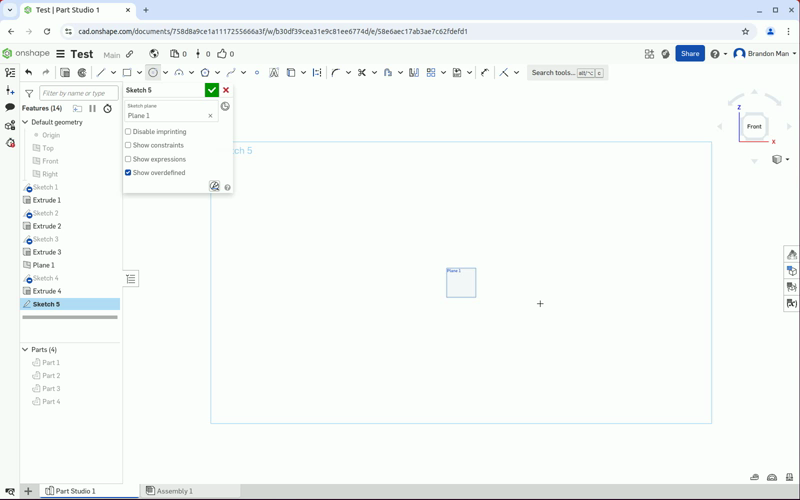
click(540, 303)
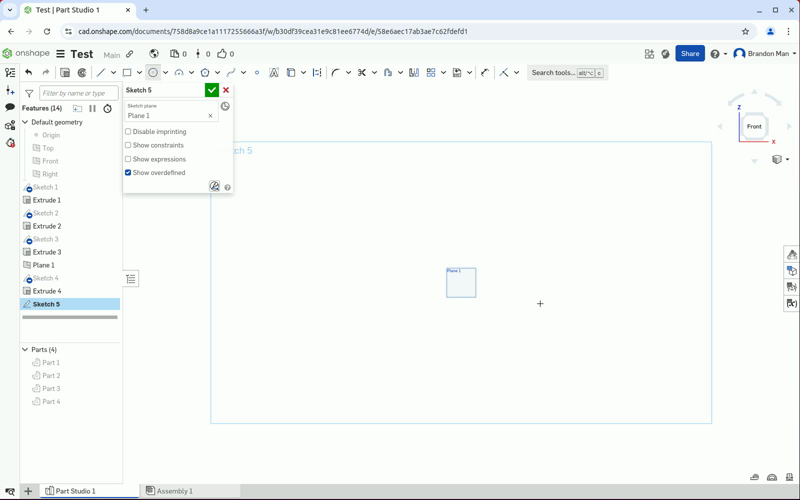
key_up(shift)
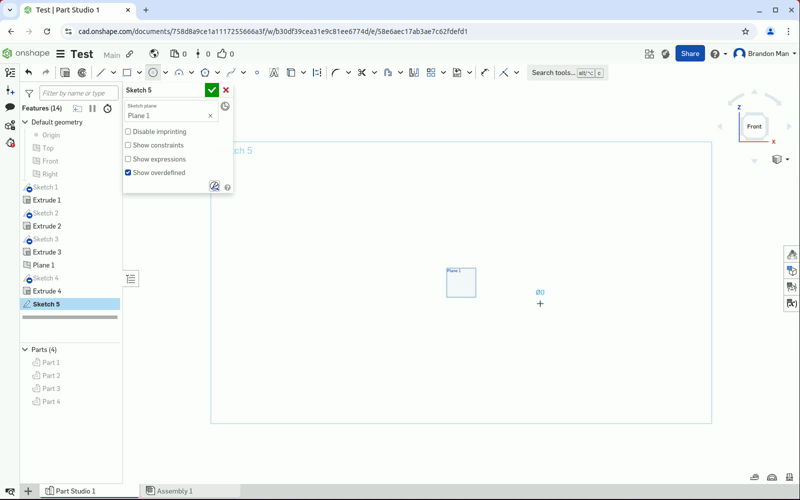
mouse_move(543, 303)
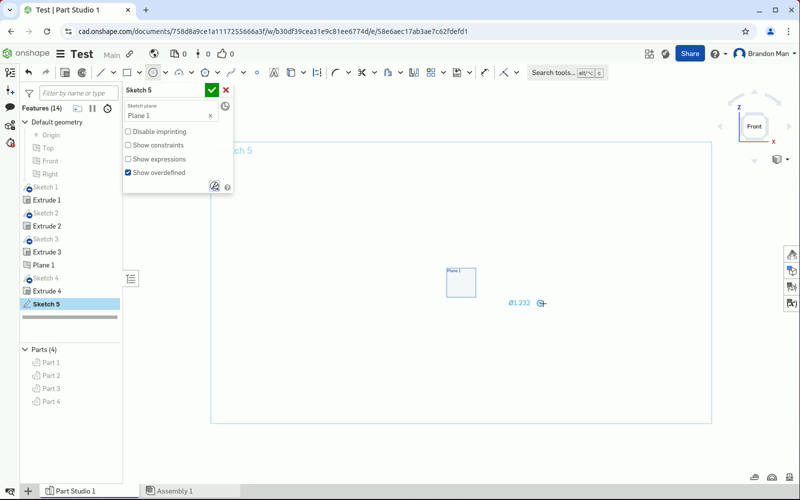
click(543, 303)
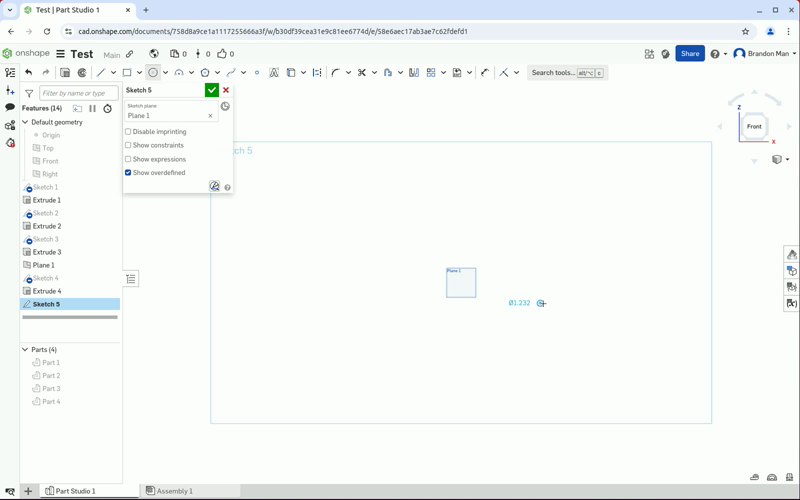
key(esc)
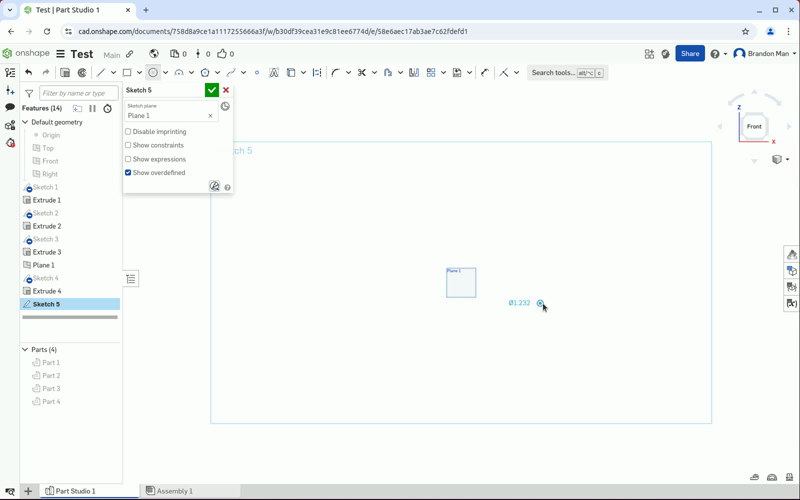
mouse_move(539, 302)
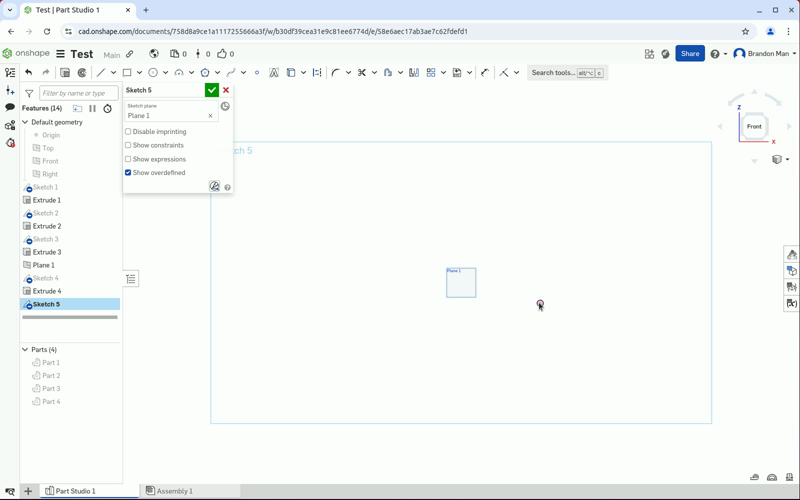
scroll(6)
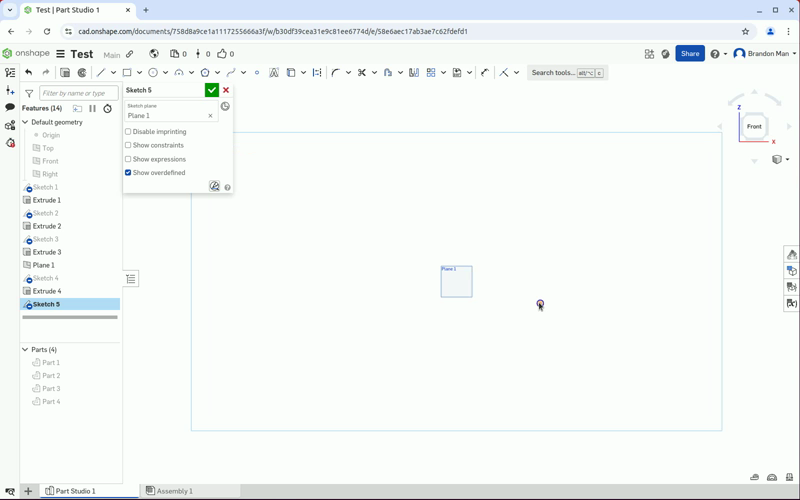
scroll(6)
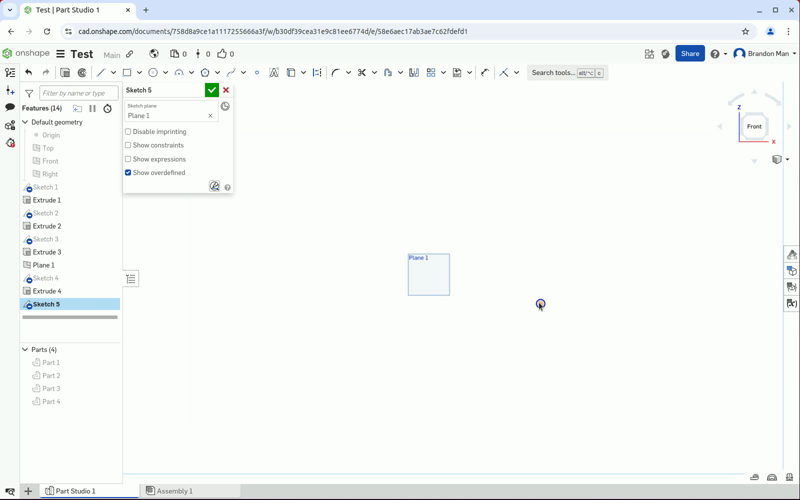
scroll(6)
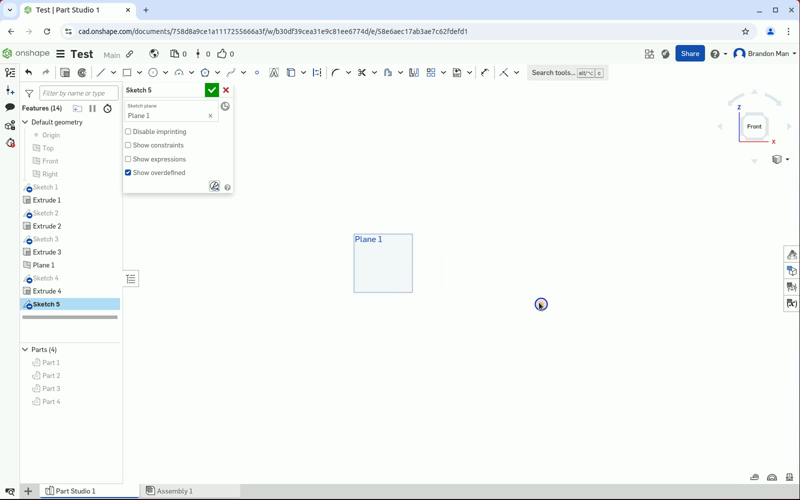
scroll(6)
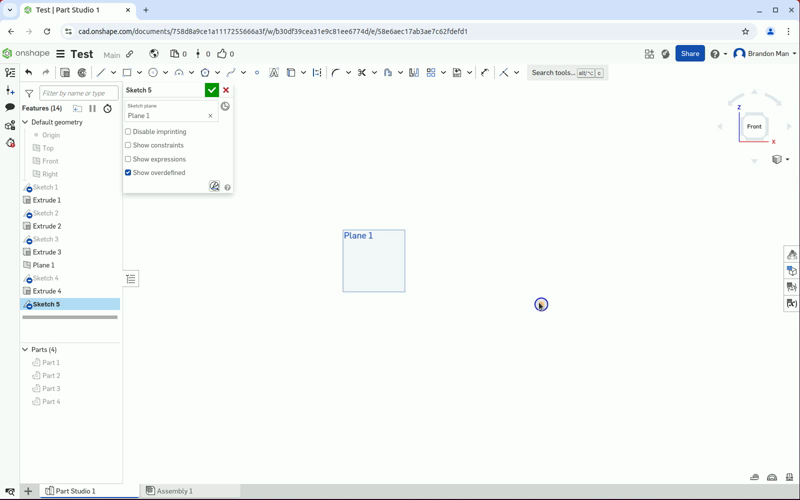
scroll(6)
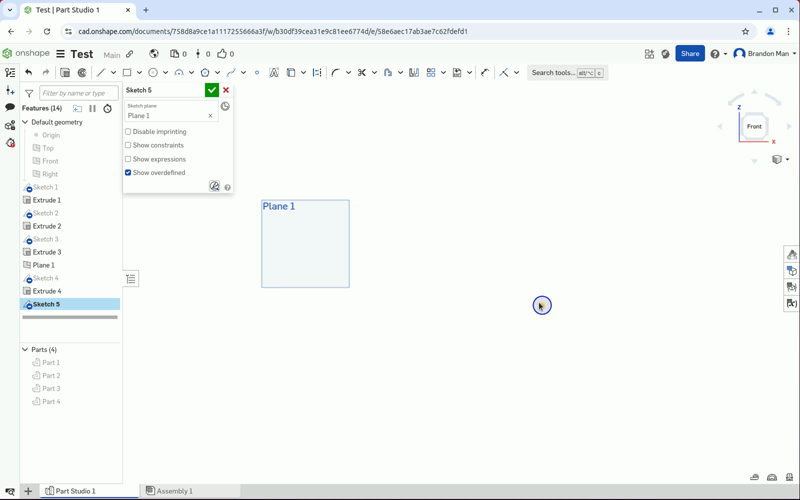
scroll(6)
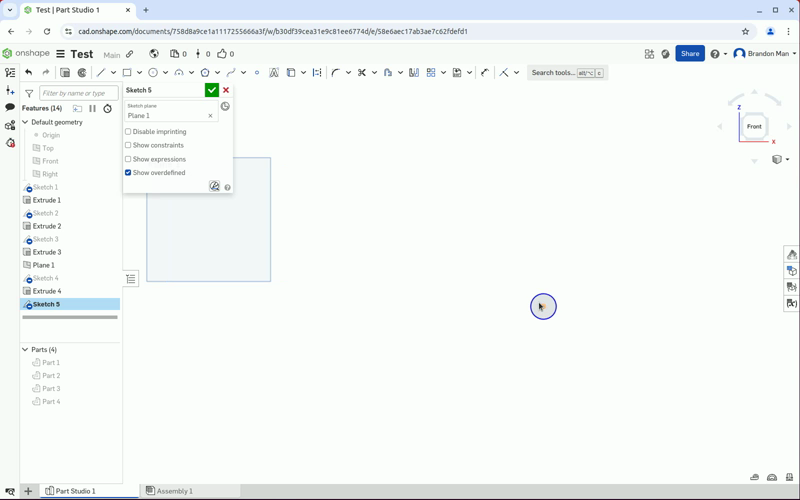
scroll(6)
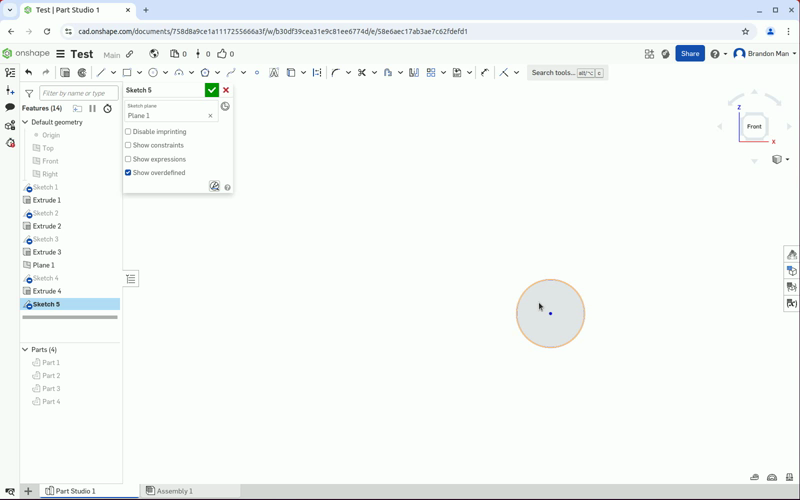
click(539, 302)
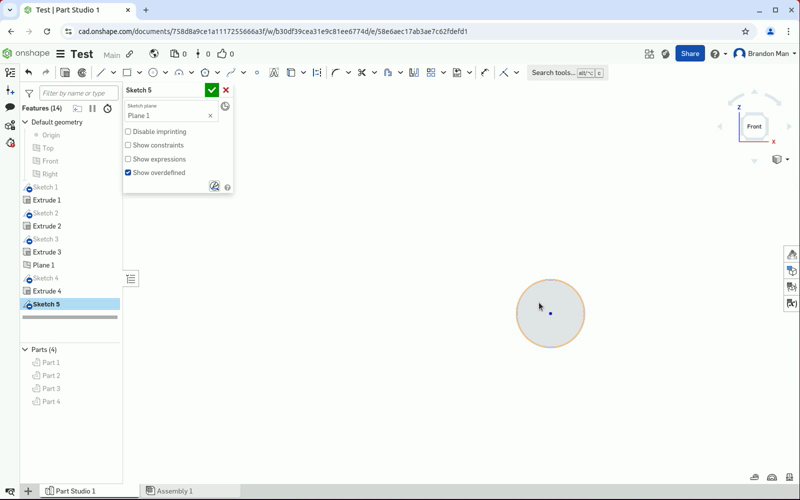
scroll(-6)
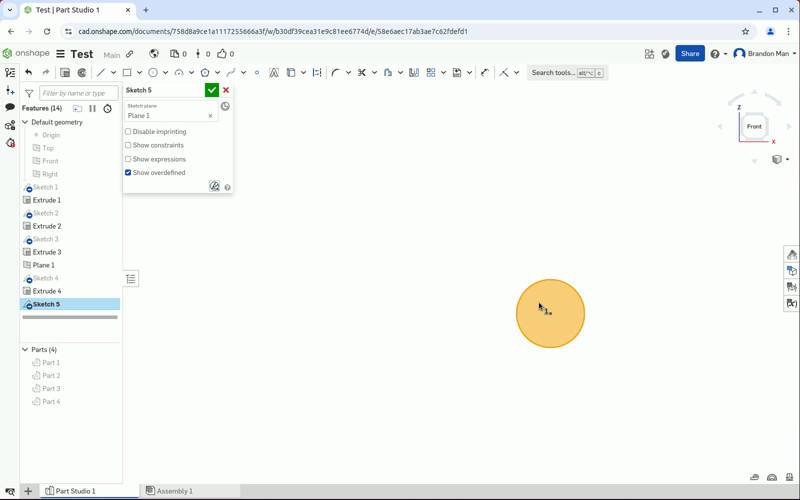
scroll(-6)
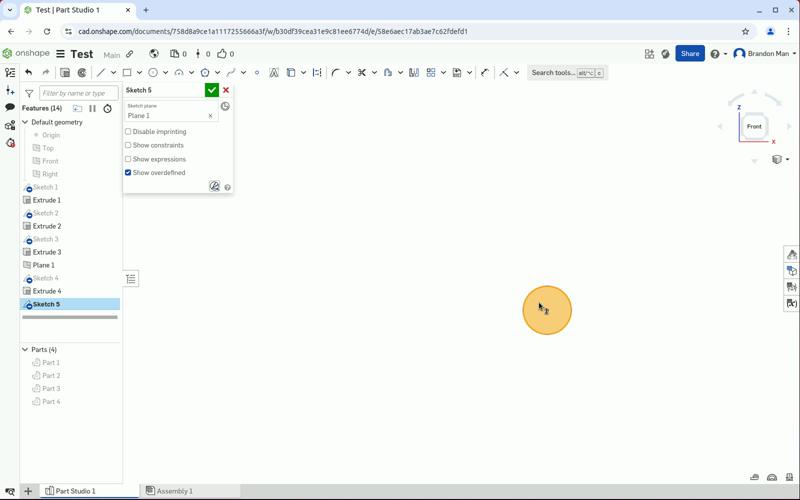
scroll(-6)
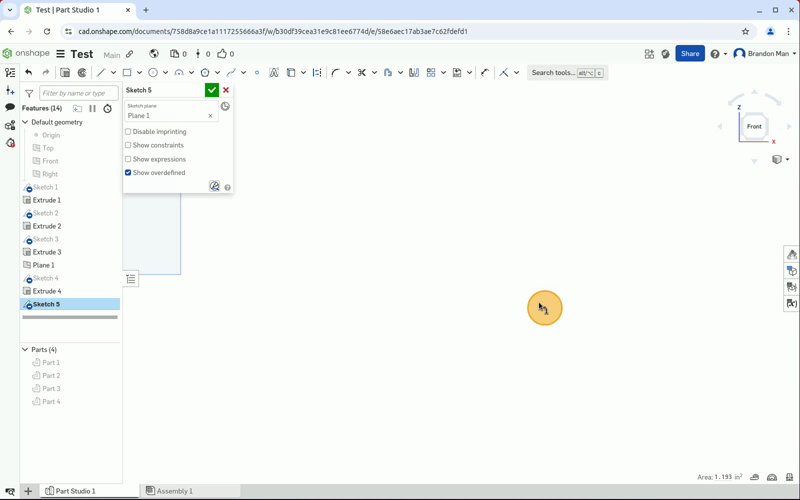
scroll(-6)
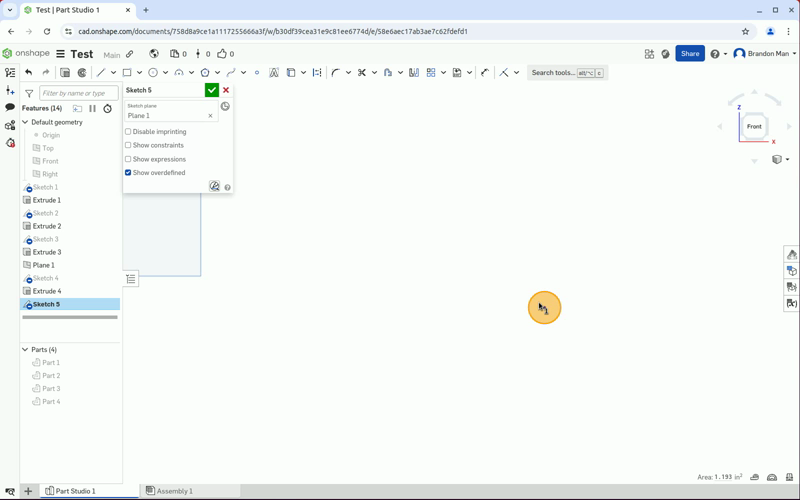
scroll(-6)
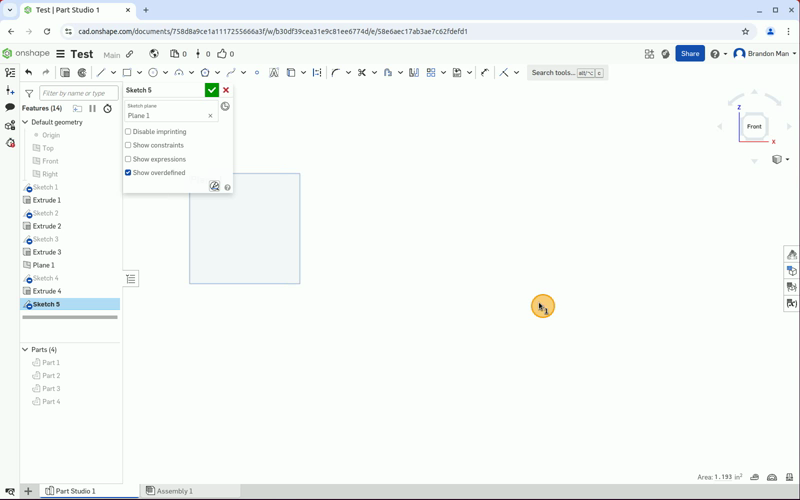
scroll(-6)
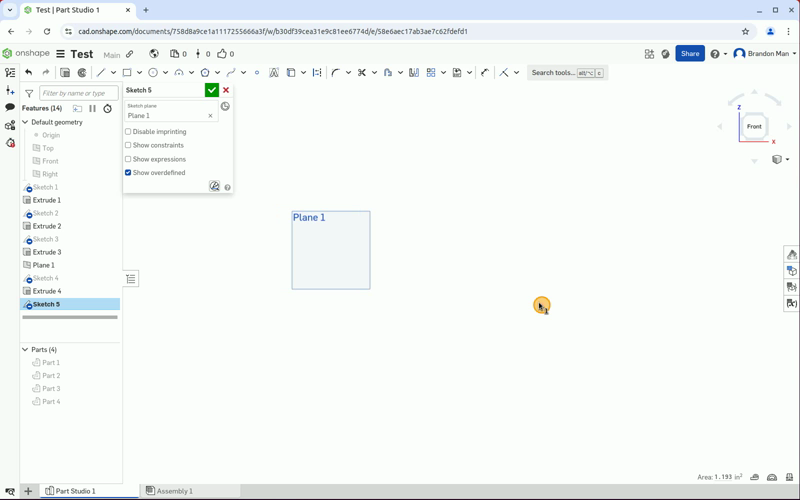
scroll(-6)
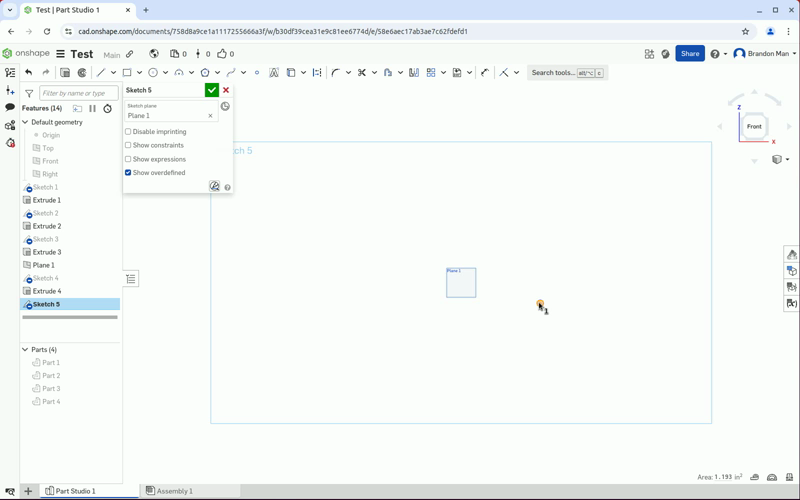
mouse_move(73, 352)
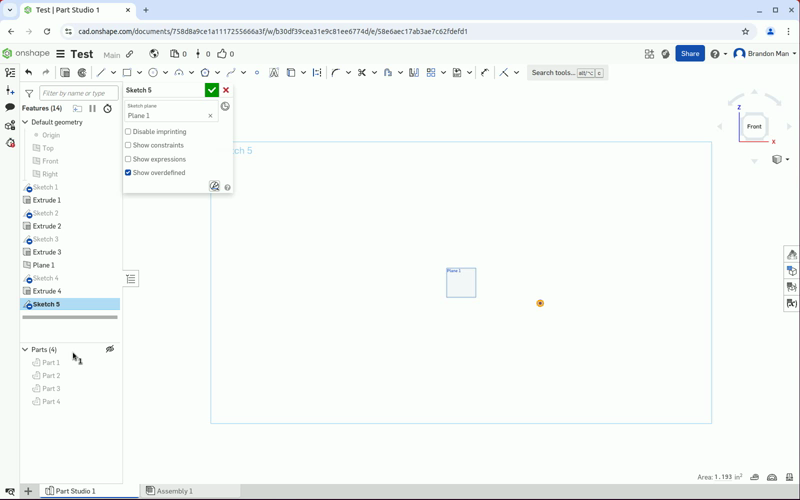
key(shift+y)
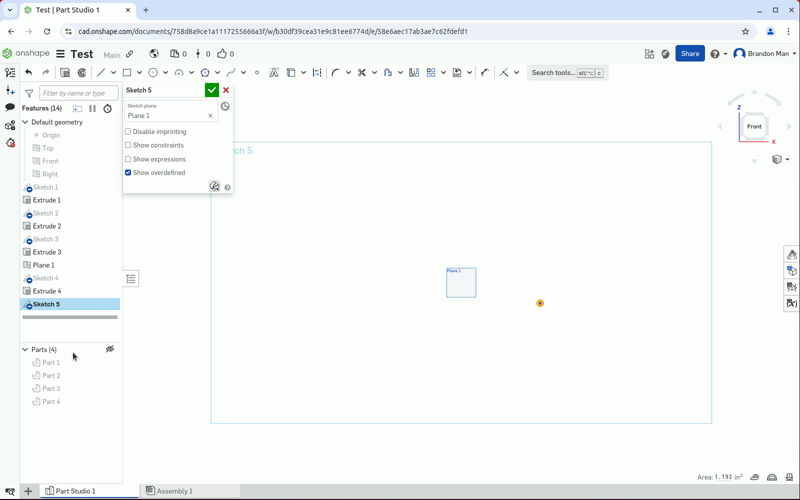
key(shift+e)
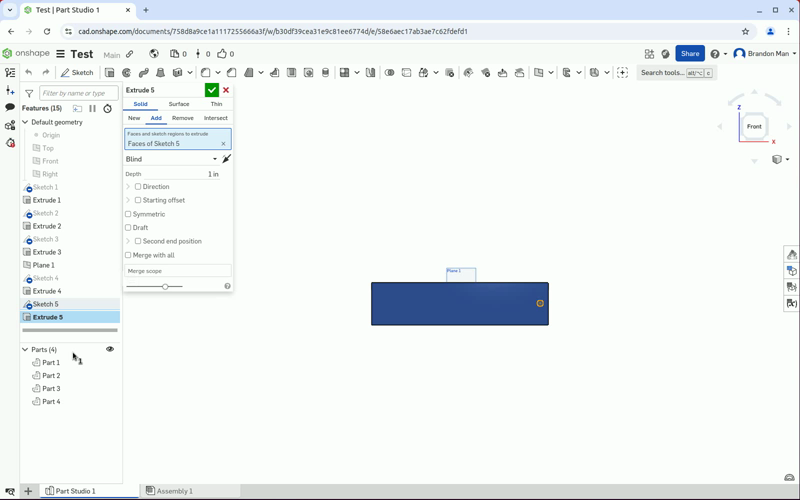
mouse_move(143, 106)
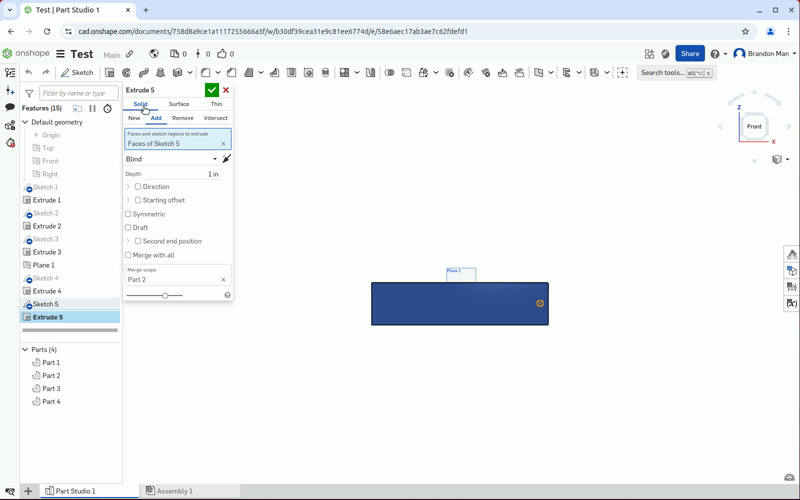
click(143, 106)
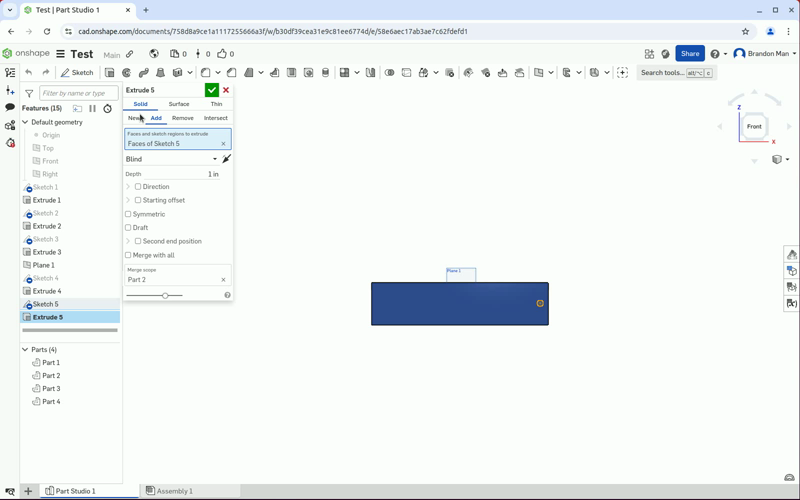
mouse_move(137, 120)
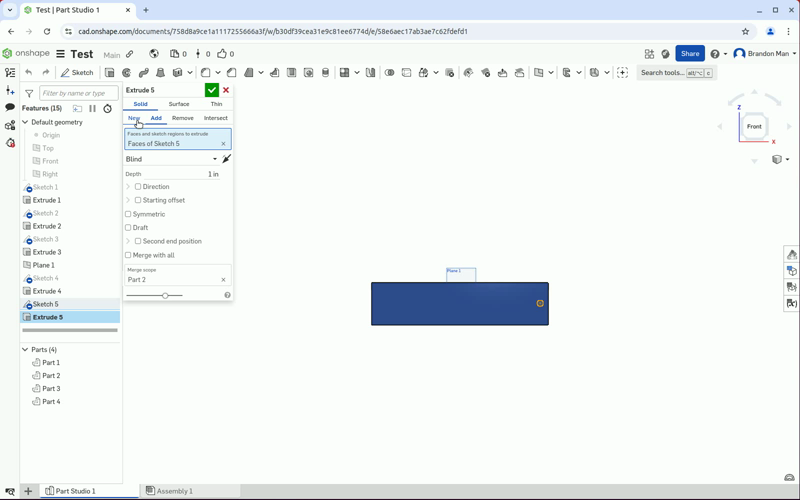
click(137, 120)
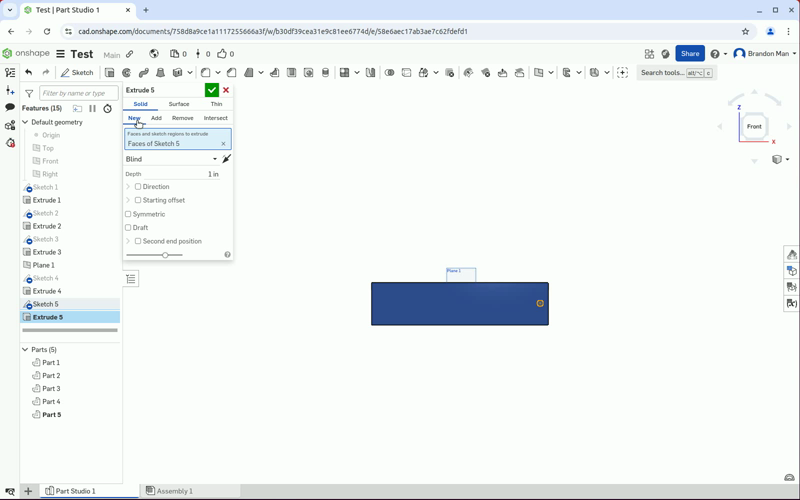
key(tab, 4)
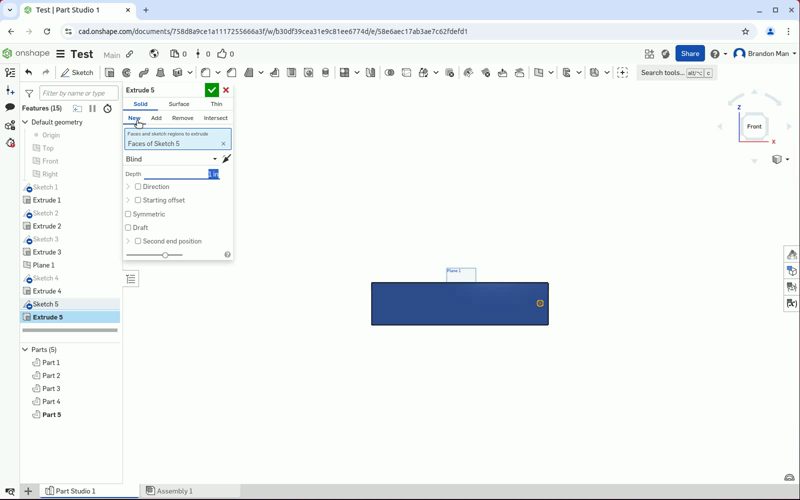
text(30.57)
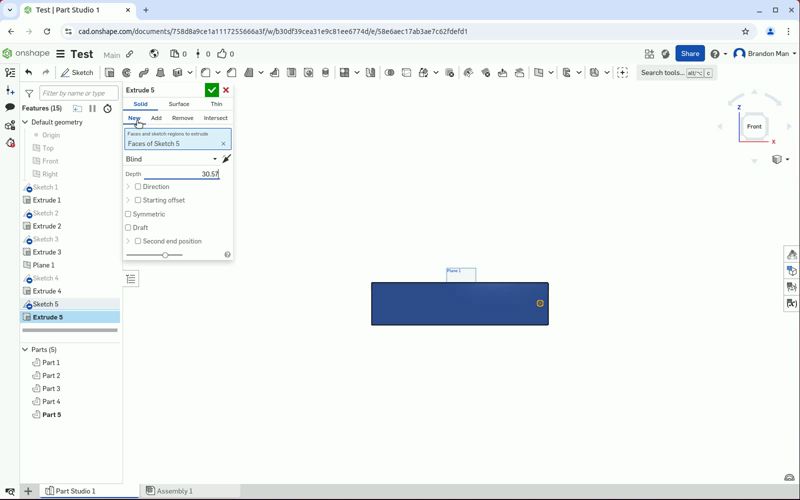
key(enter)
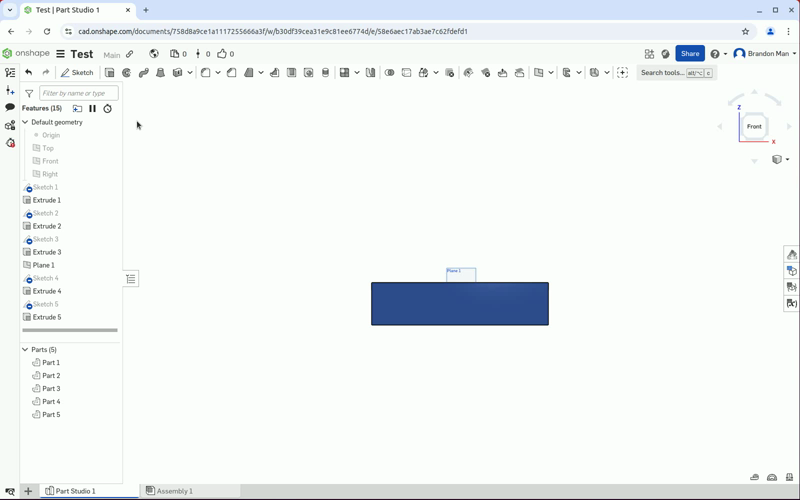
key(shift+h)
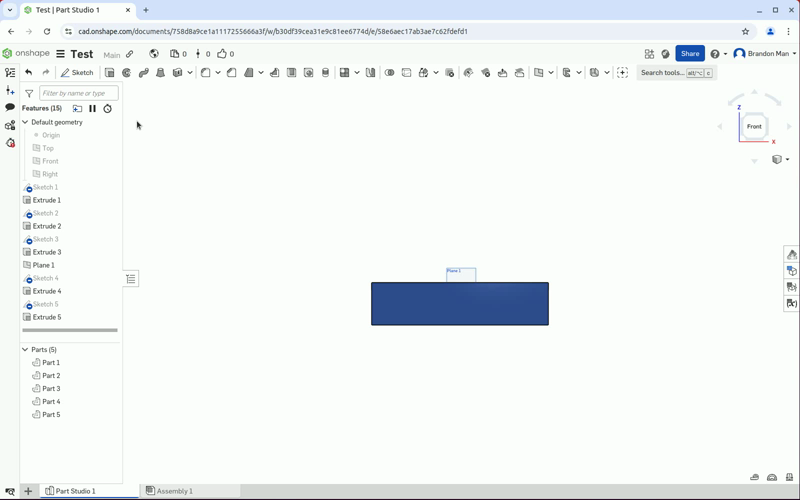
key(shift+h)
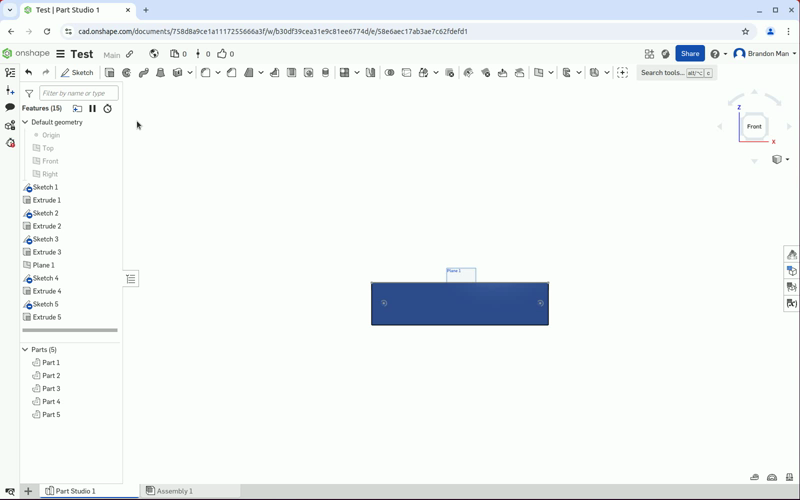
key(shift+7)
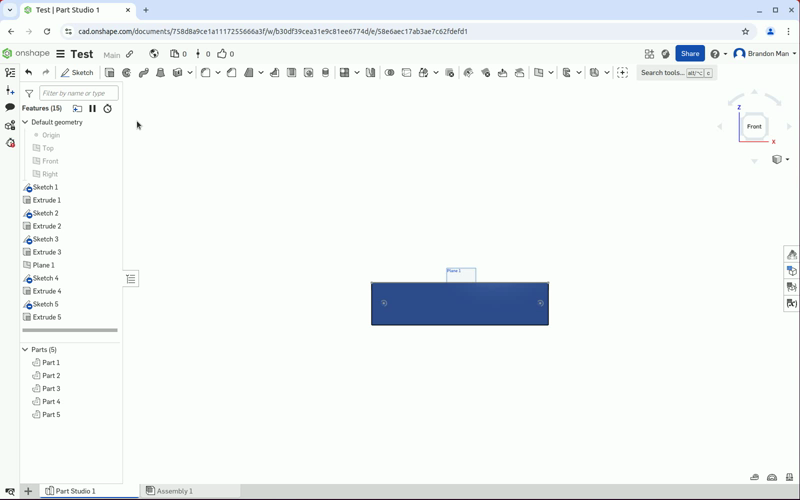
key(left, 2)
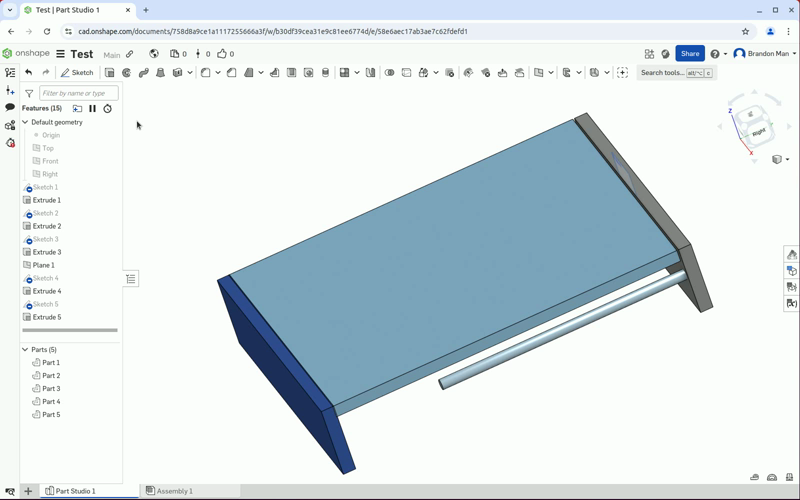
key(down, 2)
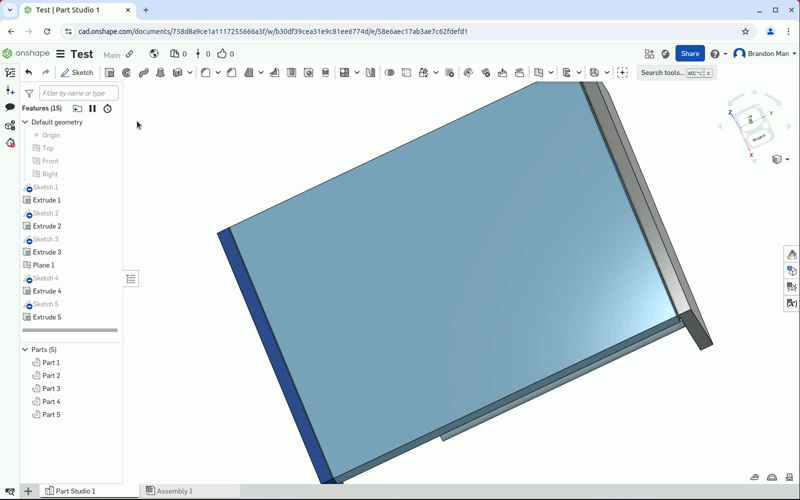
key(up, 2)
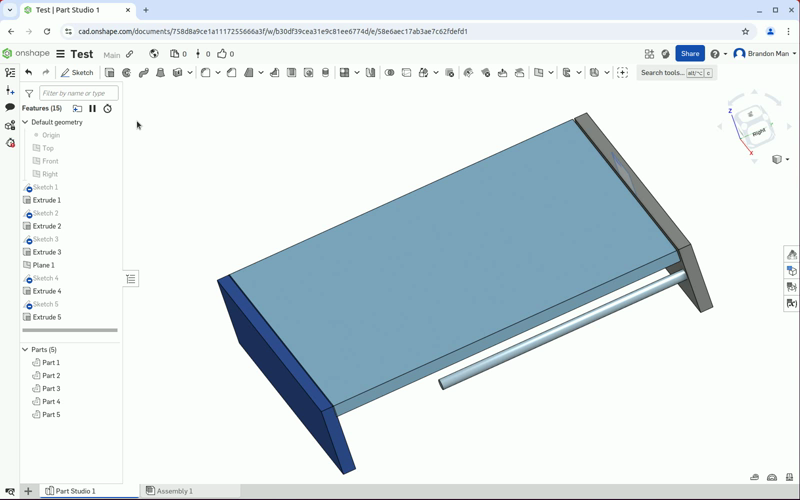
key(right, 2)
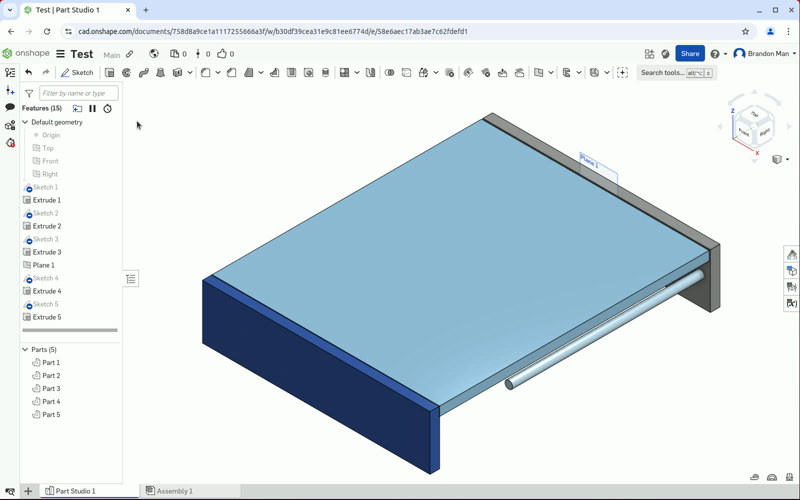
mouse_move(73, 189)
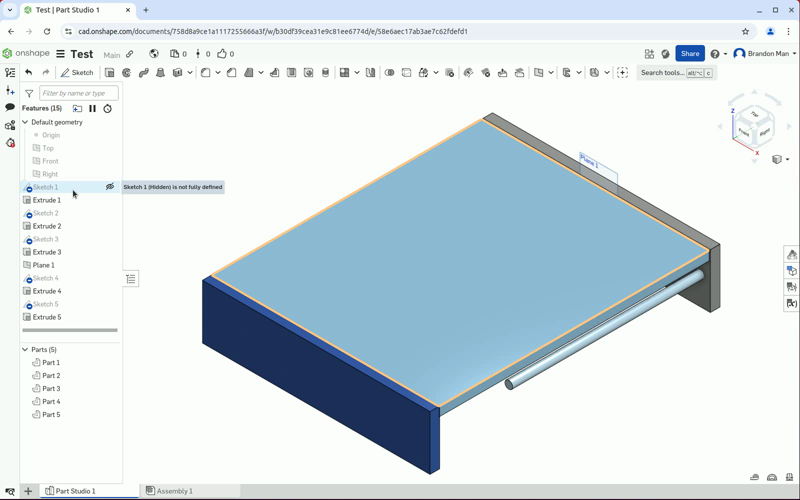
click(73, 189)